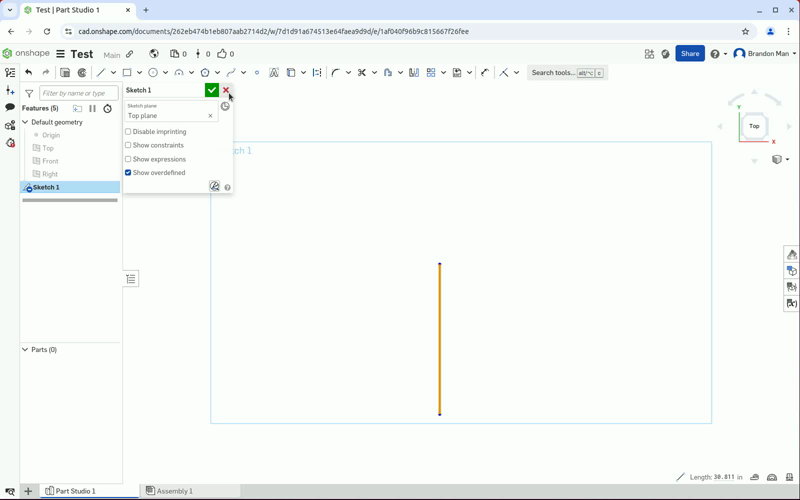
key(shift+h)
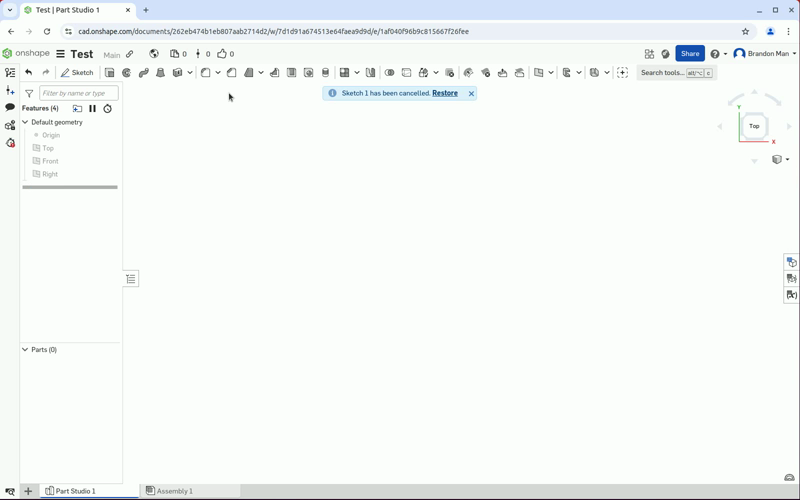
mouse_move(73, 352)
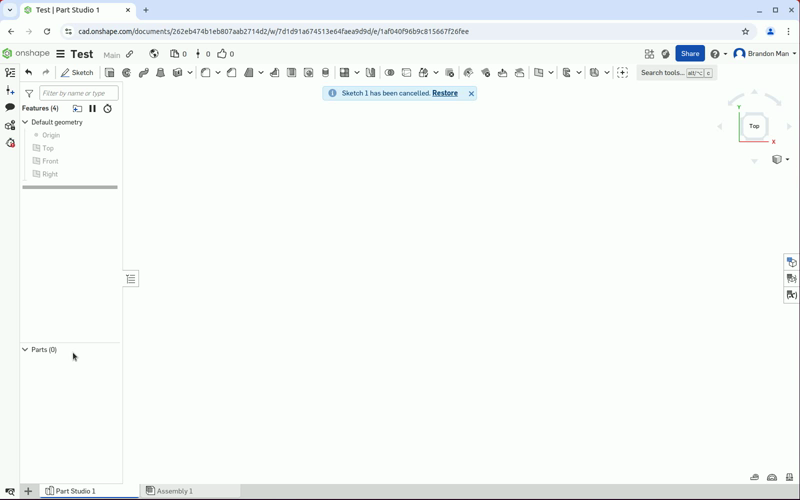
key(y)
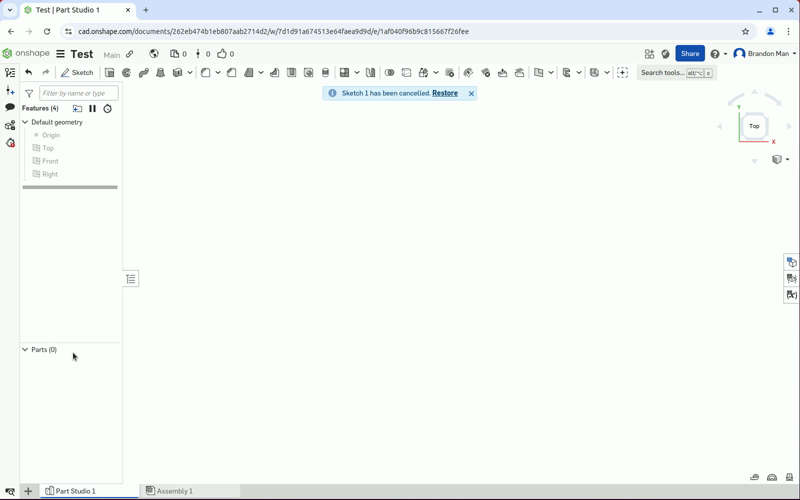
key(shift+p)
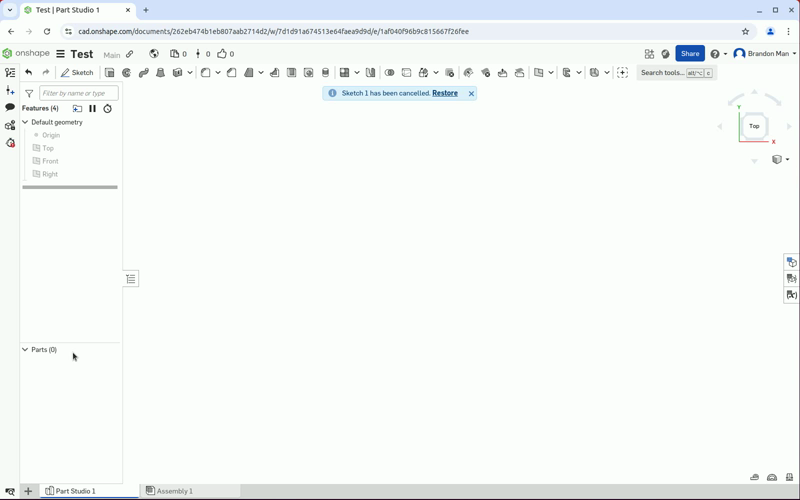
key(space)
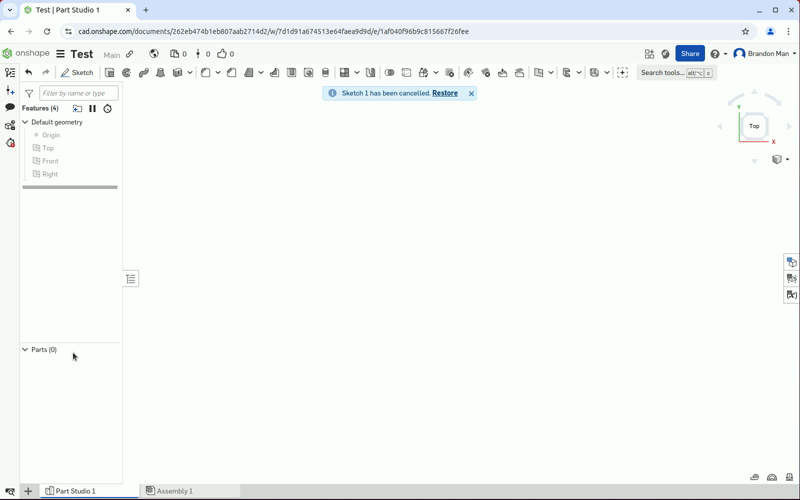
key_down(shift)
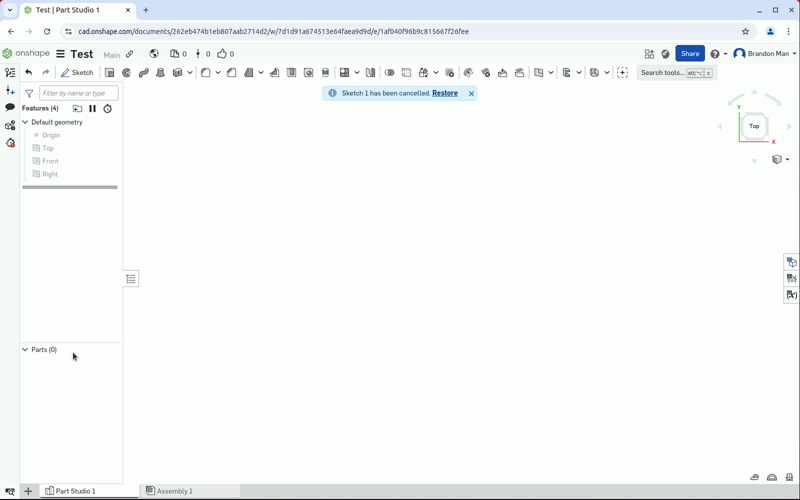
key(up)
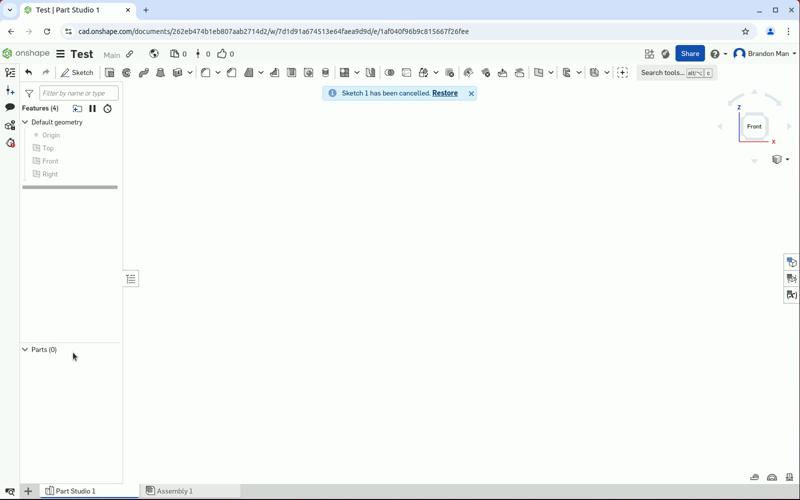
key_up(shift)
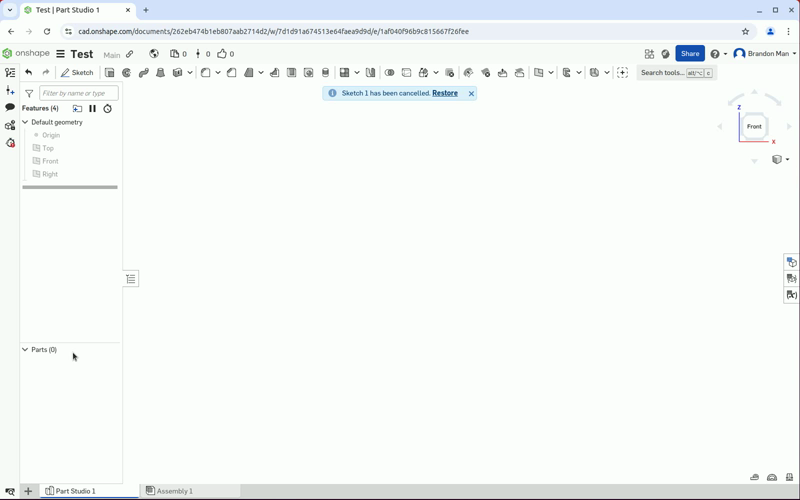
mouse_move(73, 352)
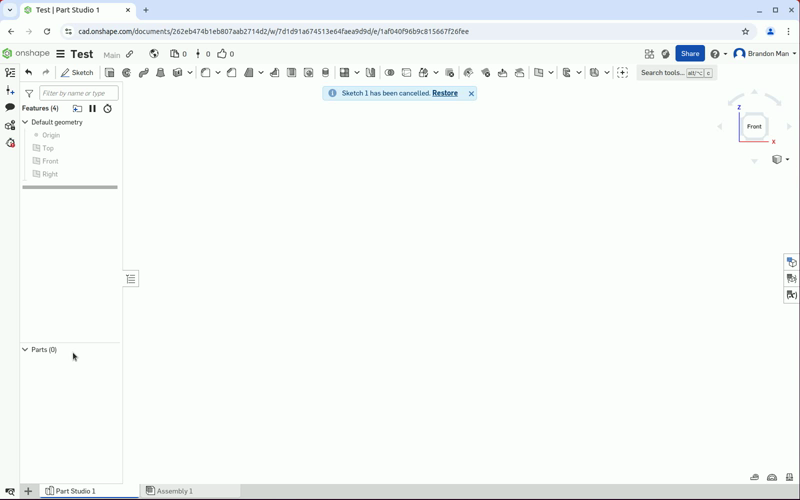
key(shift+y)
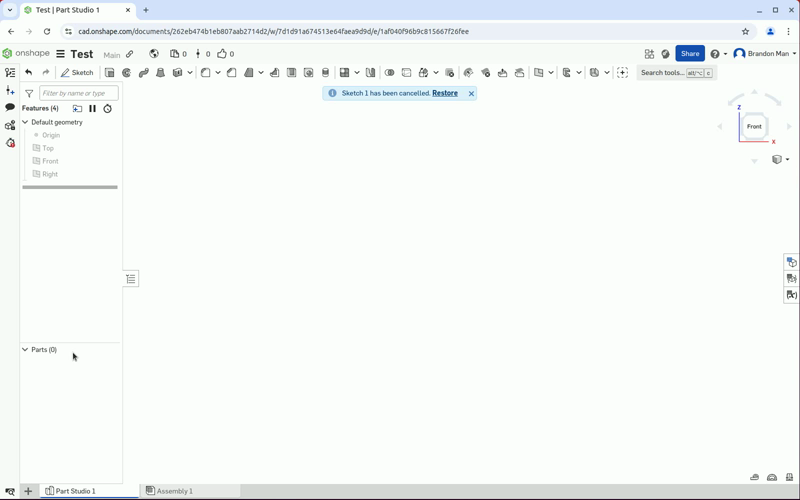
key(shift+s)
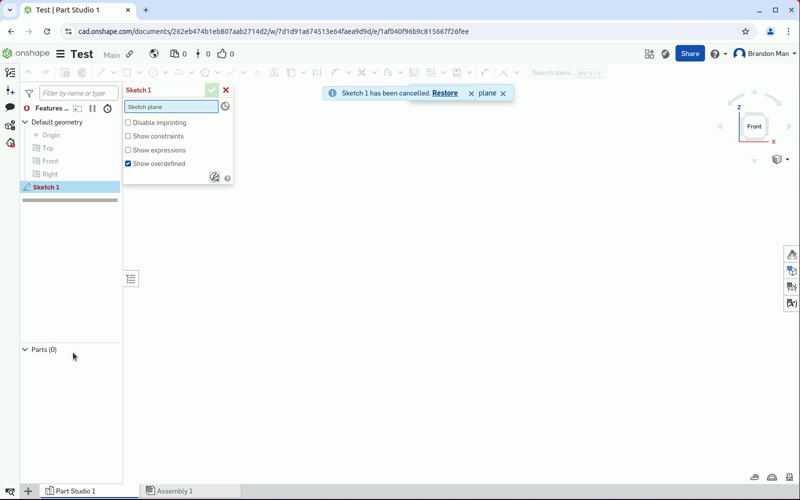
mouse_move(73, 163)
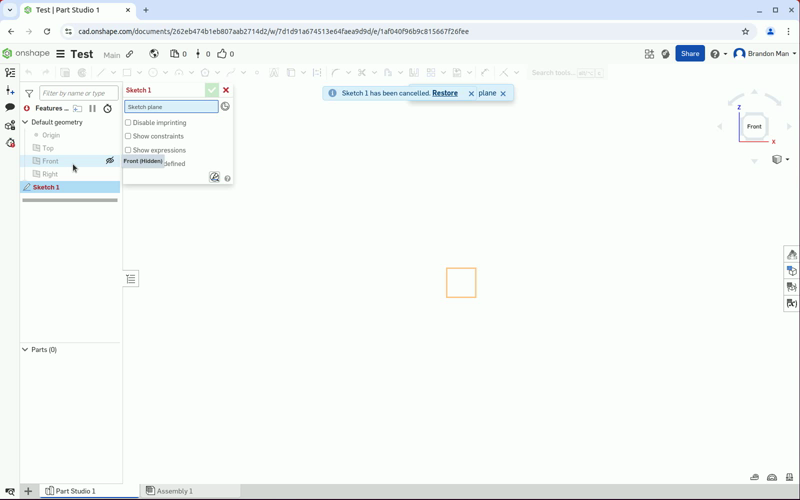
click(73, 163)
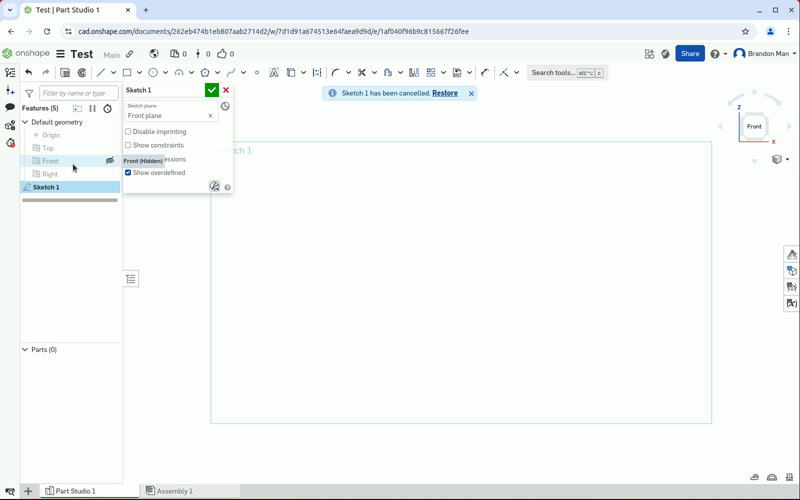
mouse_move(73, 352)
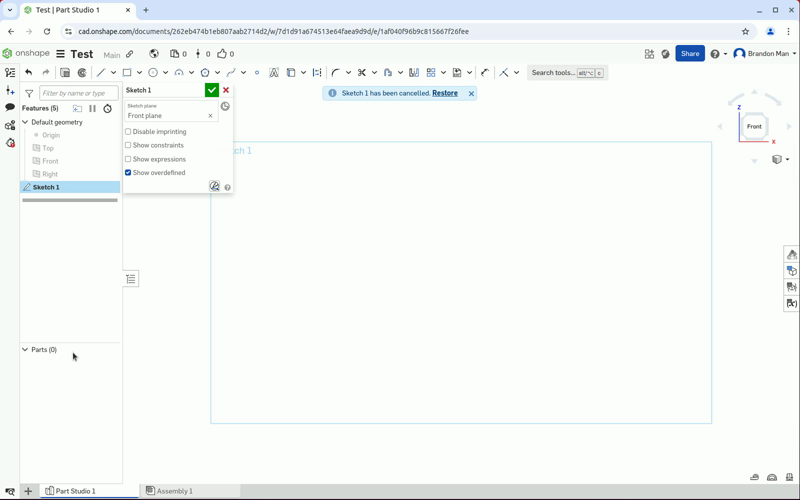
key(y)
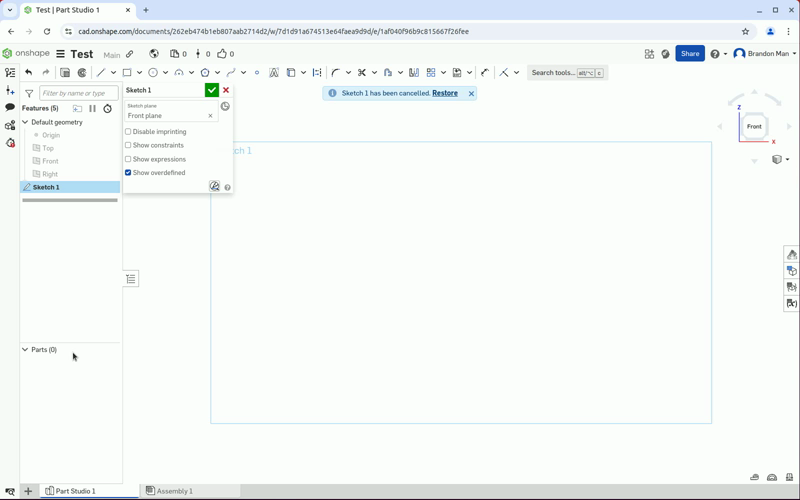
key(l)
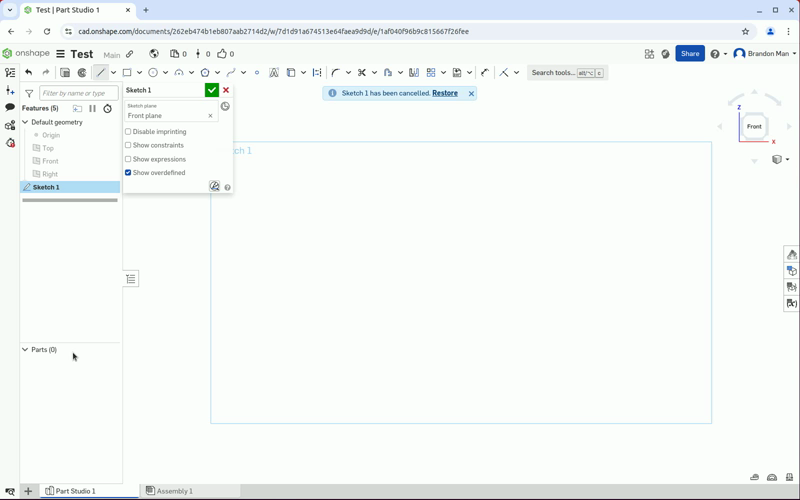
key_down(shift)
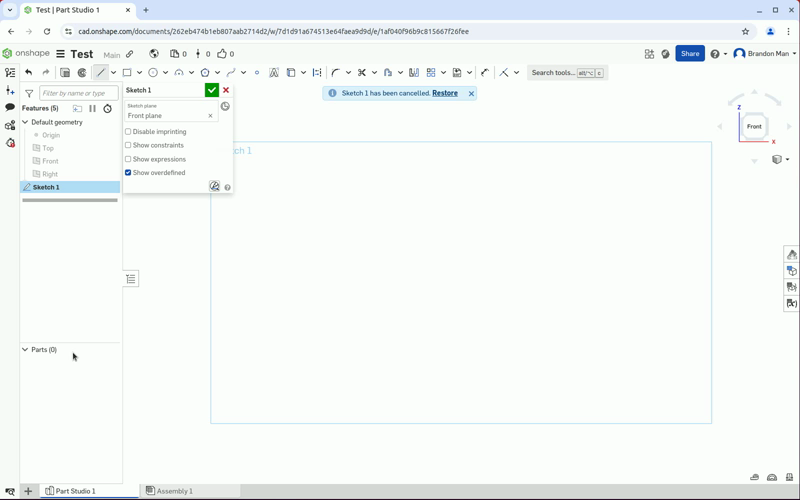
mouse_move(361, 176)
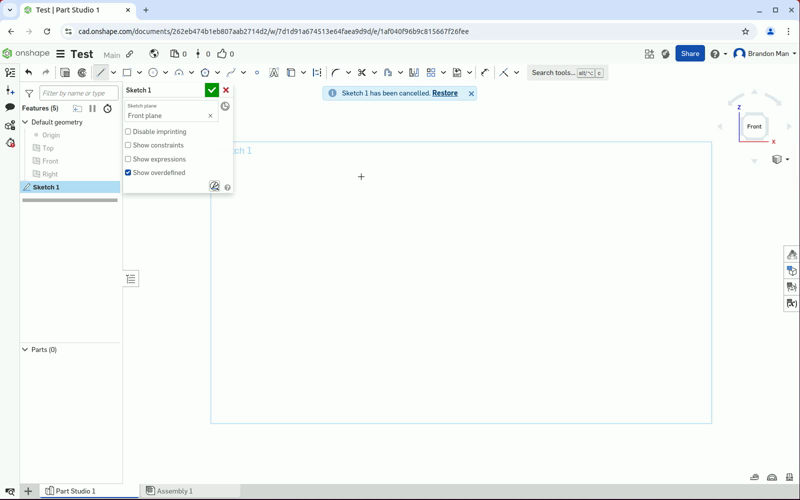
click(361, 176)
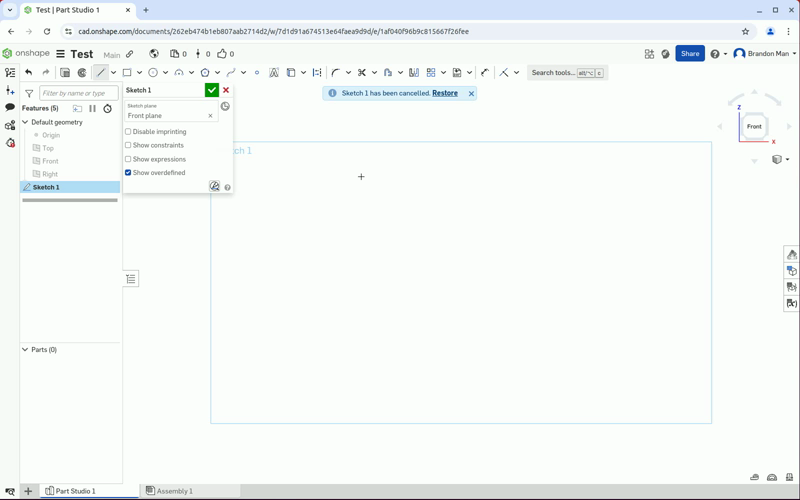
key_up(shift)
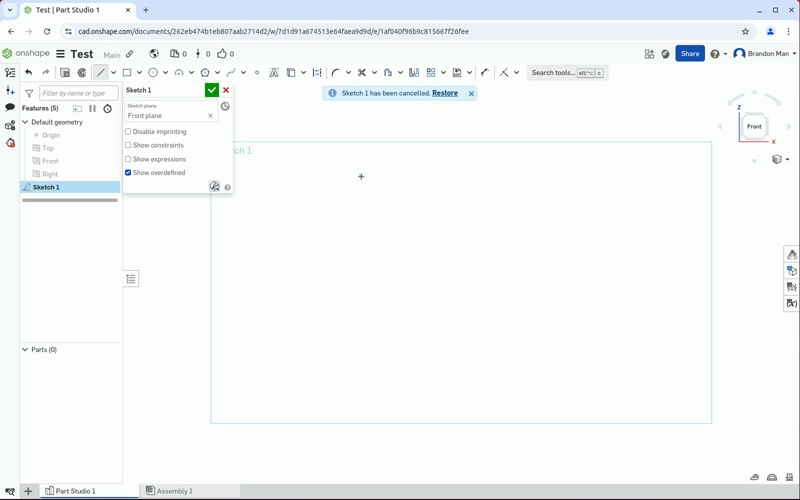
key_down(shift)
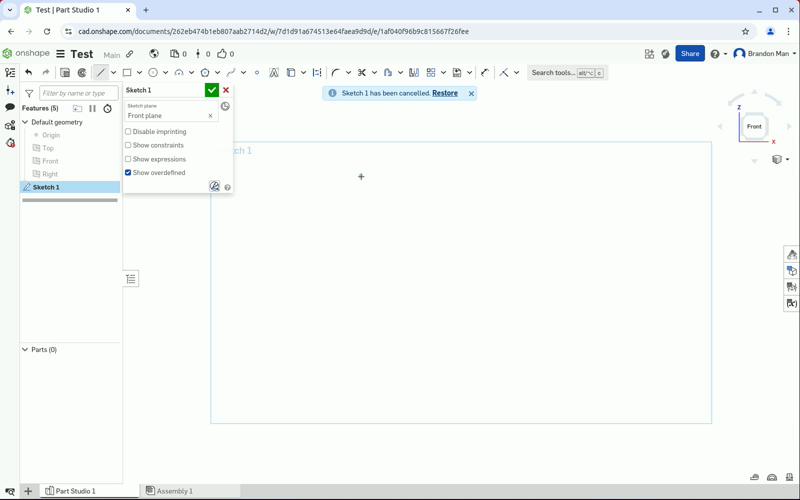
mouse_move(391, 176)
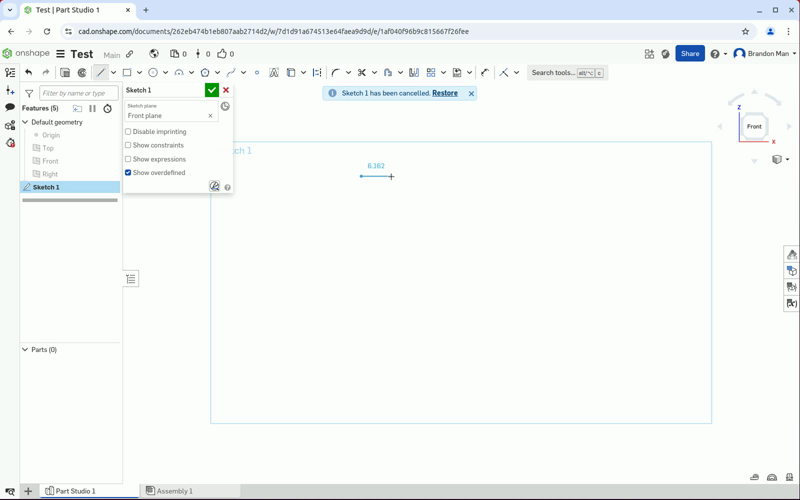
mouse_move(367, 176)
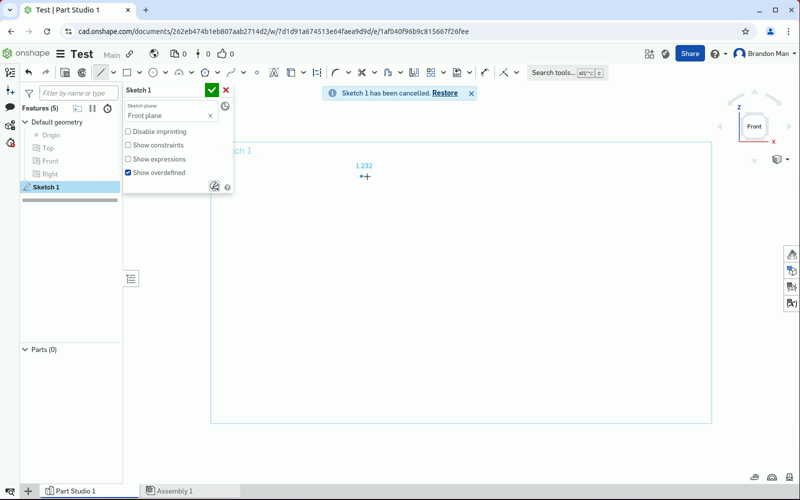
scroll(6)
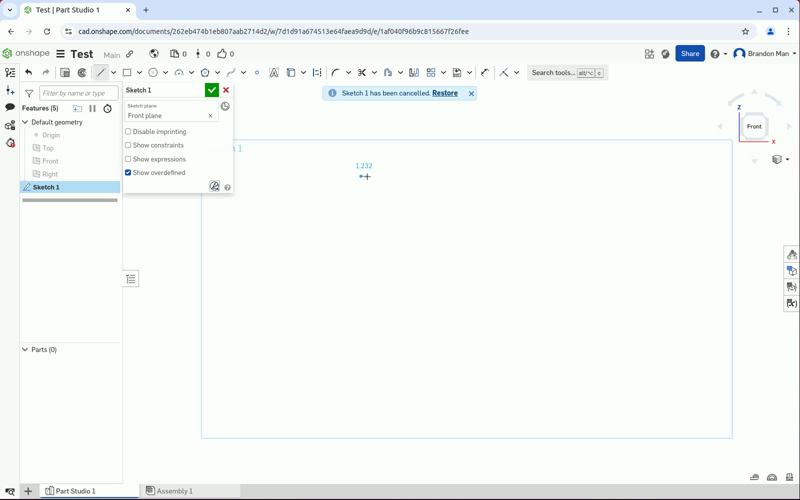
scroll(6)
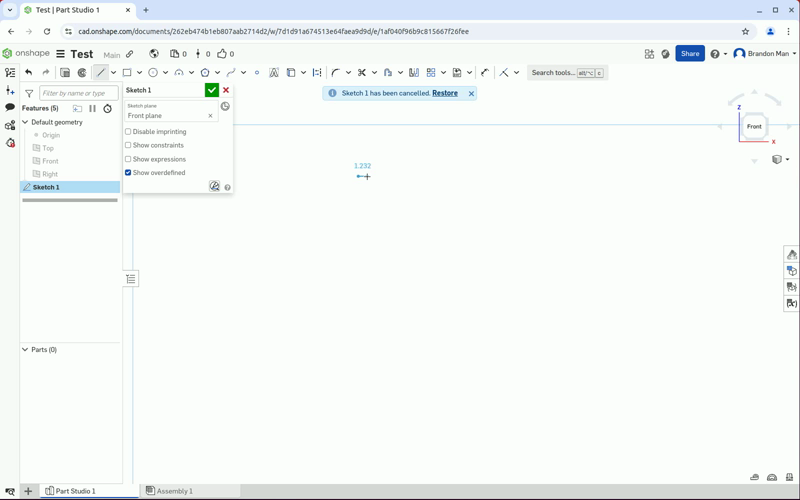
scroll(6)
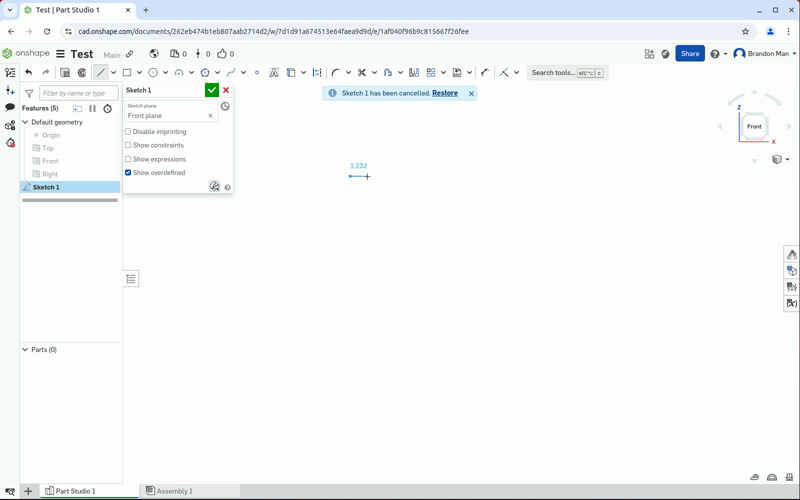
scroll(6)
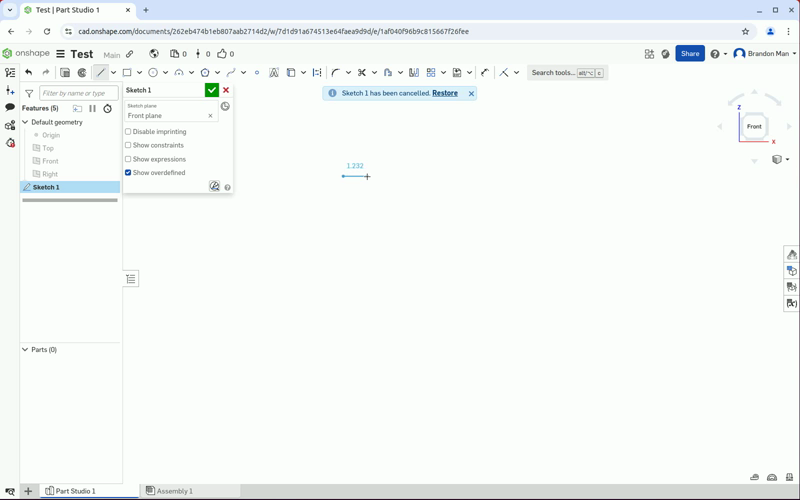
scroll(6)
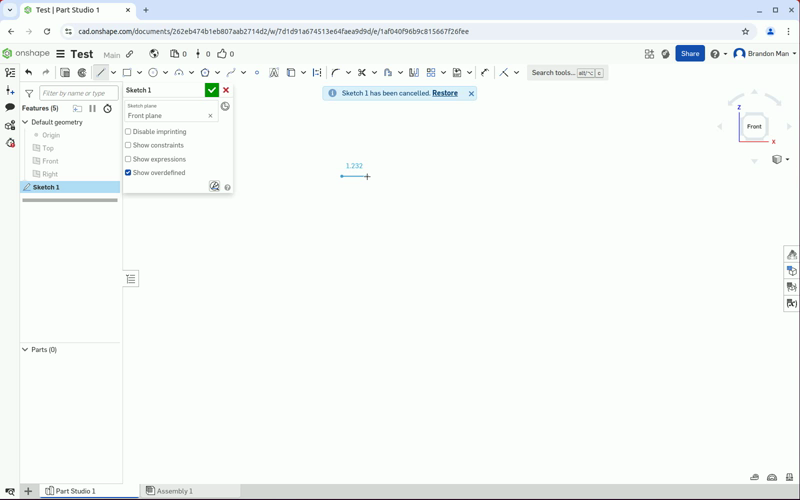
scroll(6)
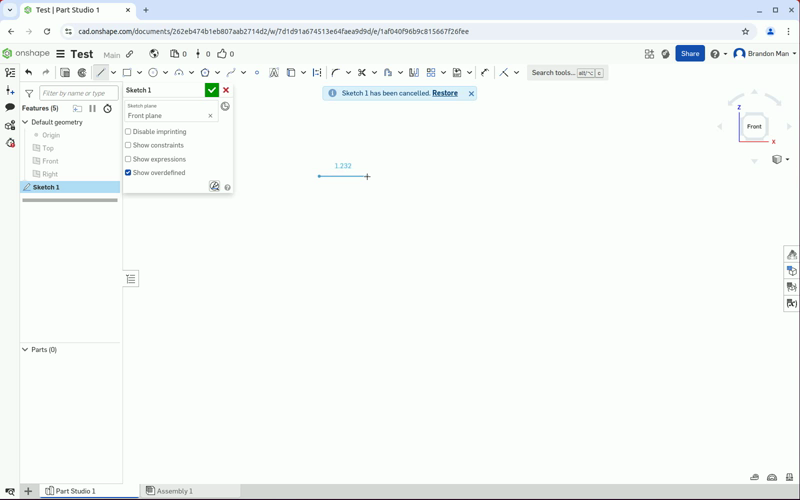
scroll(6)
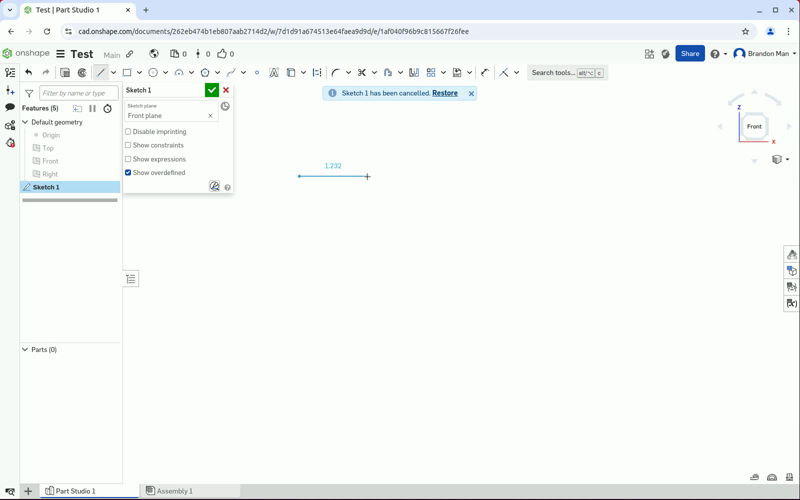
click(367, 176)
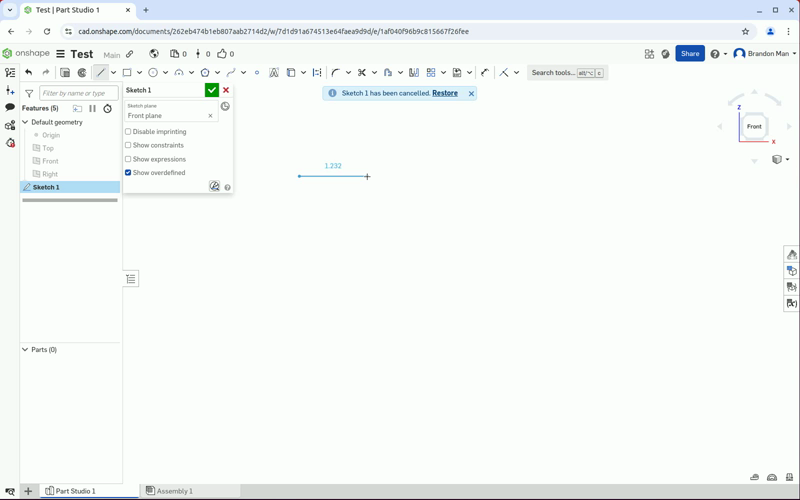
scroll(-6)
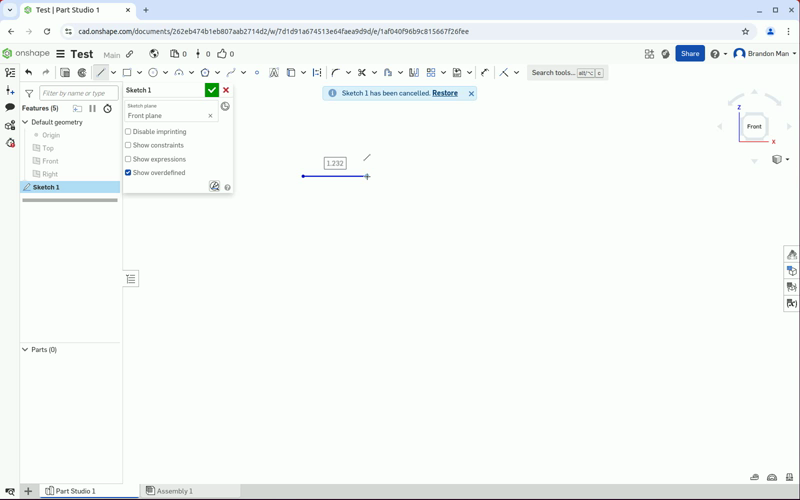
scroll(-6)
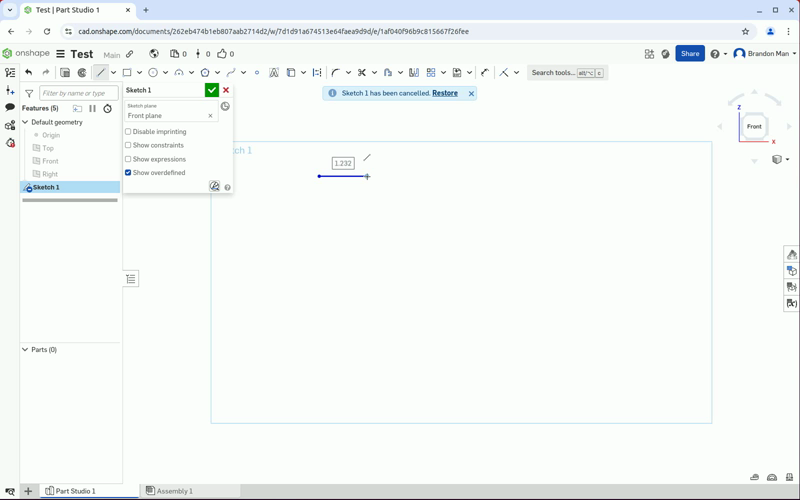
scroll(-6)
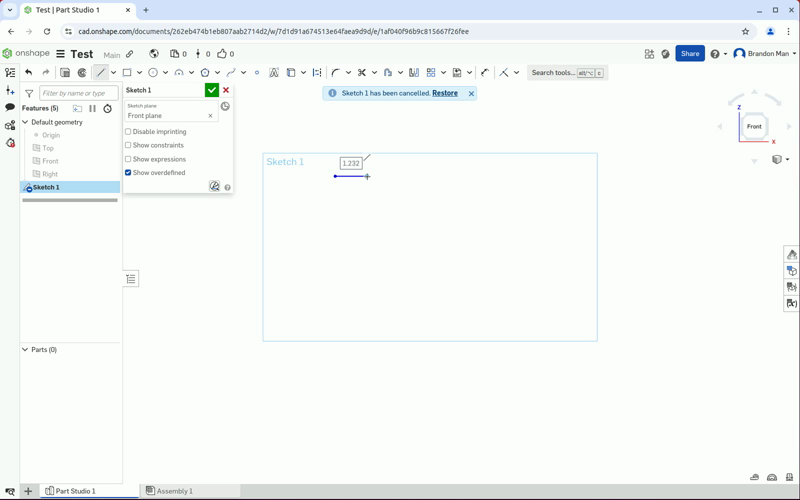
scroll(-6)
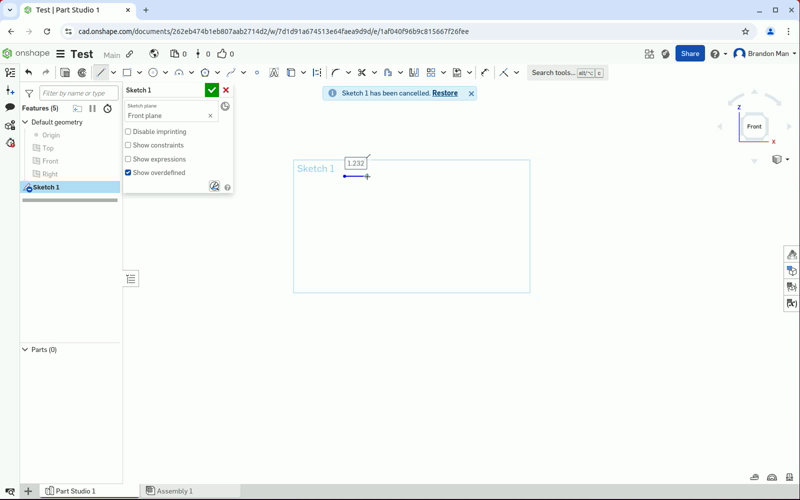
scroll(-6)
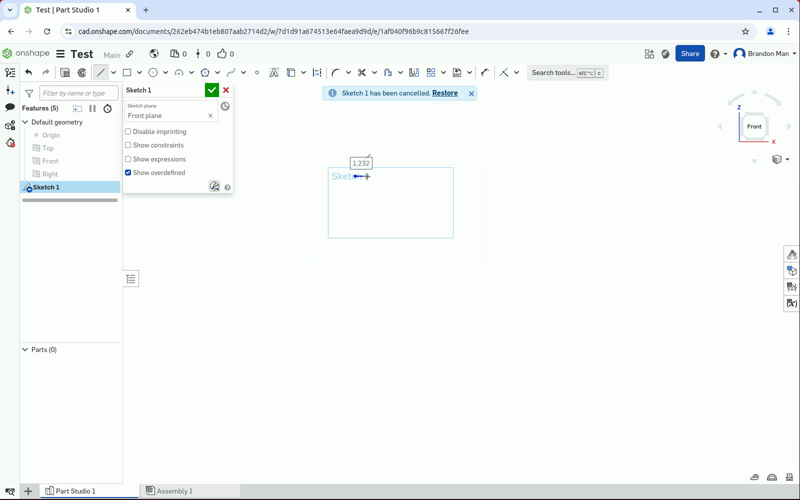
scroll(-6)
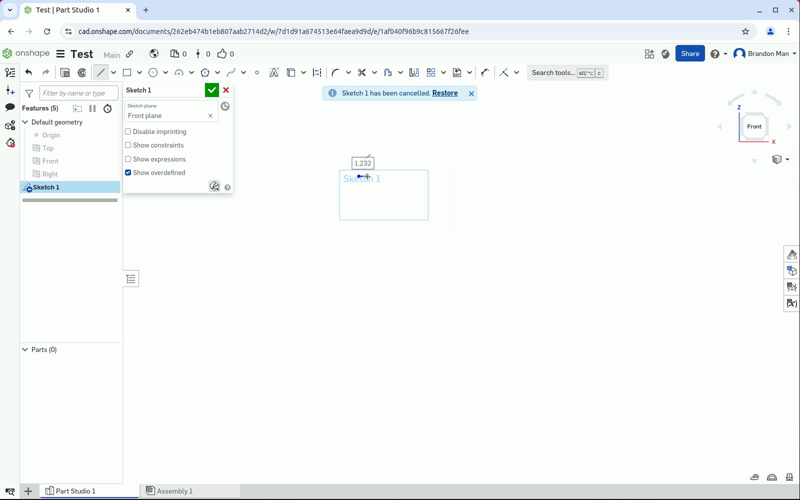
scroll(-6)
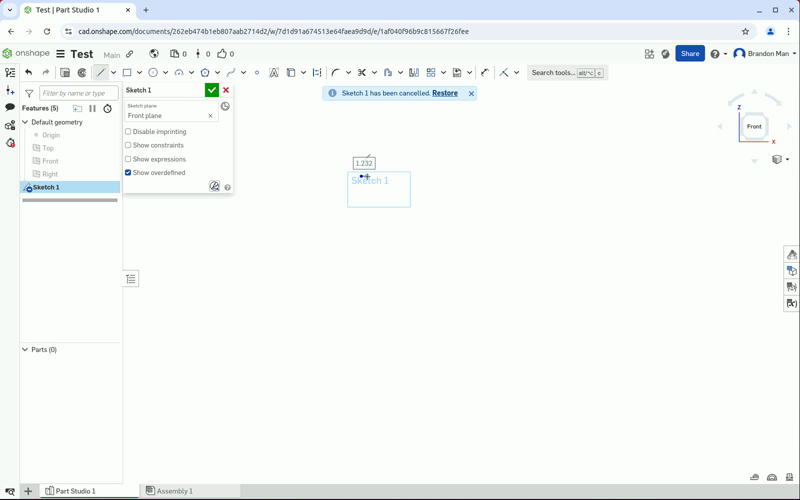
key_up(shift)
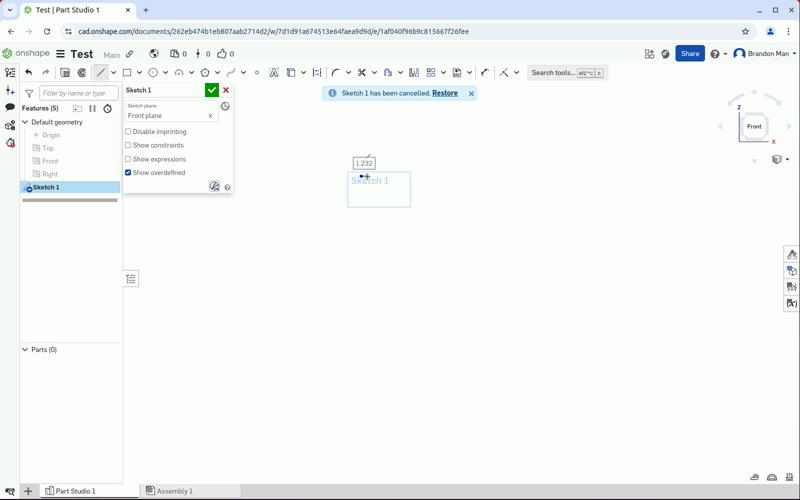
key_down(shift)
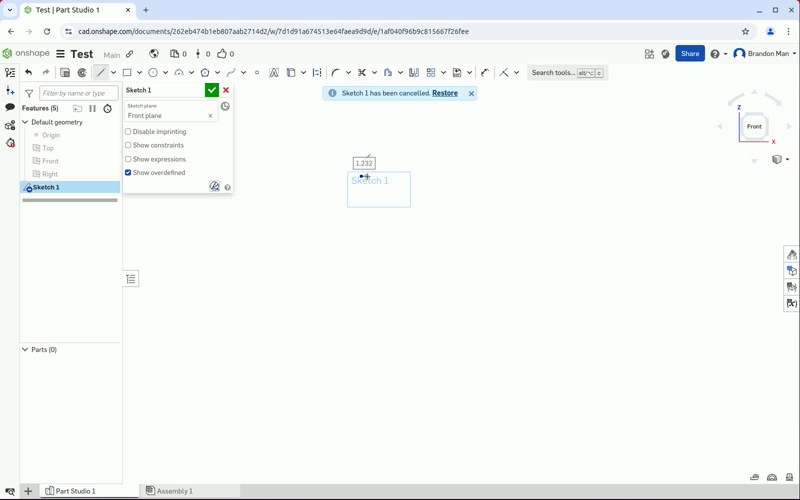
mouse_move(554, 176)
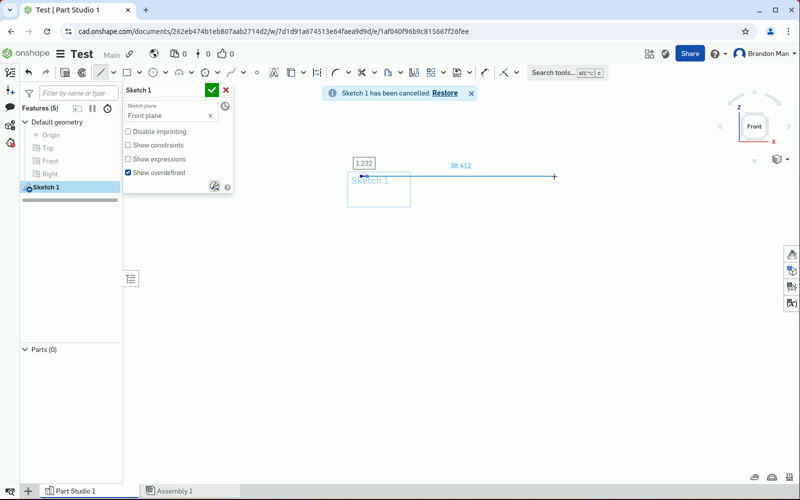
click(554, 176)
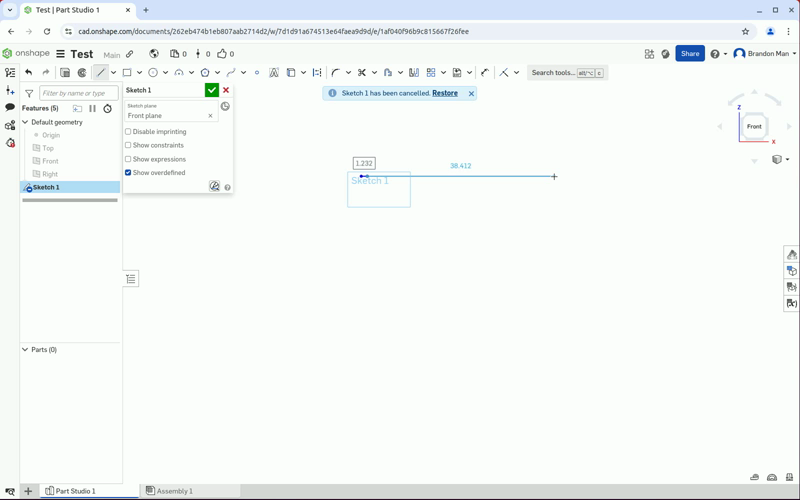
key_up(shift)
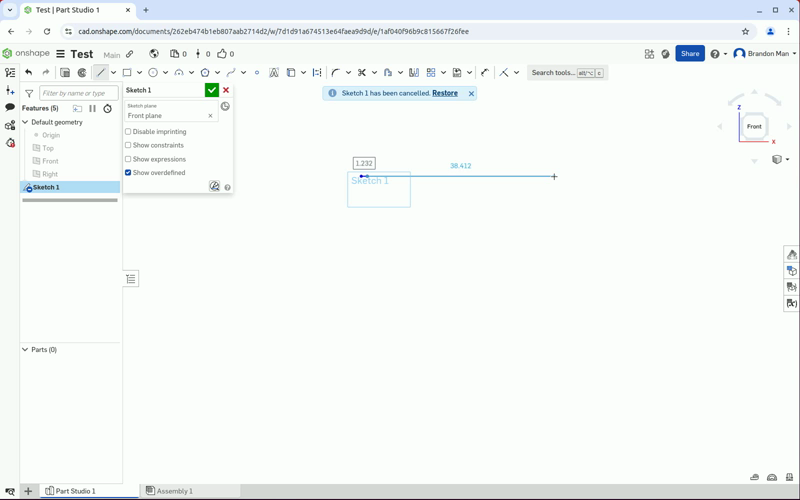
key_down(shift)
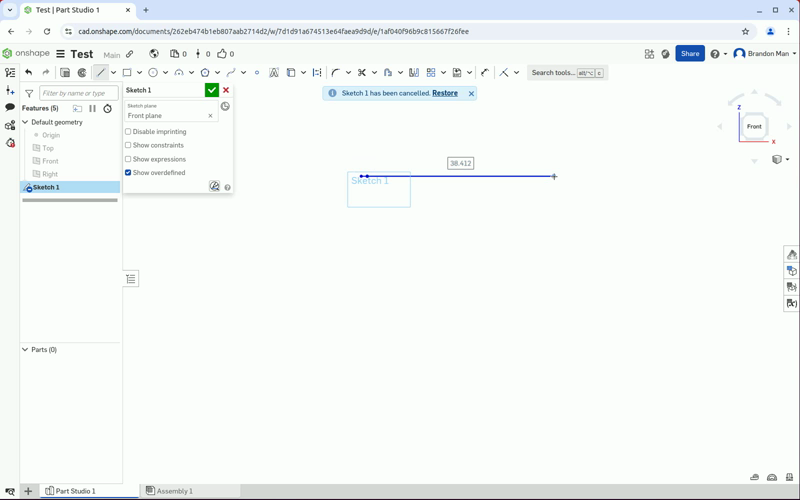
mouse_move(584, 176)
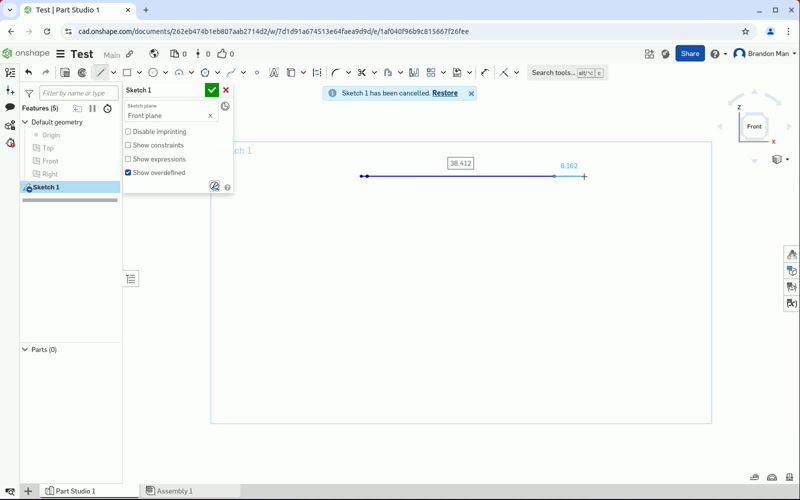
mouse_move(560, 176)
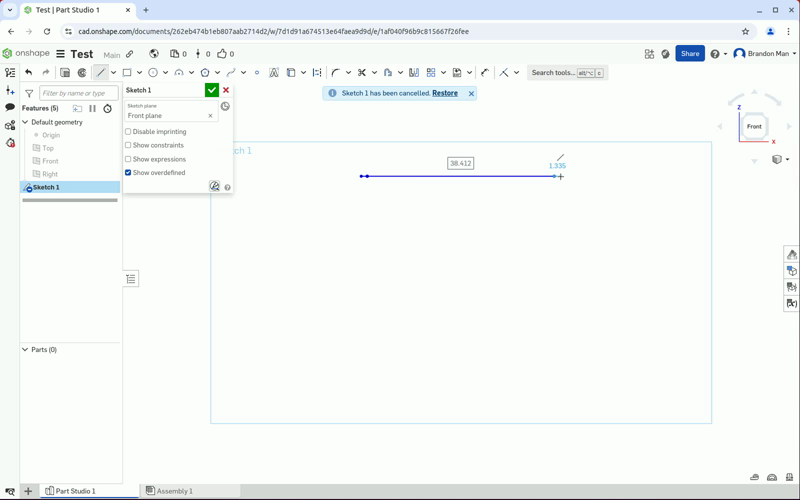
scroll(6)
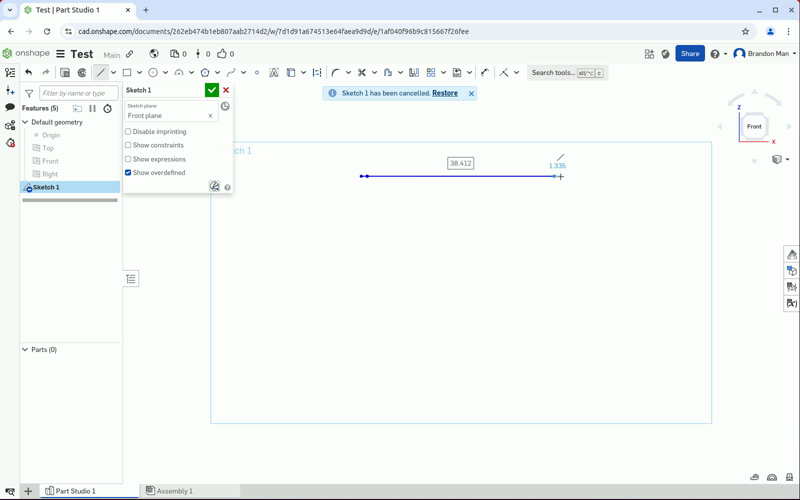
scroll(6)
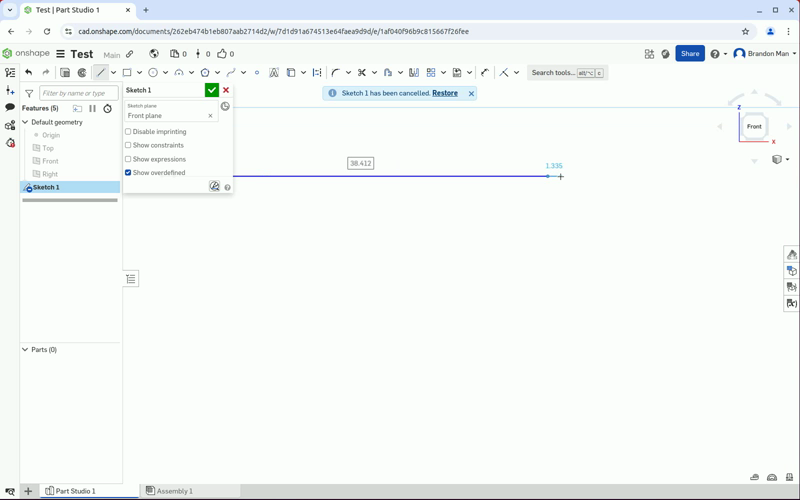
scroll(6)
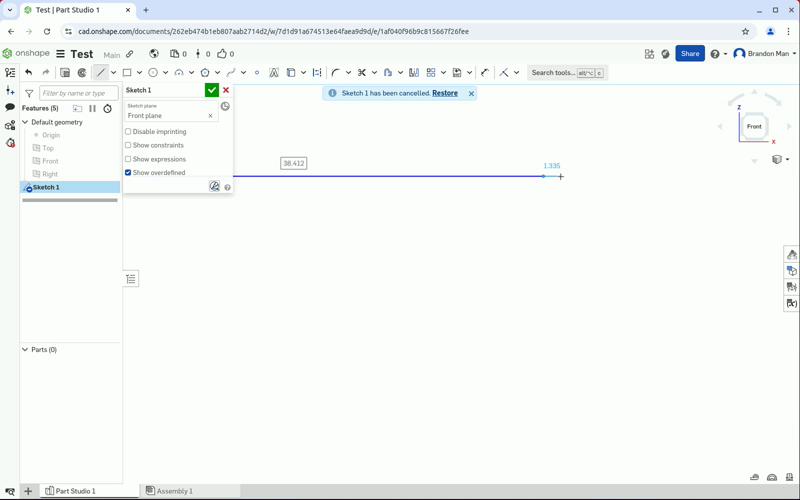
scroll(6)
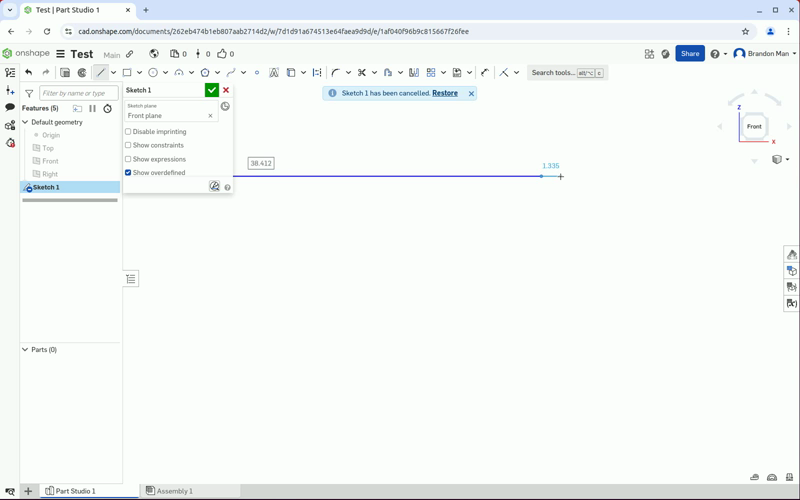
scroll(6)
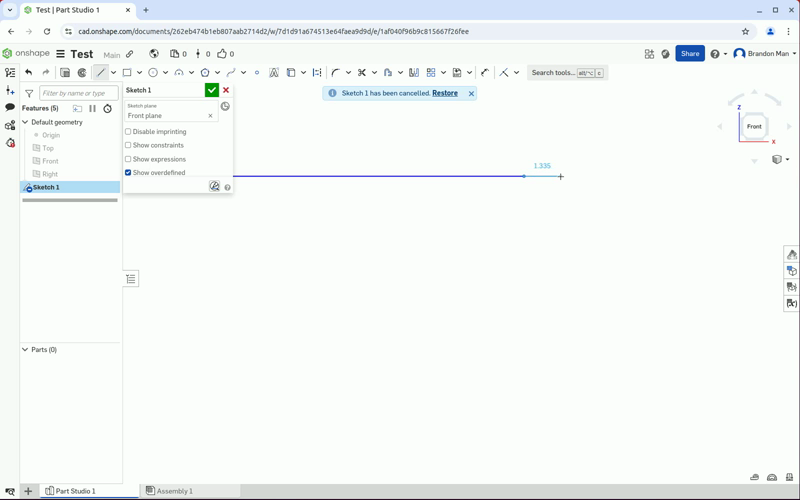
scroll(6)
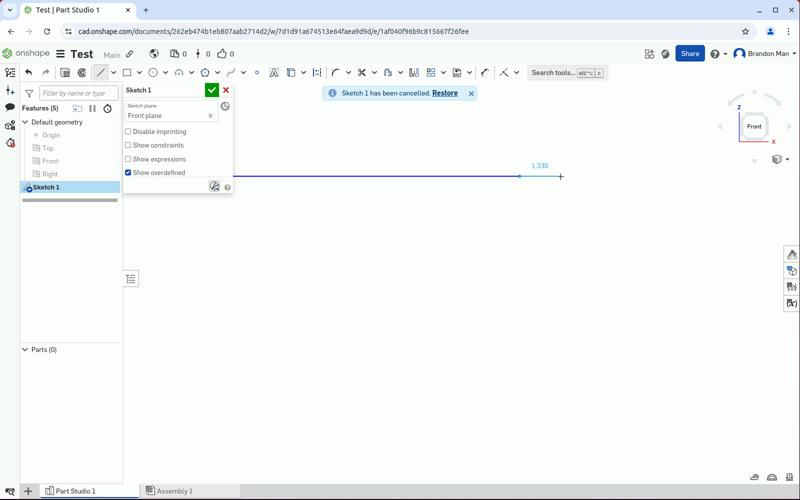
scroll(6)
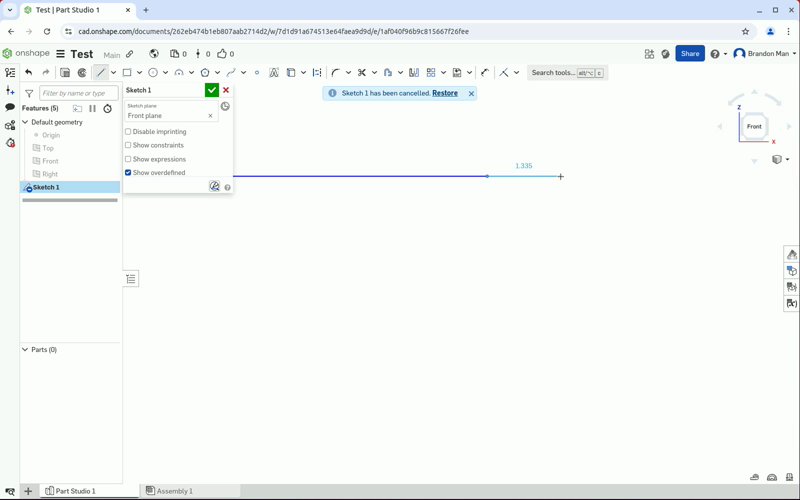
click(560, 176)
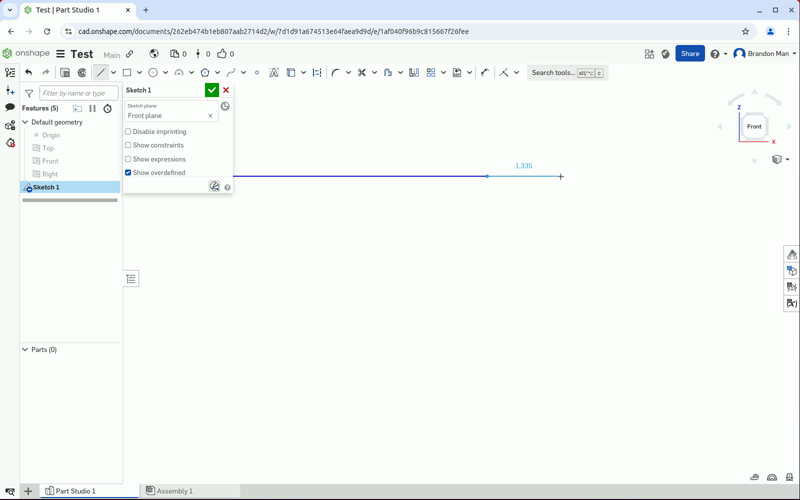
scroll(-6)
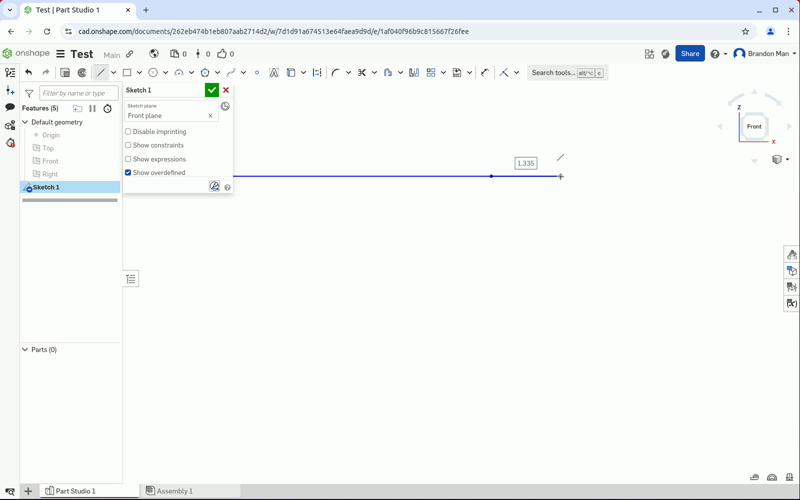
scroll(-6)
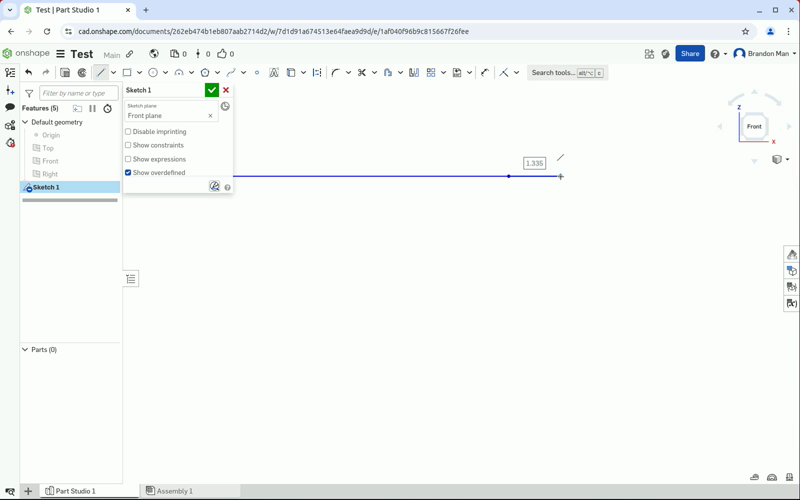
scroll(-6)
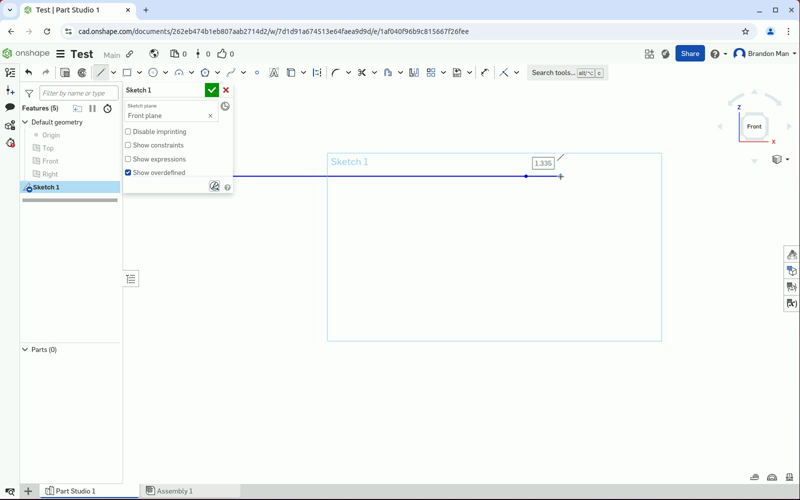
scroll(-6)
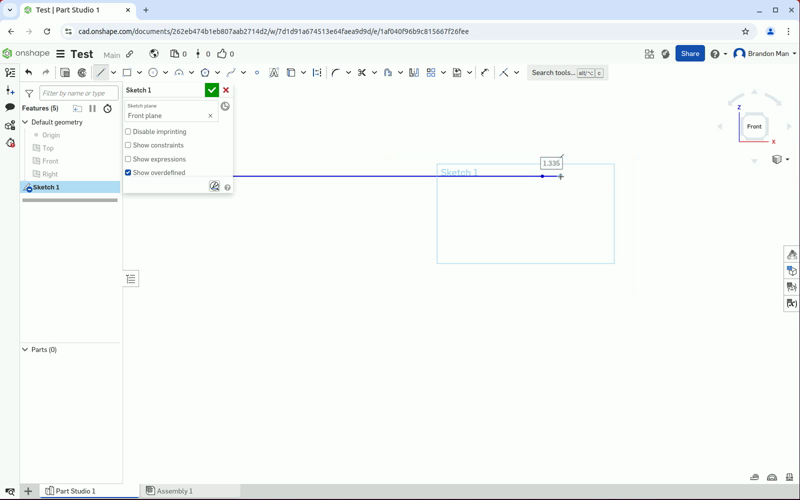
scroll(-6)
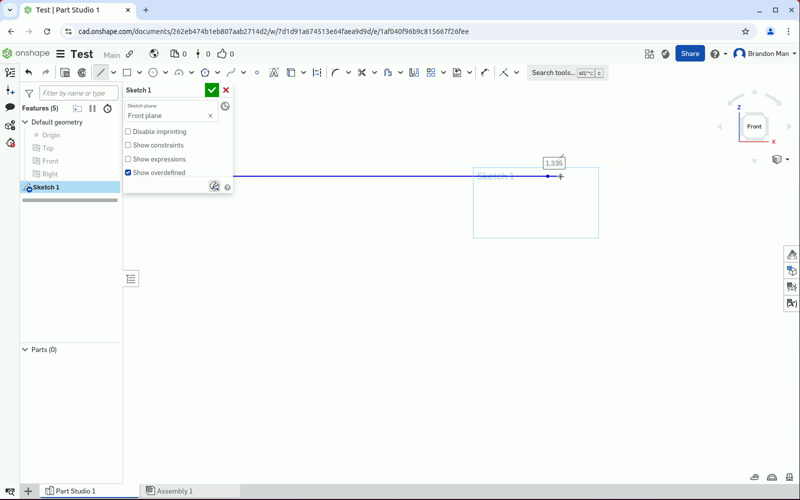
scroll(-6)
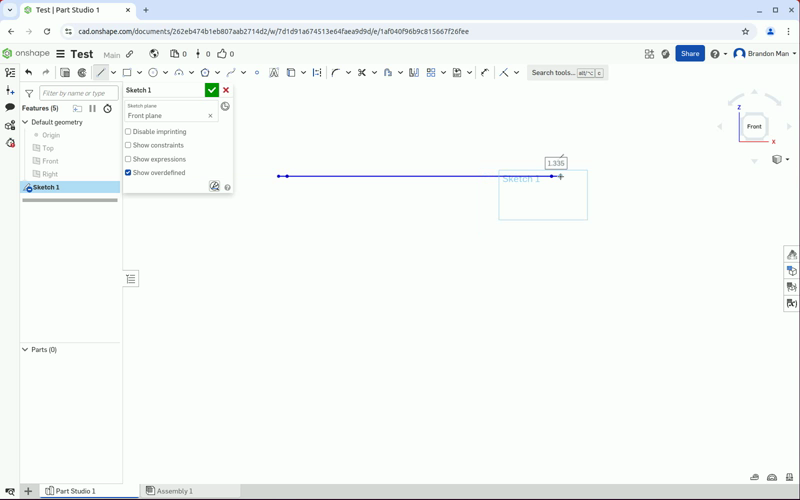
scroll(-6)
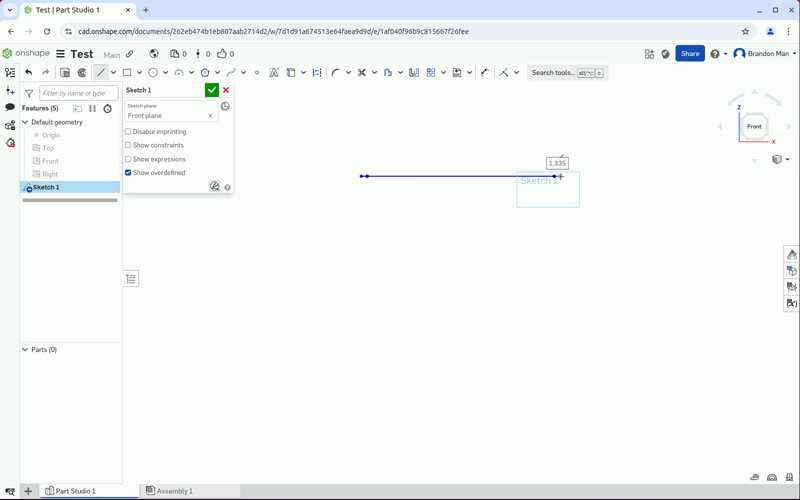
key_up(shift)
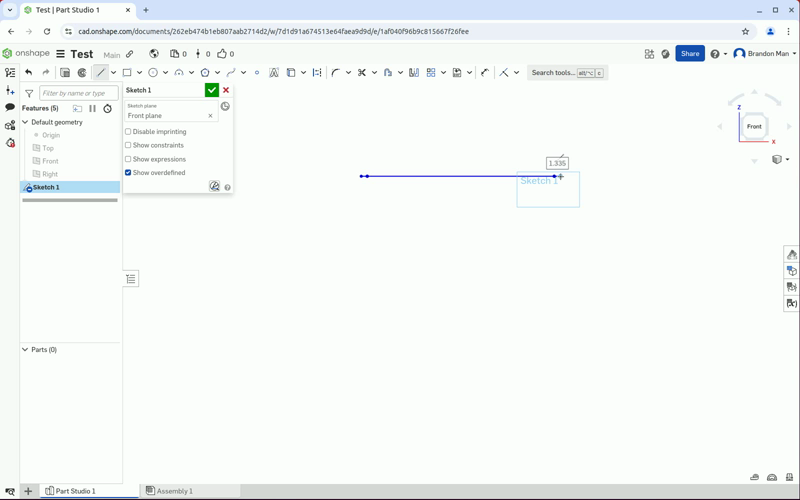
key_down(shift)
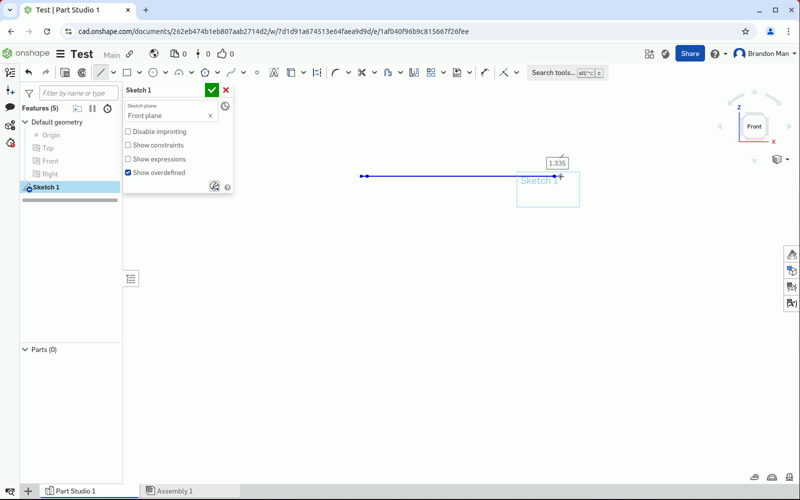
mouse_move(589, 176)
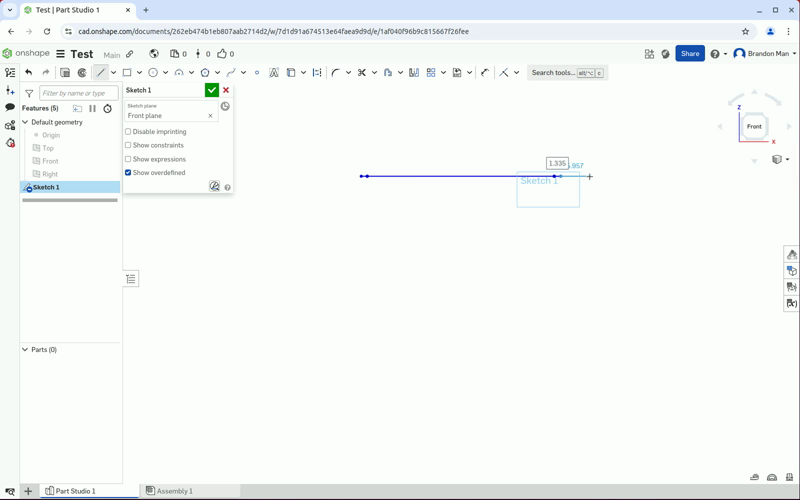
mouse_move(560, 170)
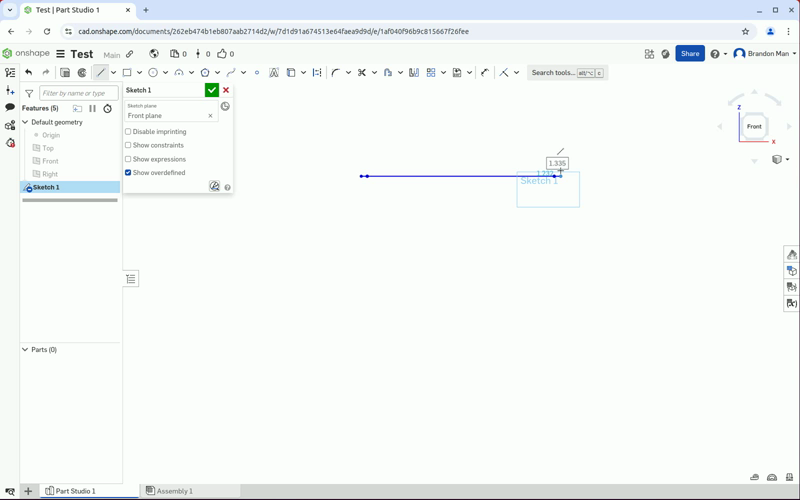
scroll(6)
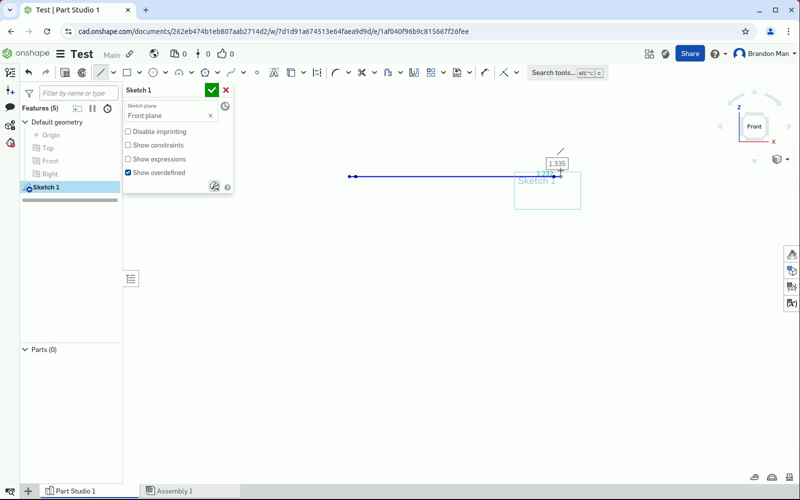
scroll(6)
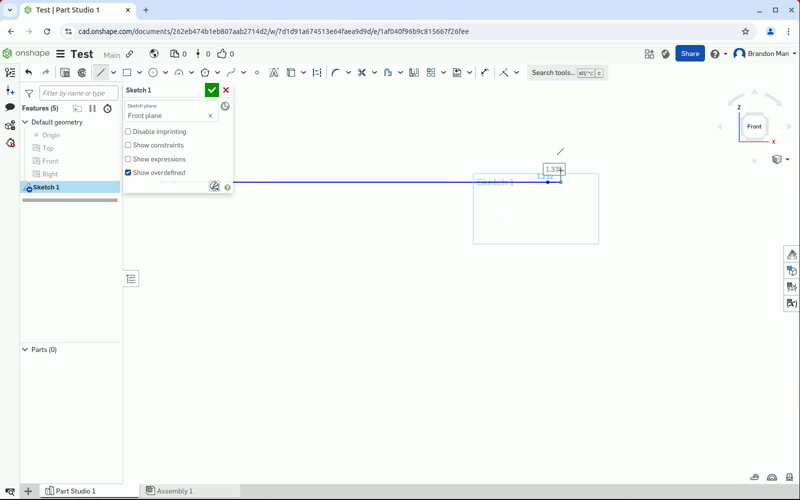
scroll(6)
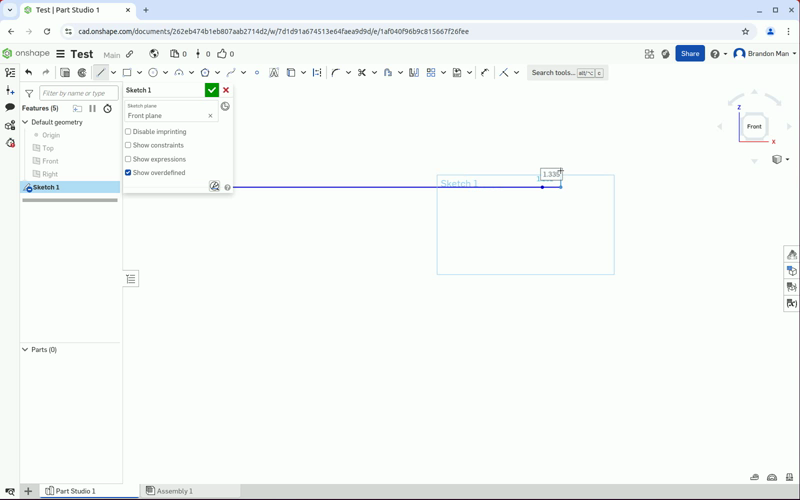
scroll(6)
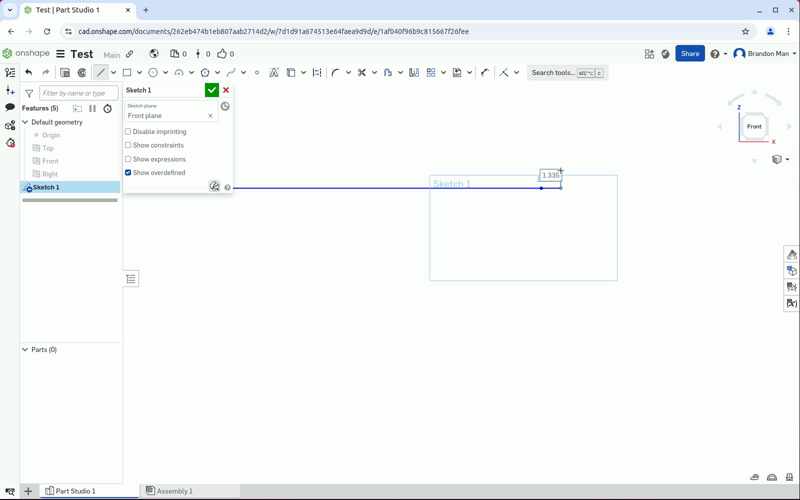
scroll(6)
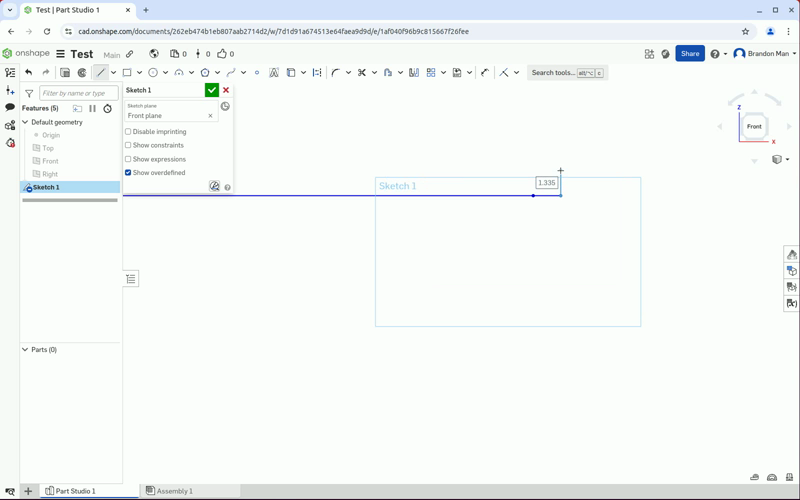
scroll(6)
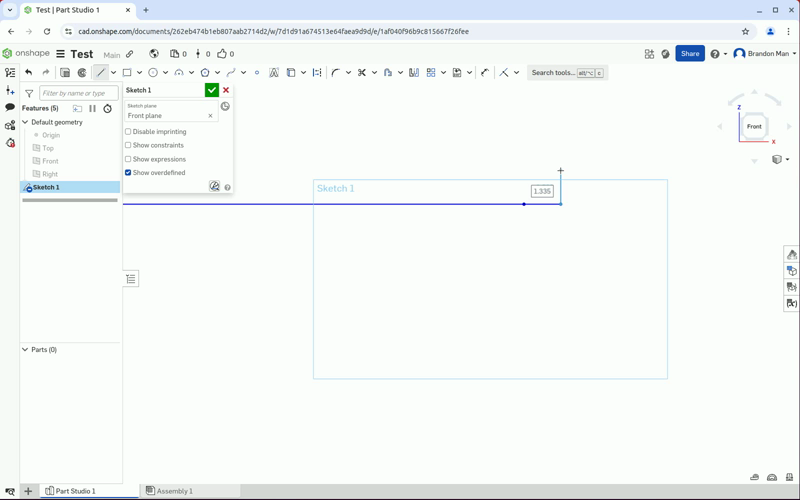
scroll(6)
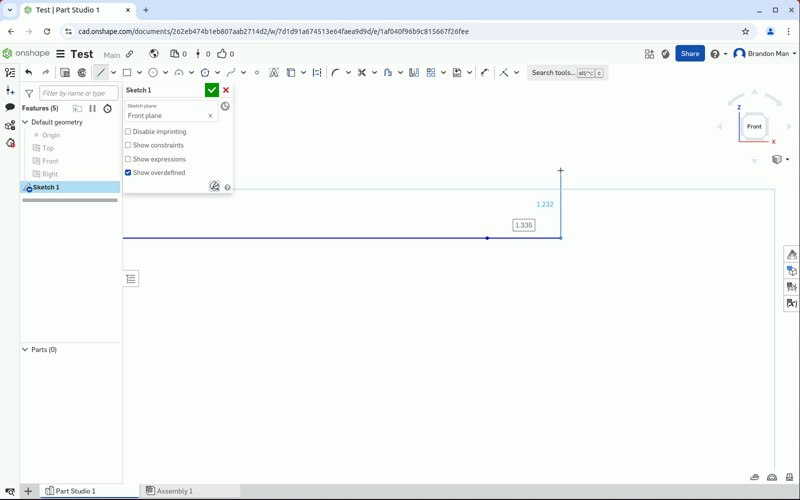
click(560, 170)
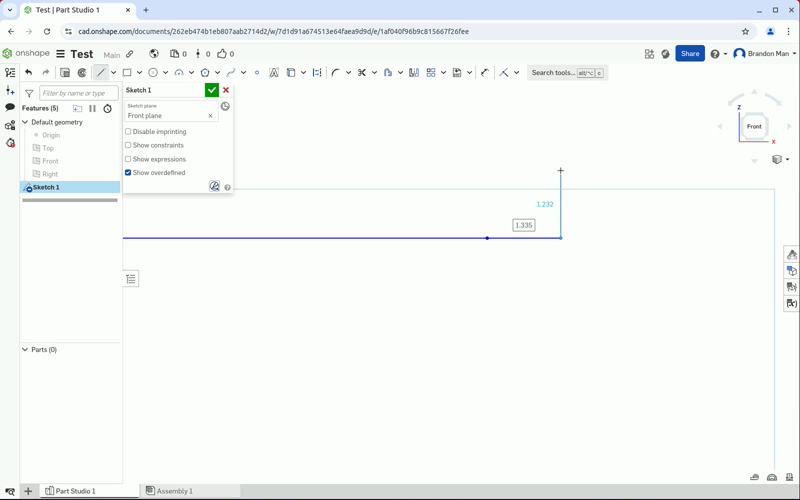
scroll(-6)
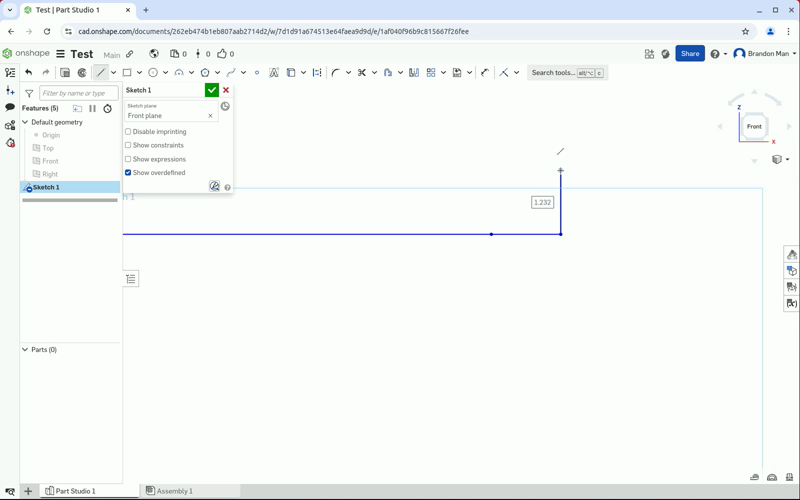
scroll(-6)
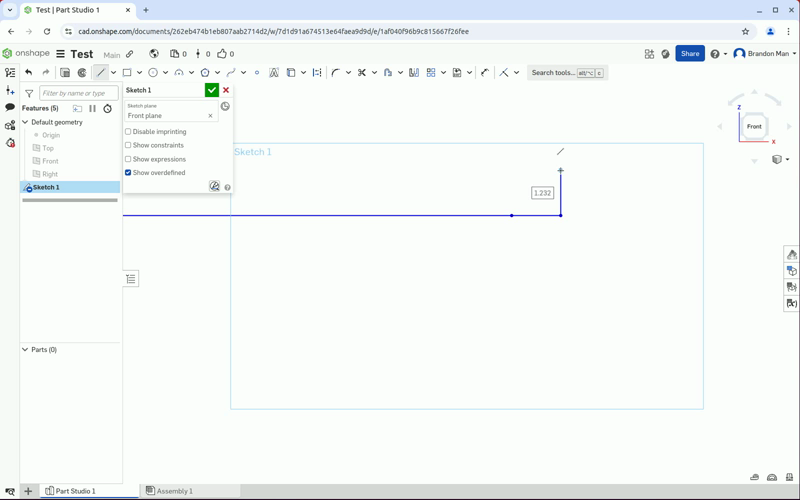
scroll(-6)
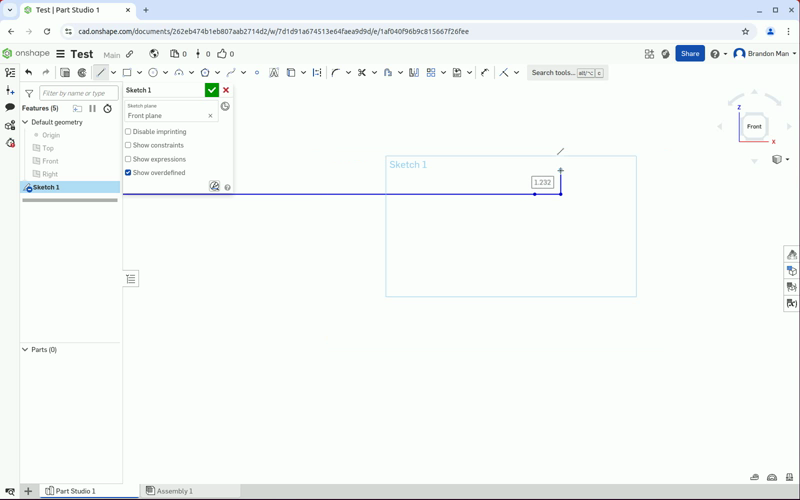
scroll(-6)
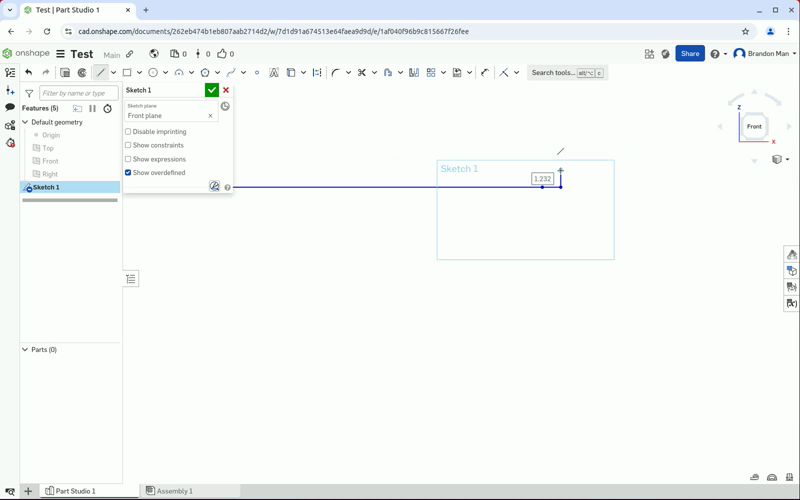
scroll(-6)
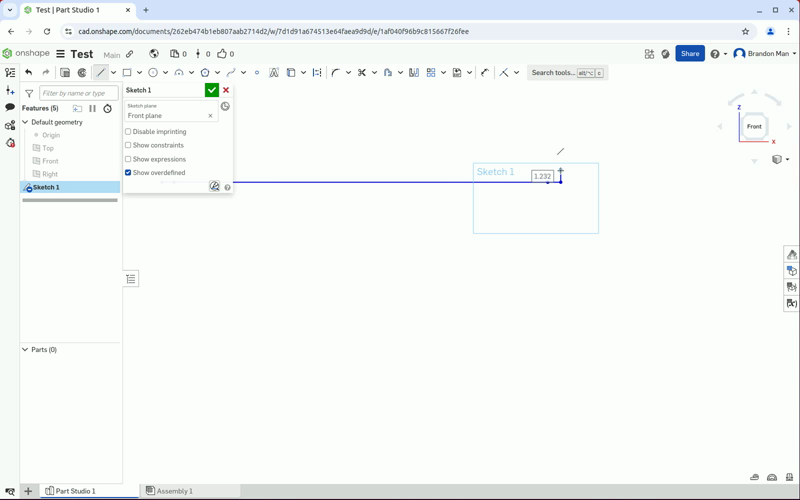
scroll(-6)
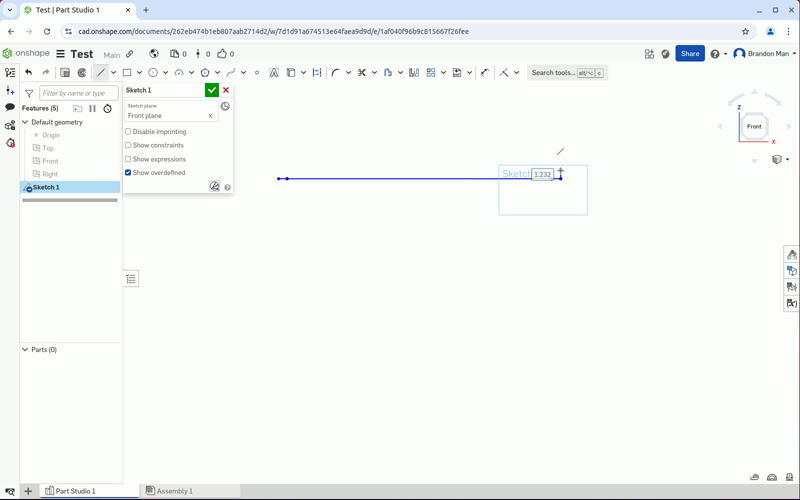
scroll(-6)
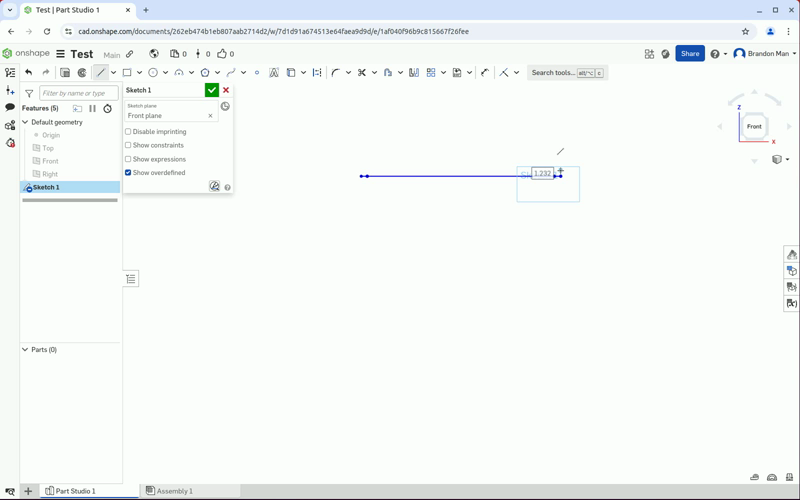
key_up(shift)
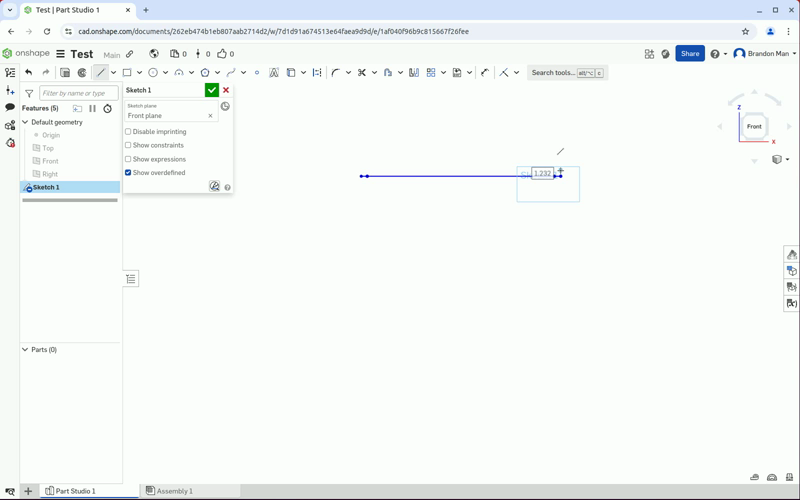
key_down(shift)
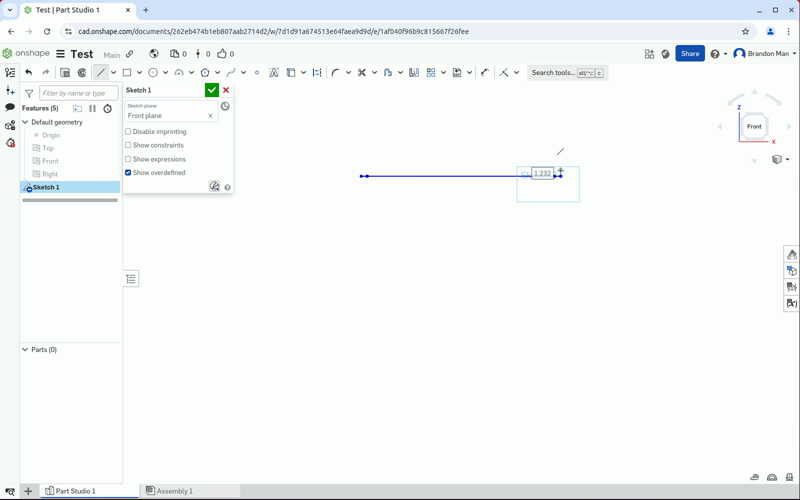
mouse_move(361, 170)
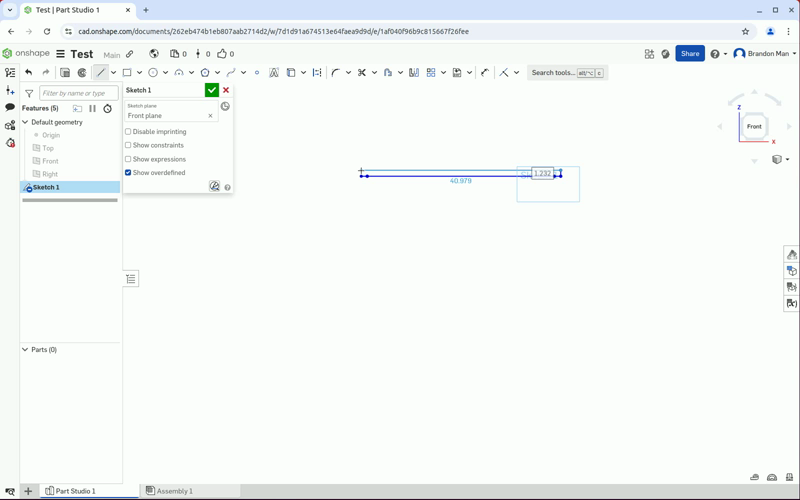
click(361, 170)
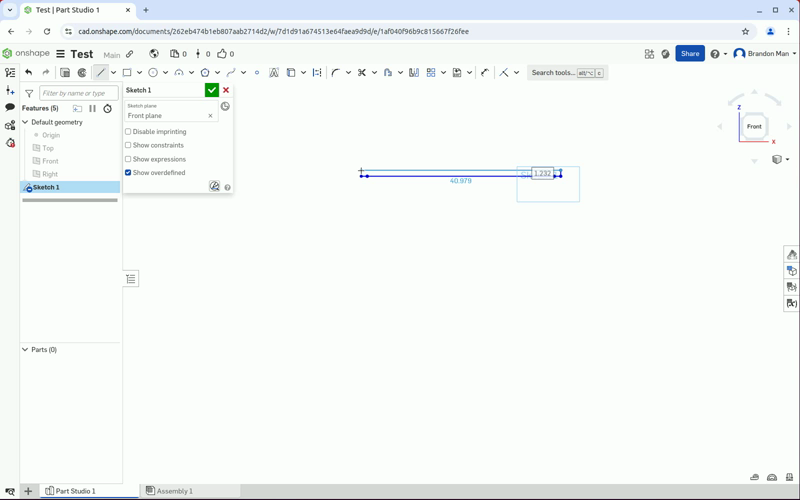
key_up(shift)
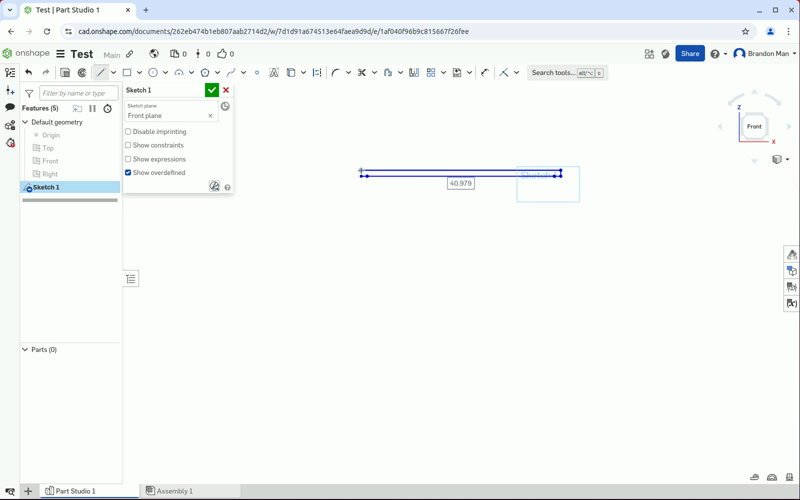
mouse_move(391, 170)
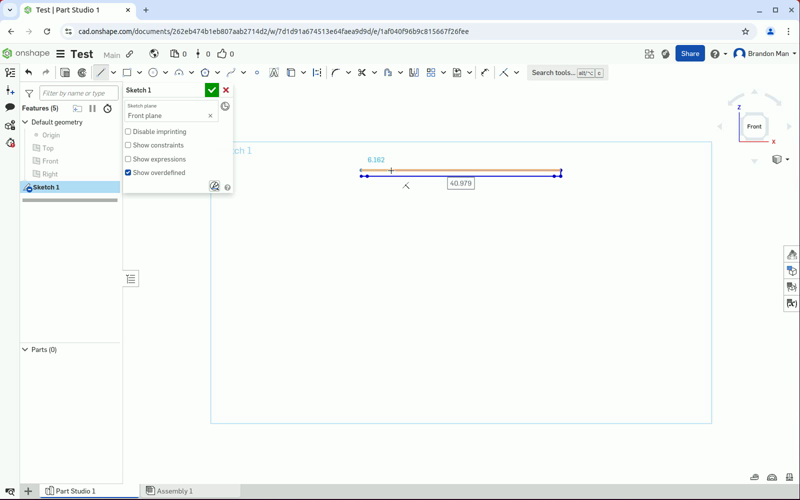
key_down(shift)
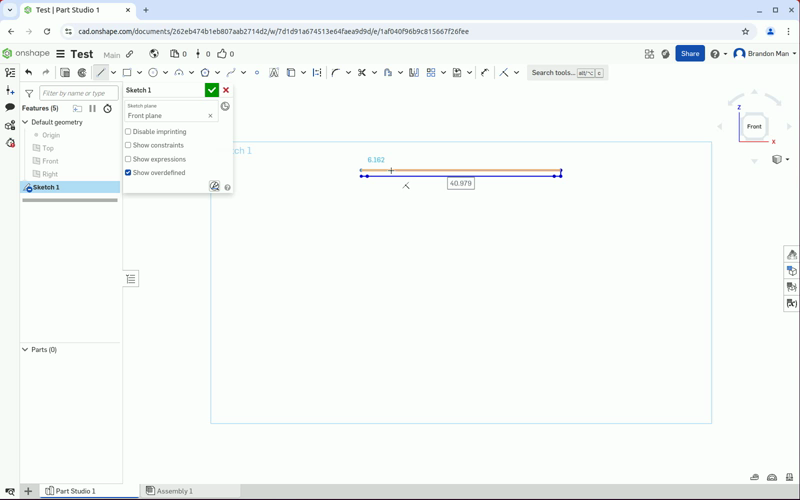
mouse_move(361, 176)
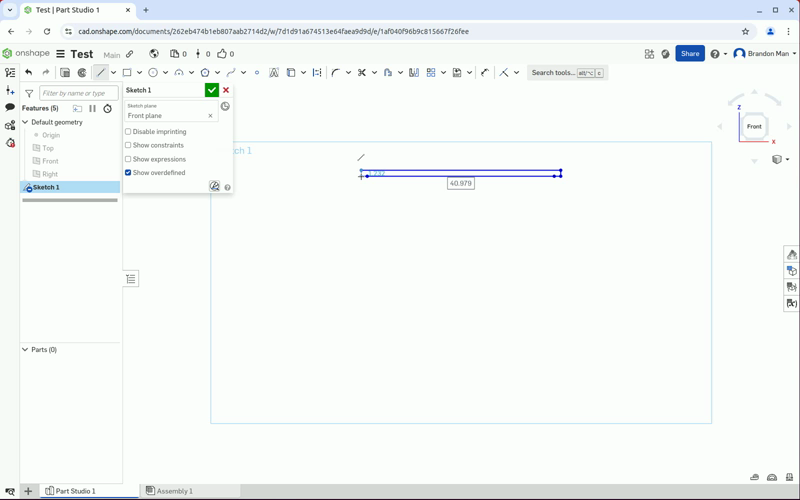
scroll(6)
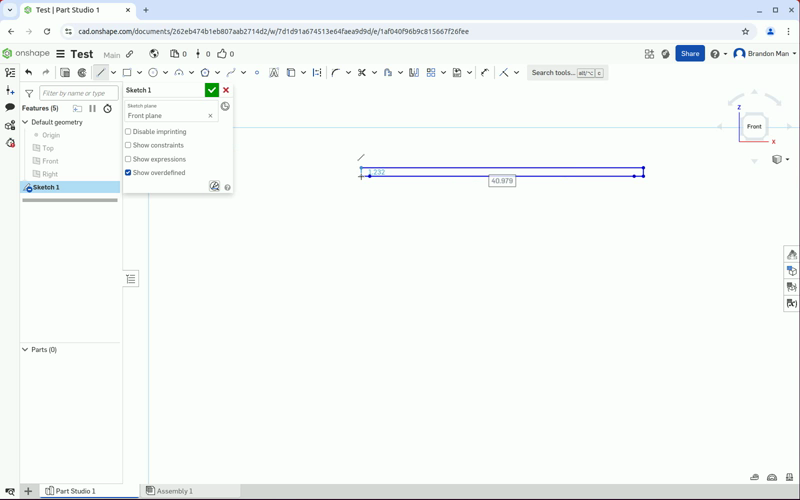
scroll(6)
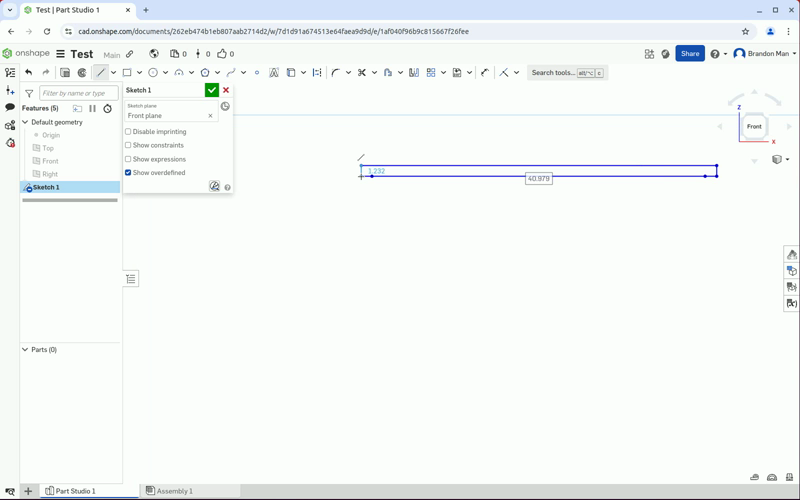
scroll(6)
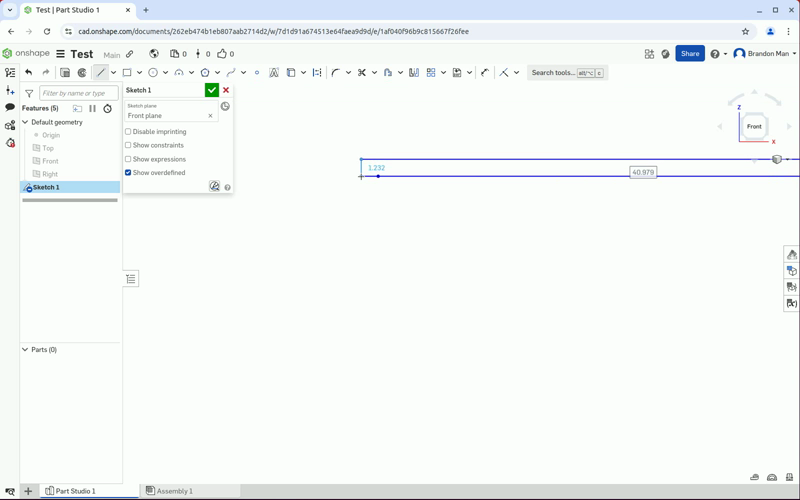
scroll(6)
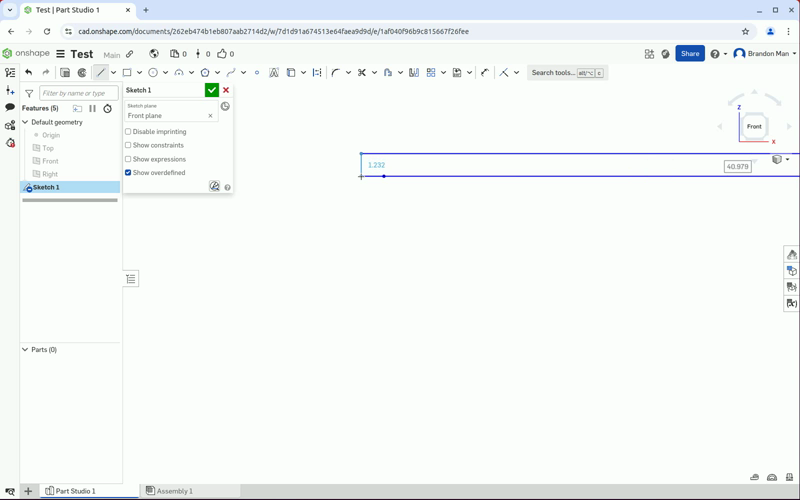
scroll(6)
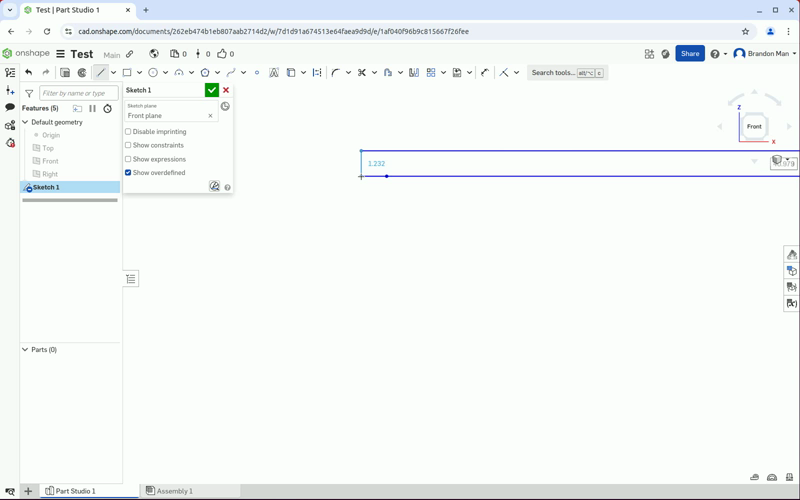
scroll(6)
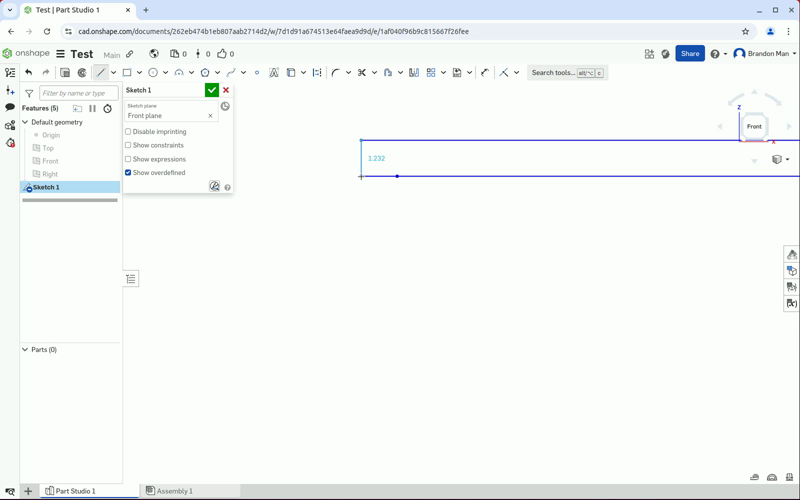
scroll(6)
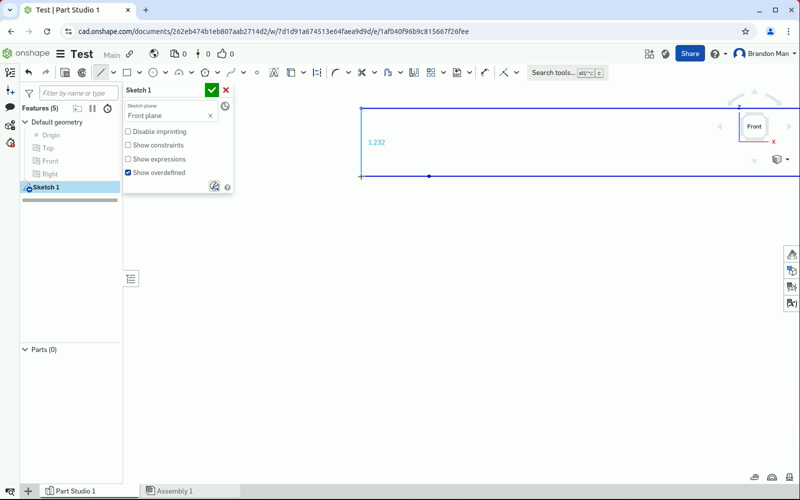
key_up(shift)
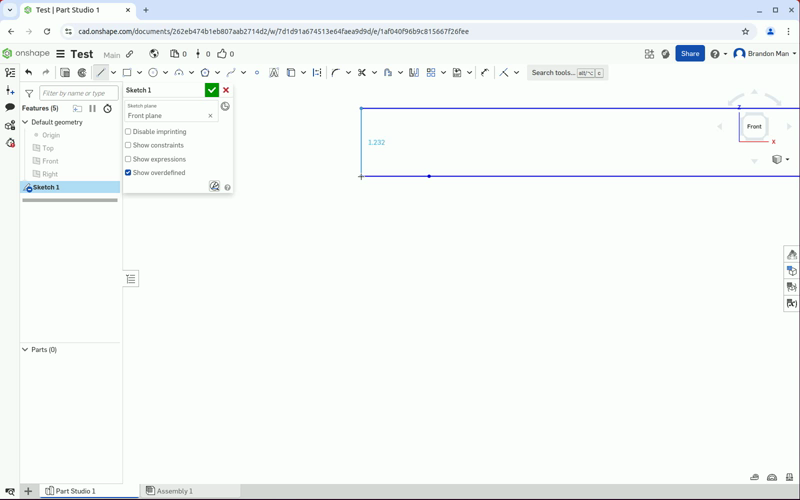
click(361, 176)
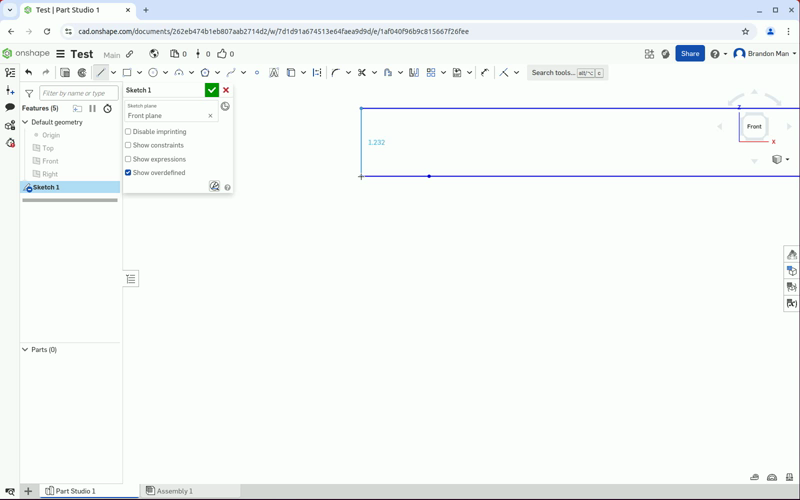
scroll(-6)
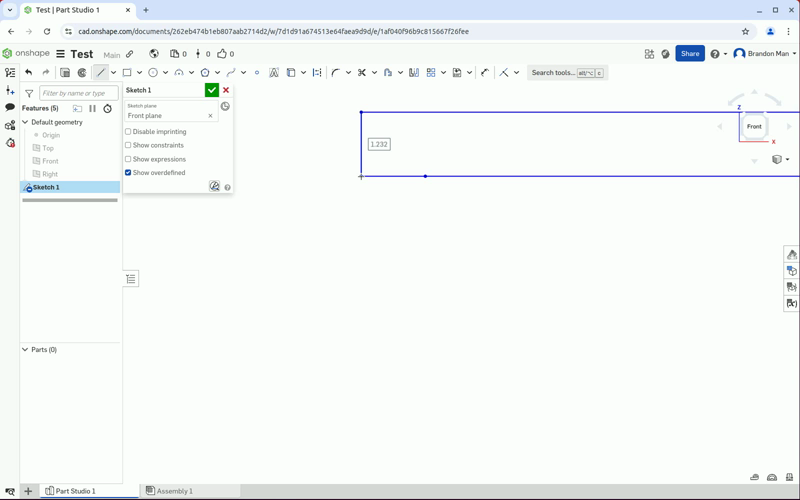
scroll(-6)
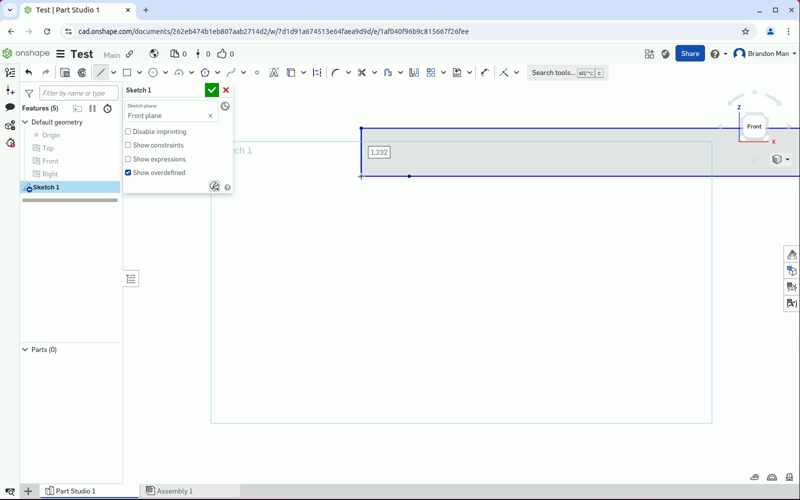
scroll(-6)
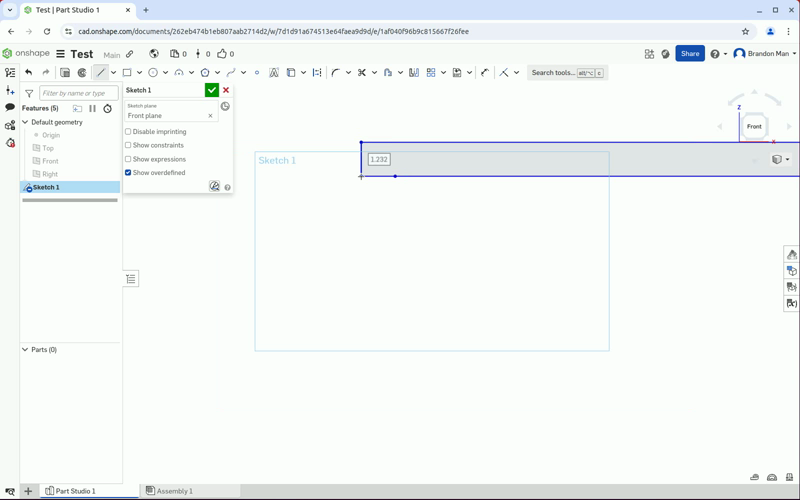
scroll(-6)
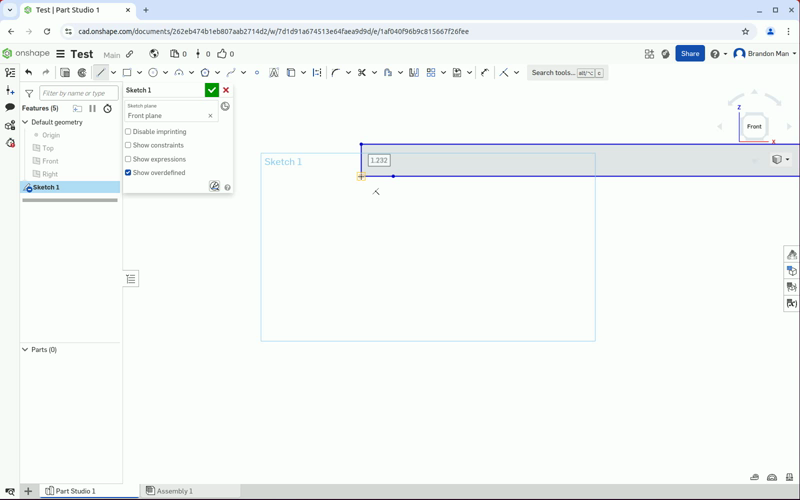
scroll(-6)
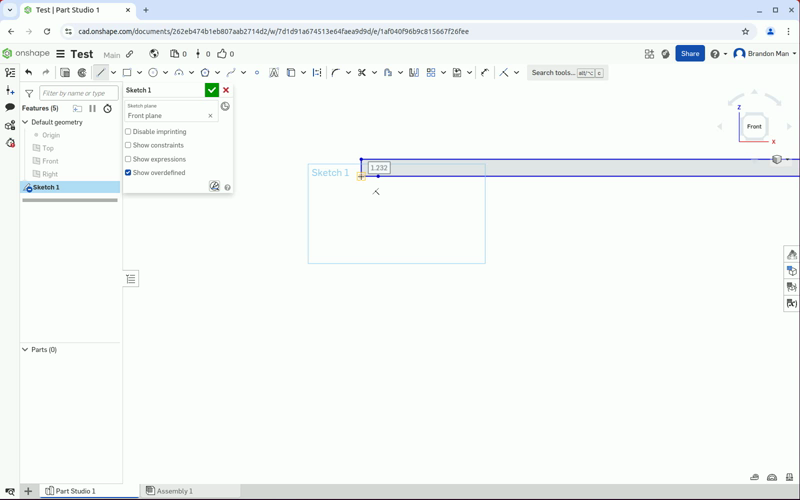
scroll(-6)
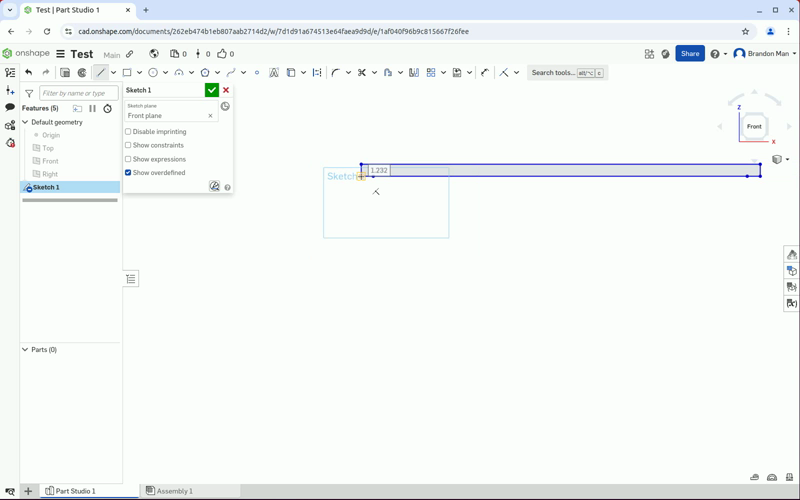
scroll(-6)
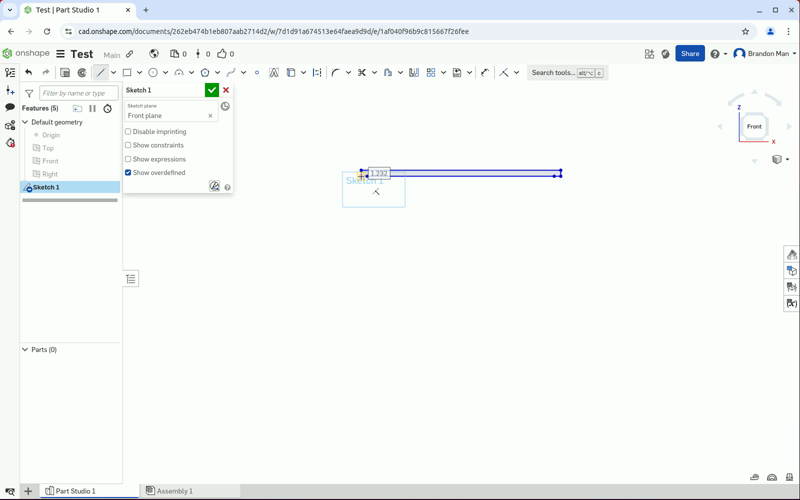
key(esc)
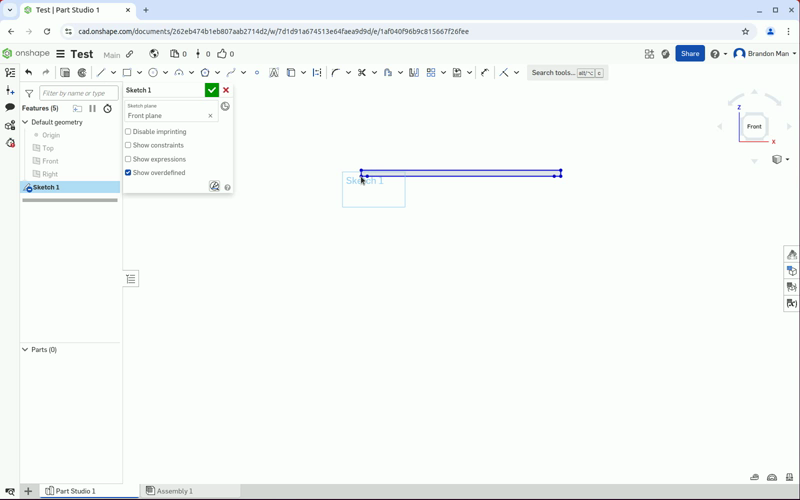
mouse_move(366, 172)
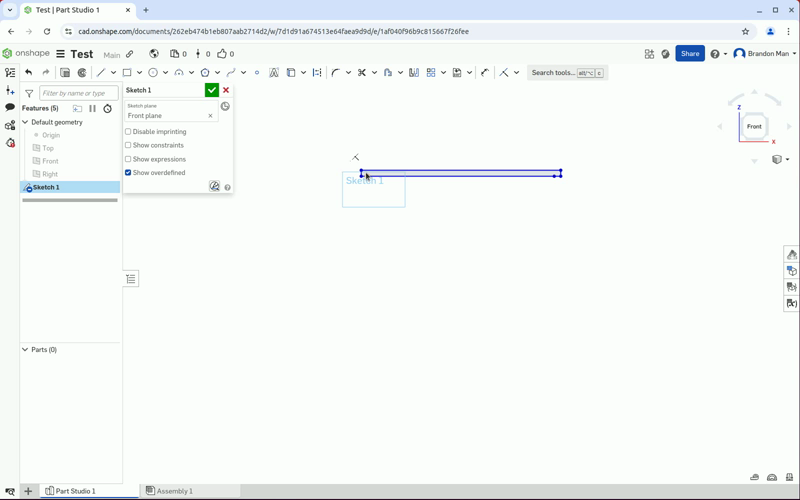
scroll(6)
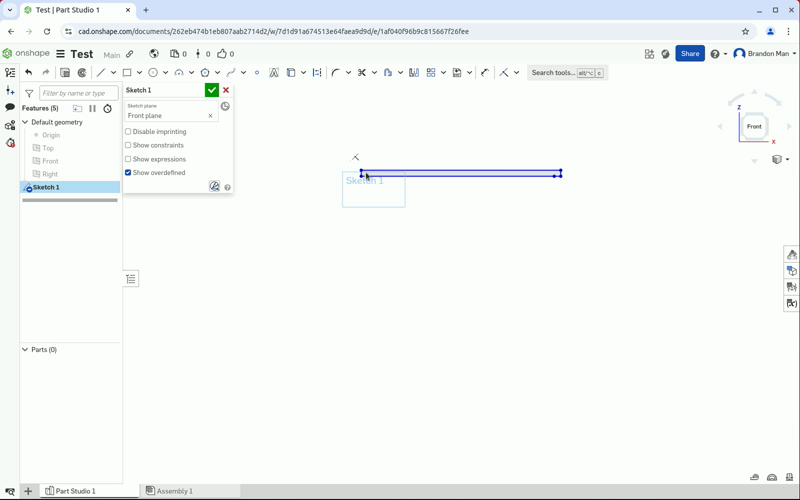
scroll(6)
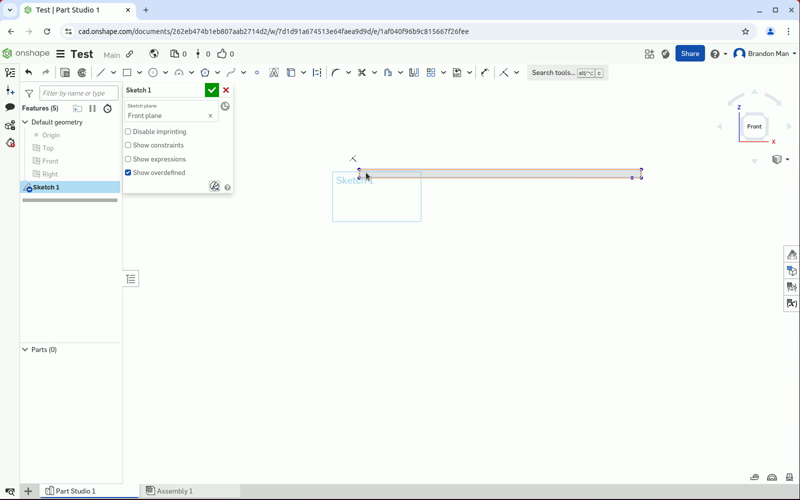
scroll(6)
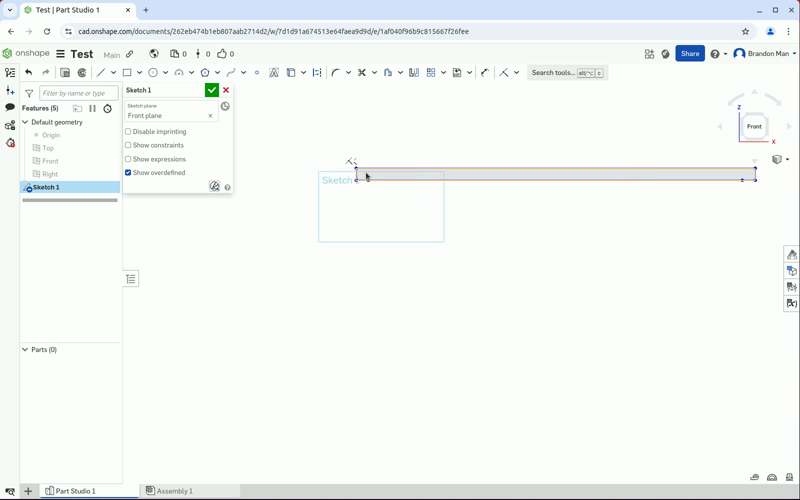
scroll(6)
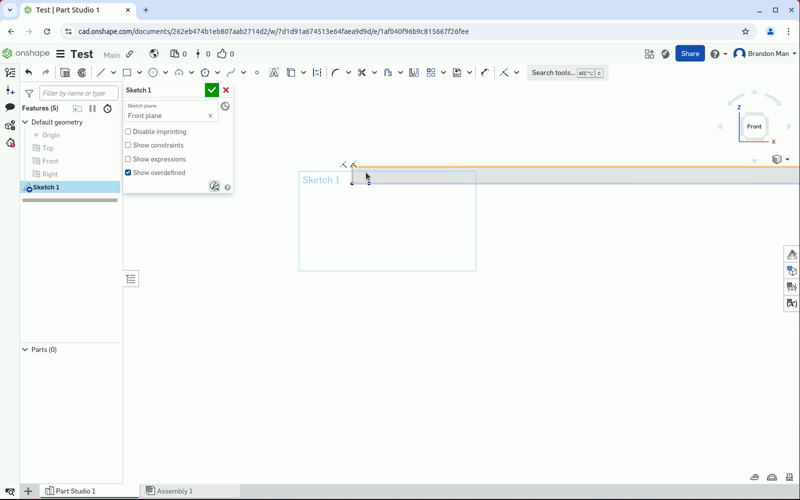
scroll(6)
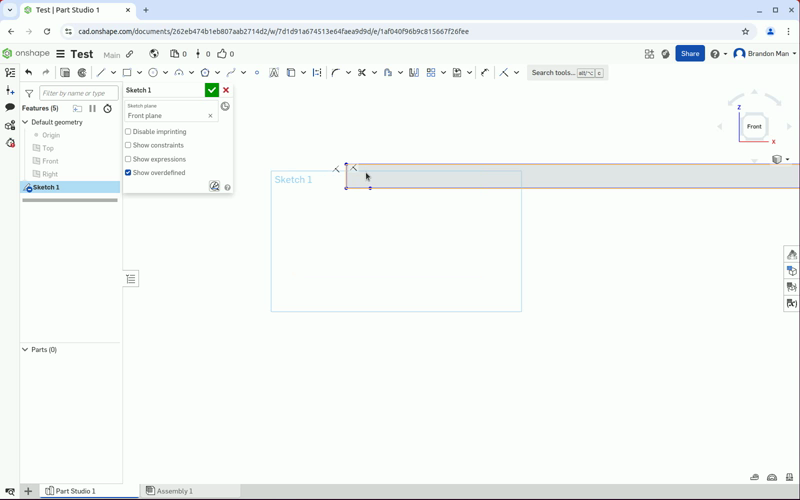
scroll(6)
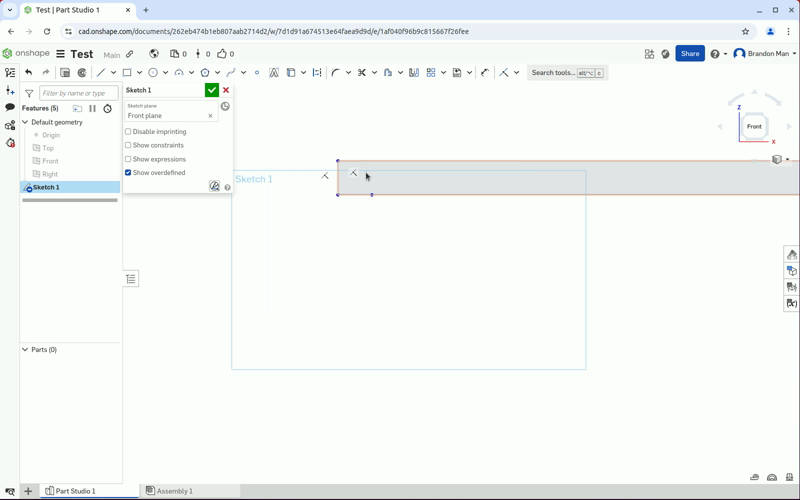
scroll(6)
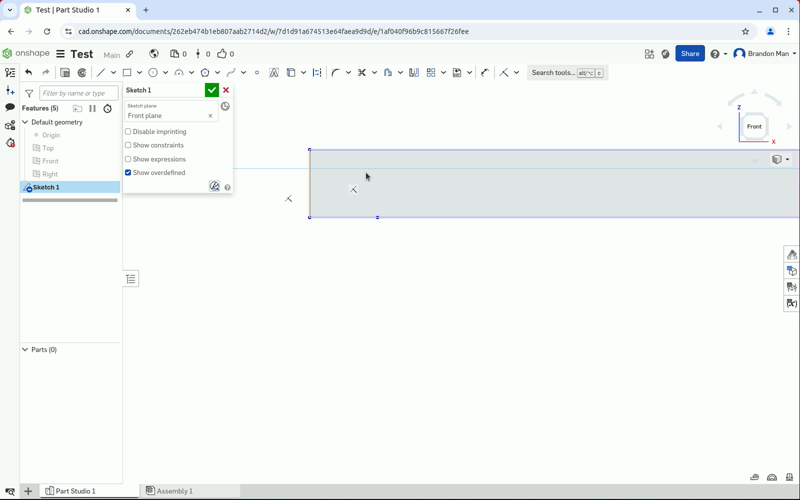
click(366, 172)
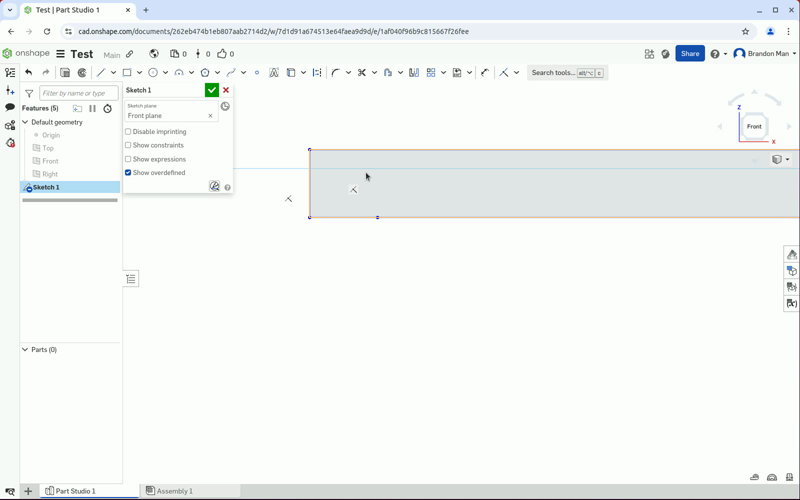
scroll(-6)
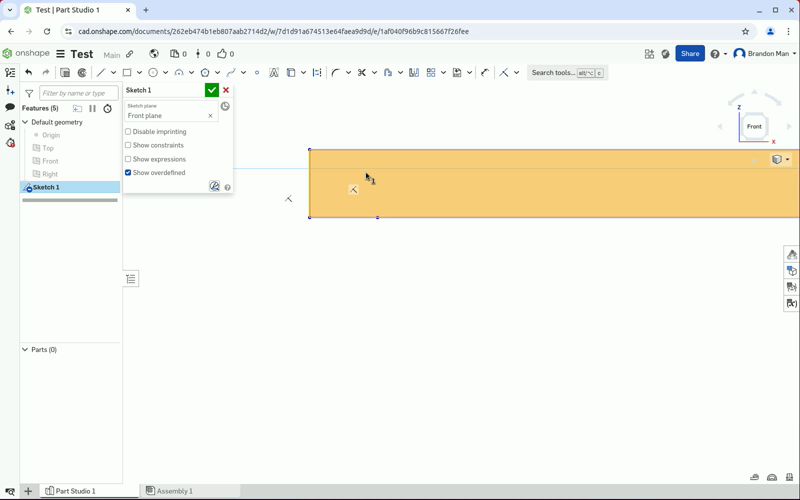
scroll(-6)
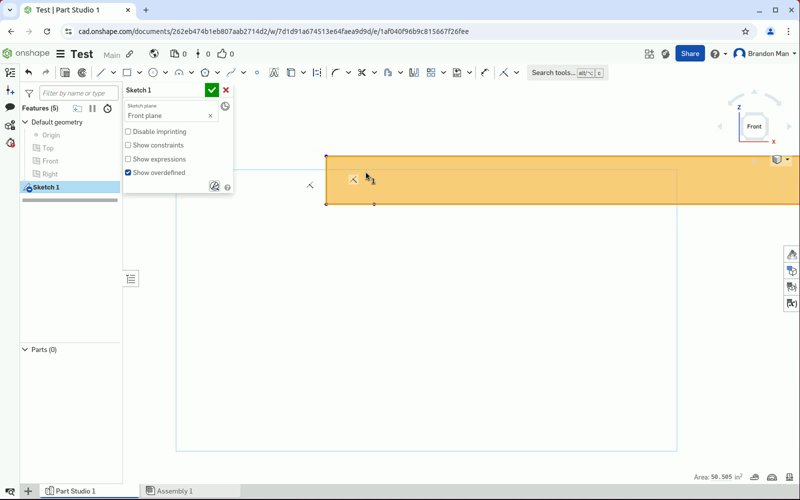
scroll(-6)
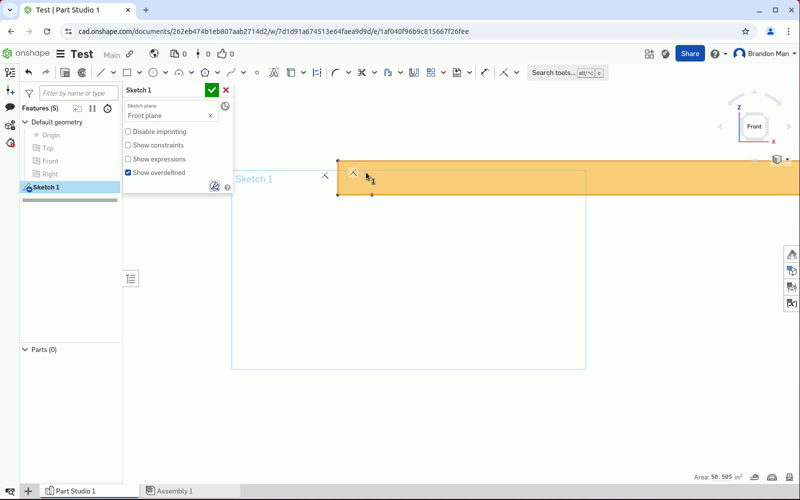
scroll(-6)
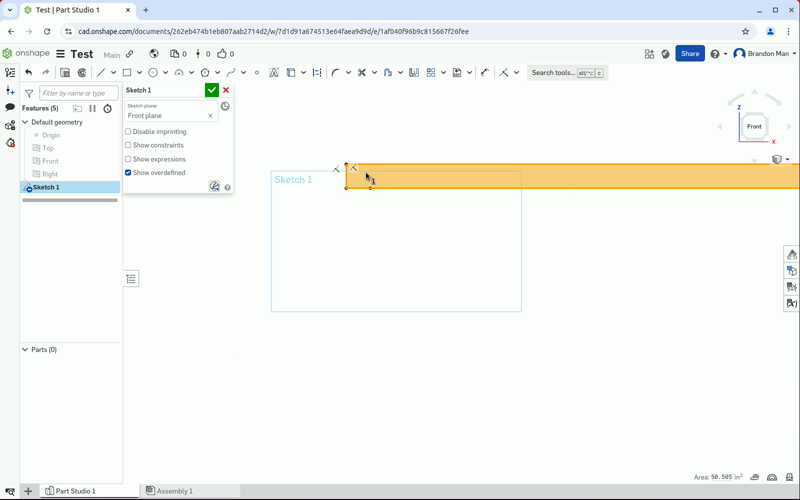
scroll(-6)
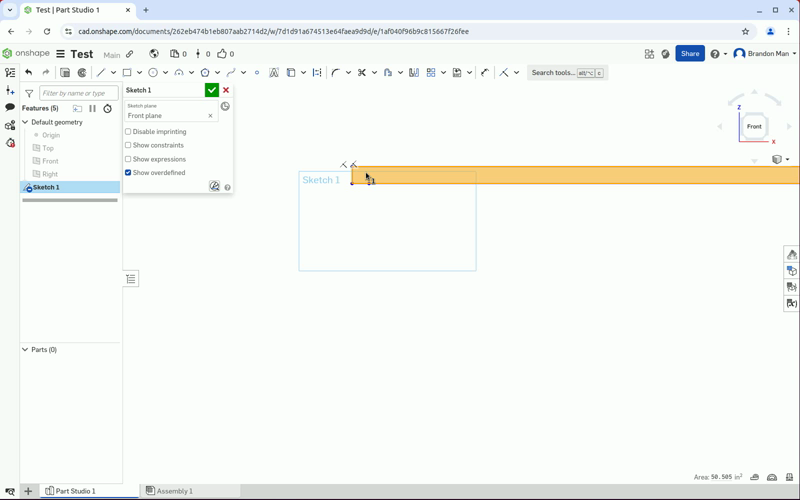
scroll(-6)
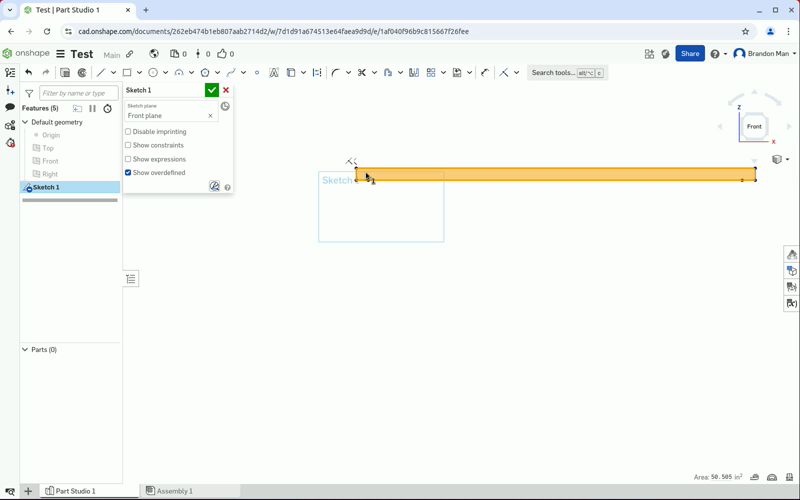
scroll(-6)
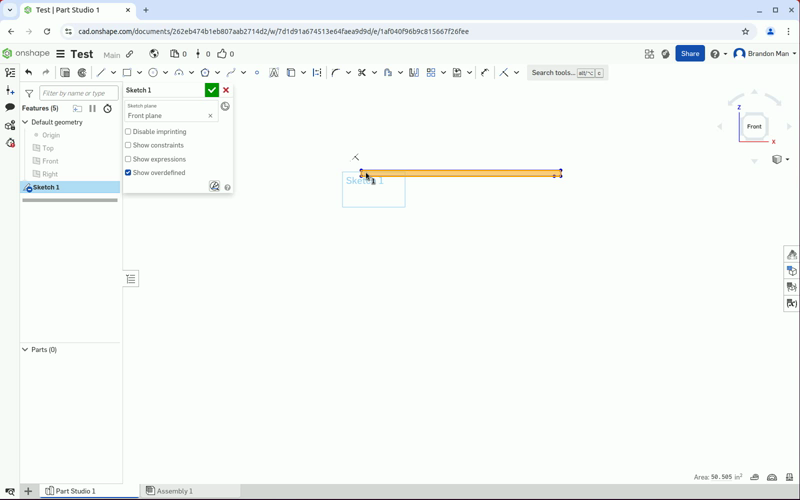
mouse_move(73, 352)
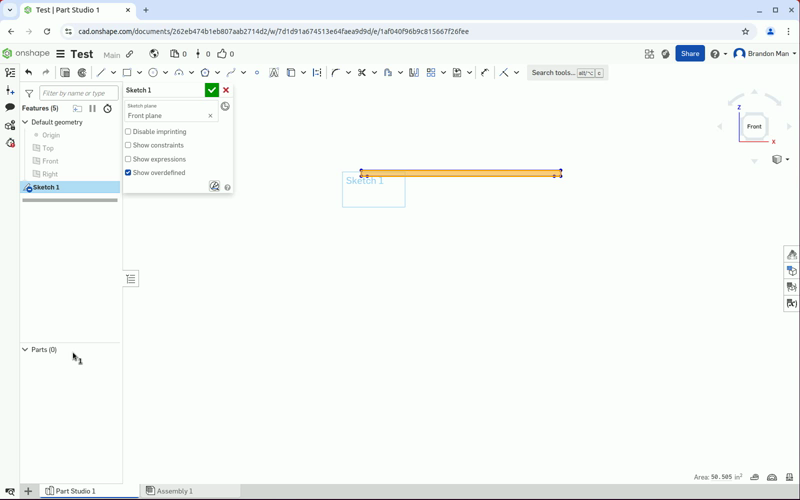
key(shift+y)
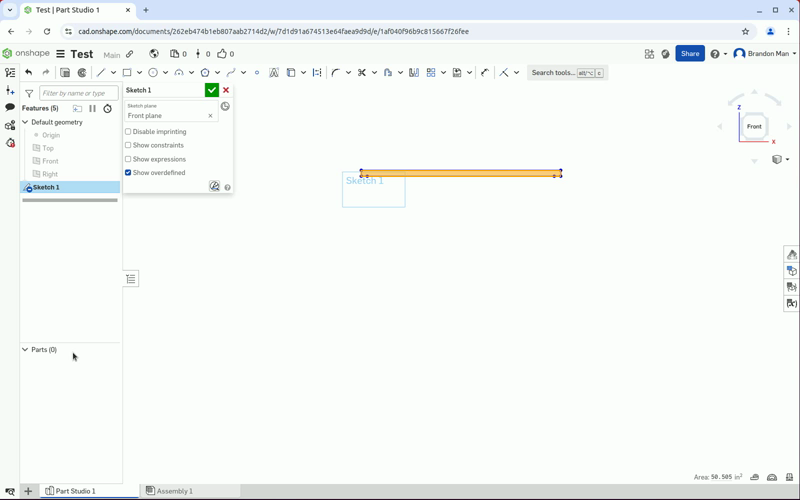
key(shift+e)
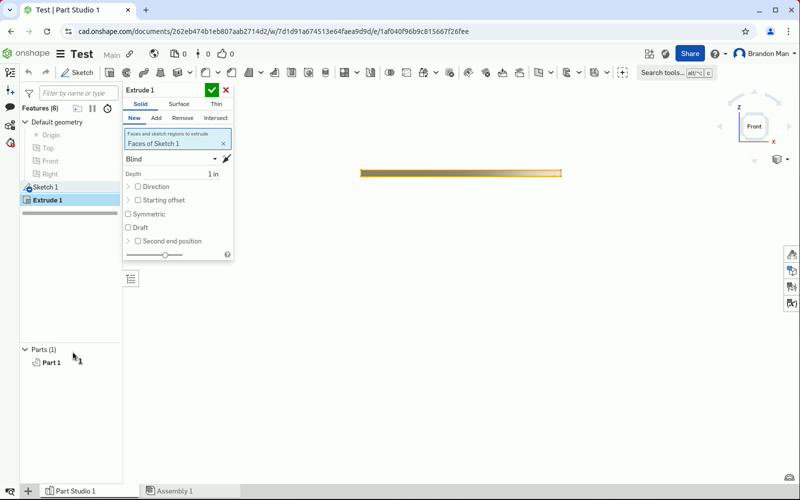
mouse_move(143, 106)
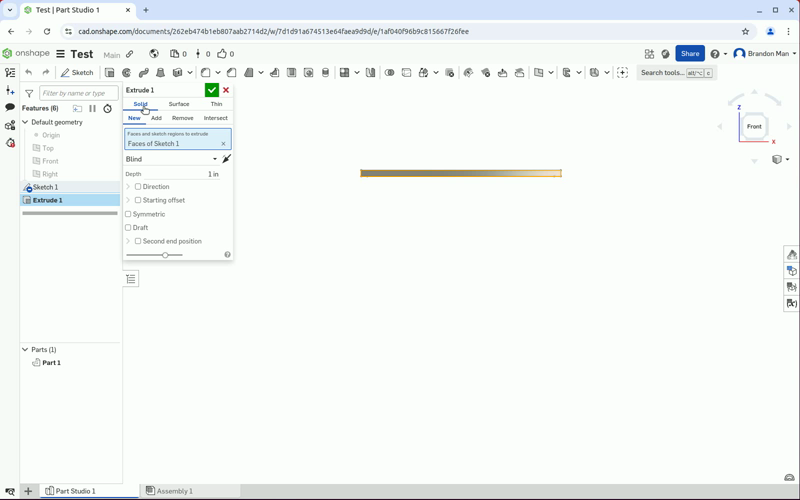
click(143, 106)
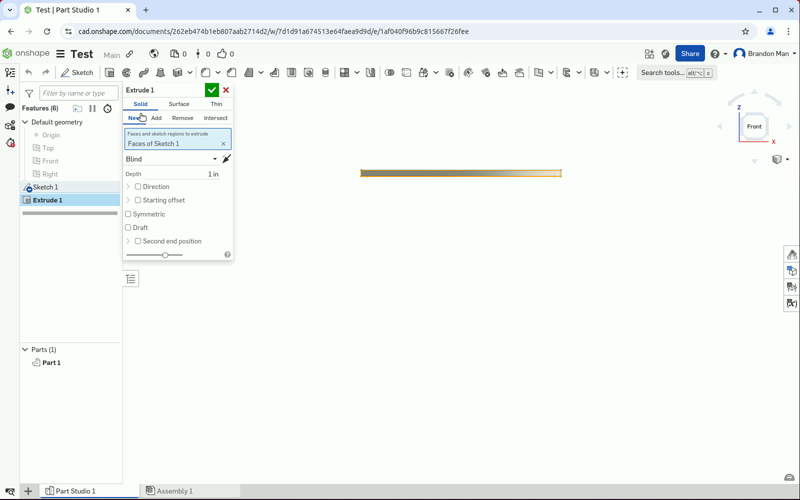
mouse_move(137, 120)
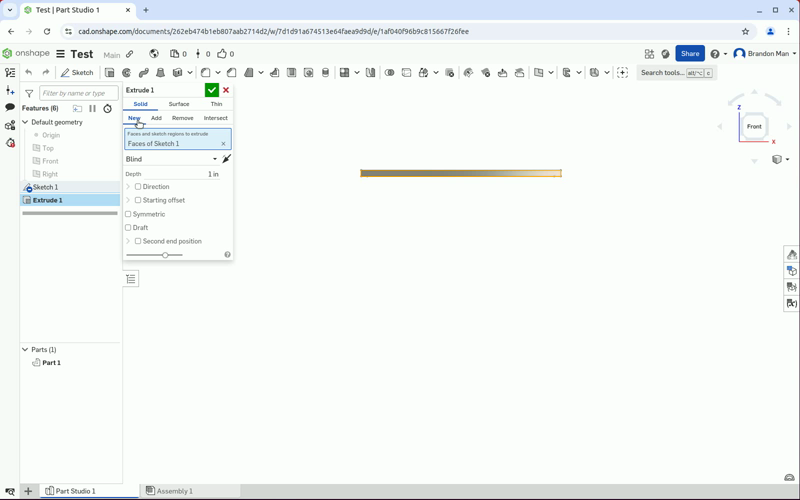
click(137, 120)
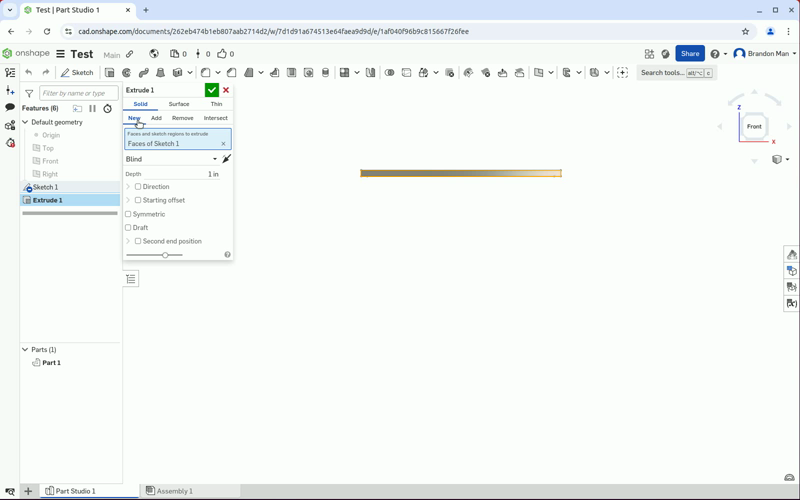
key(tab, 4)
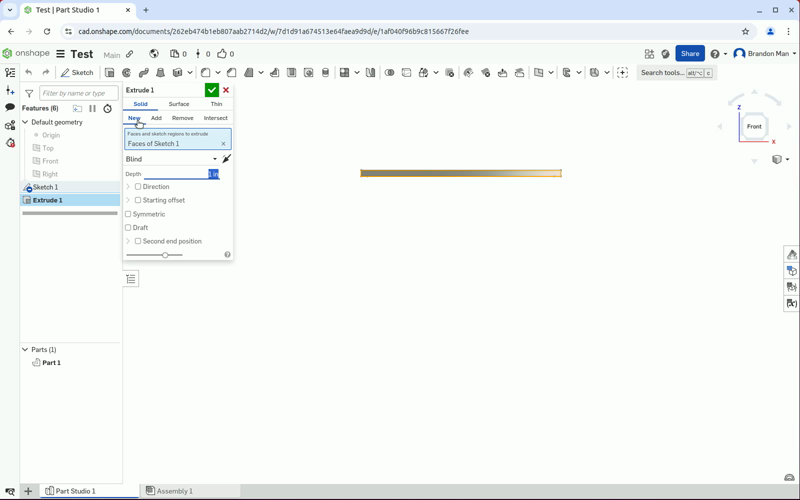
text(20.702)
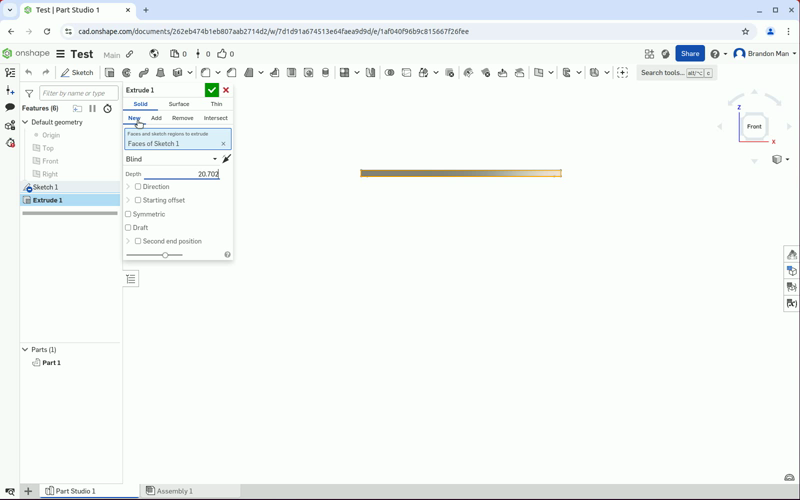
key(tab, 3)
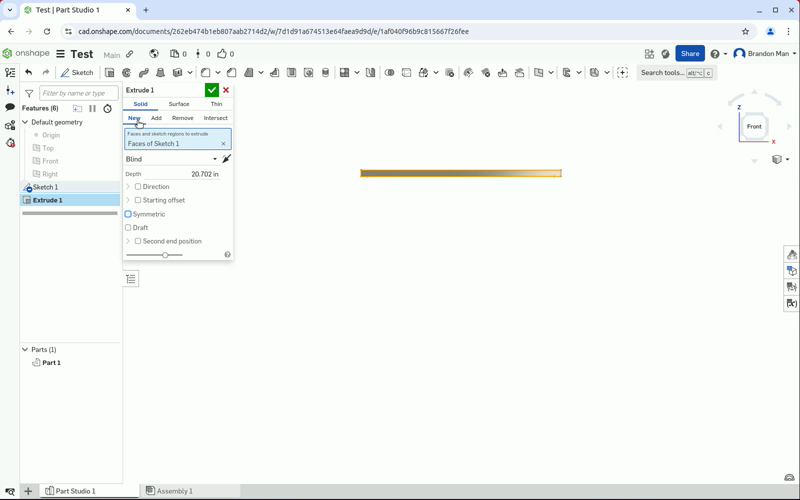
key(space)
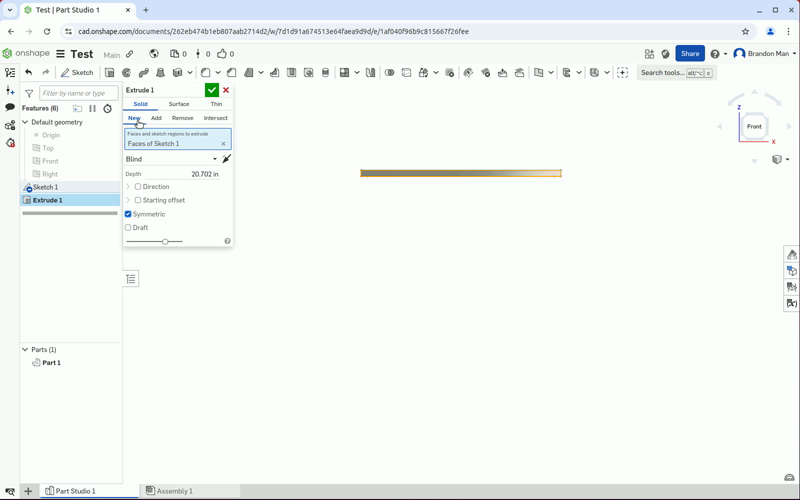
key(enter)
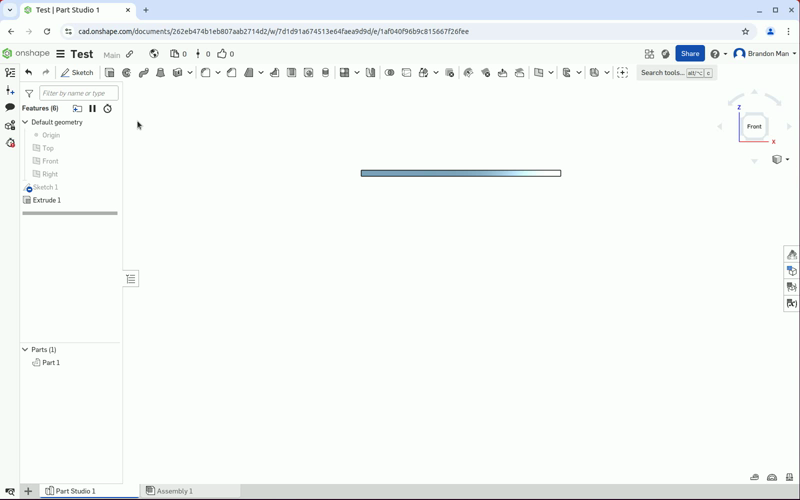
key(shift+h)
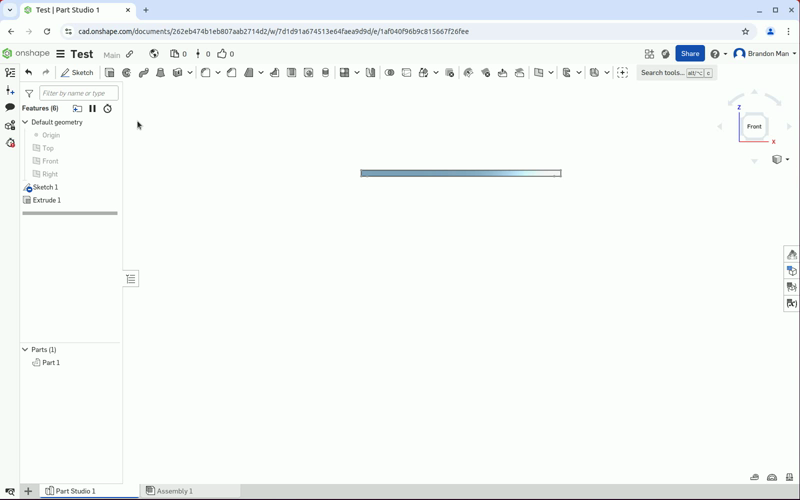
key(shift+h)
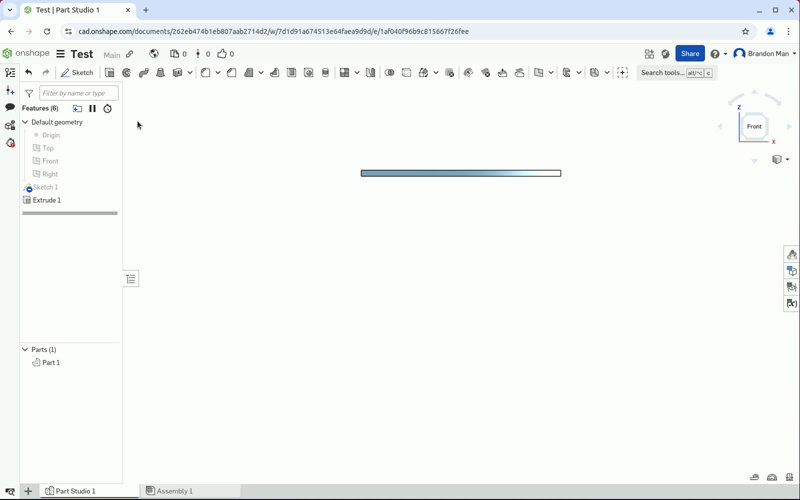
mouse_move(73, 189)
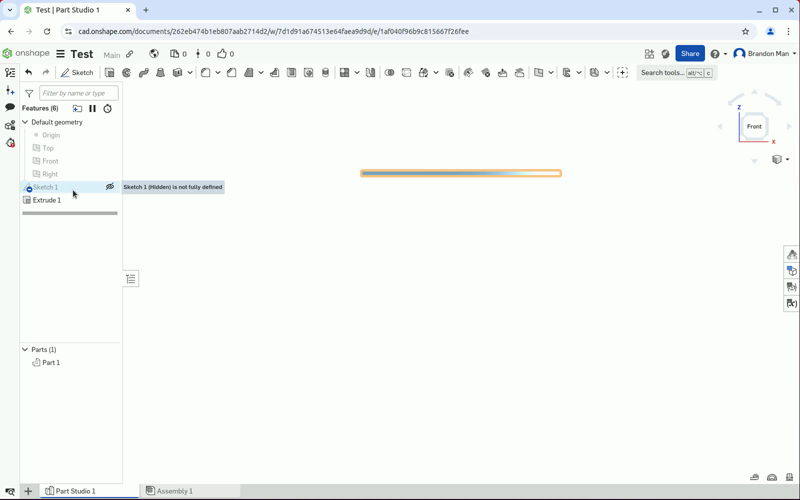
click(73, 189)
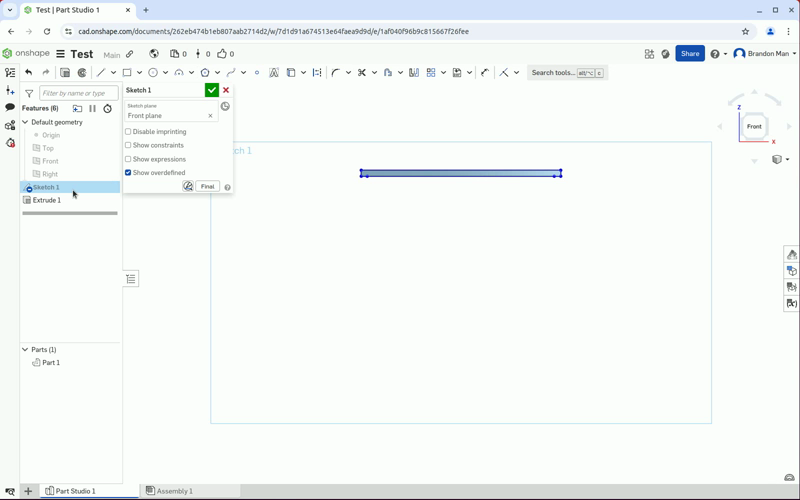
mouse_move(229, 92)
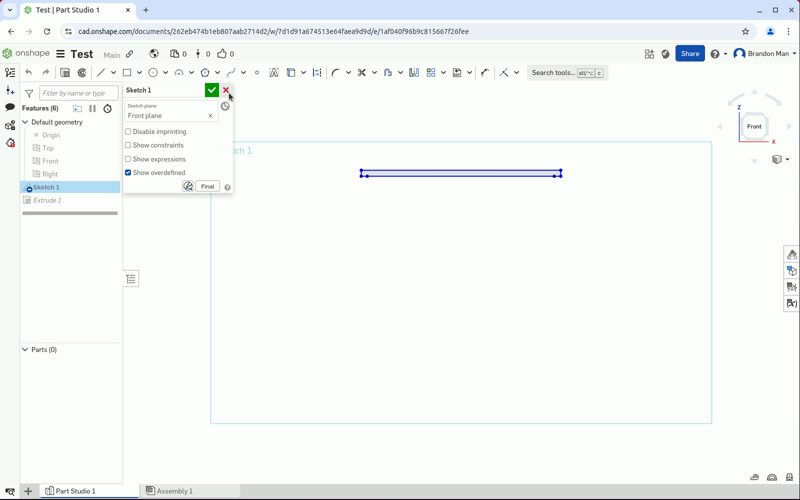
click(229, 92)
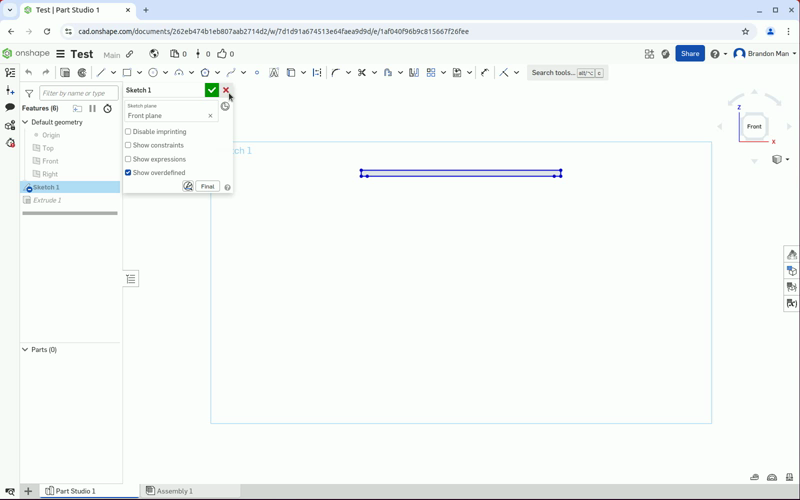
key(shift+s)
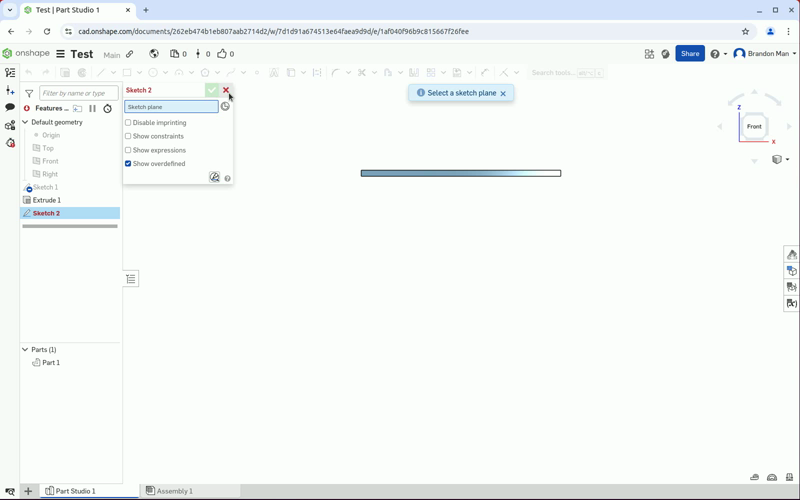
mouse_move(73, 163)
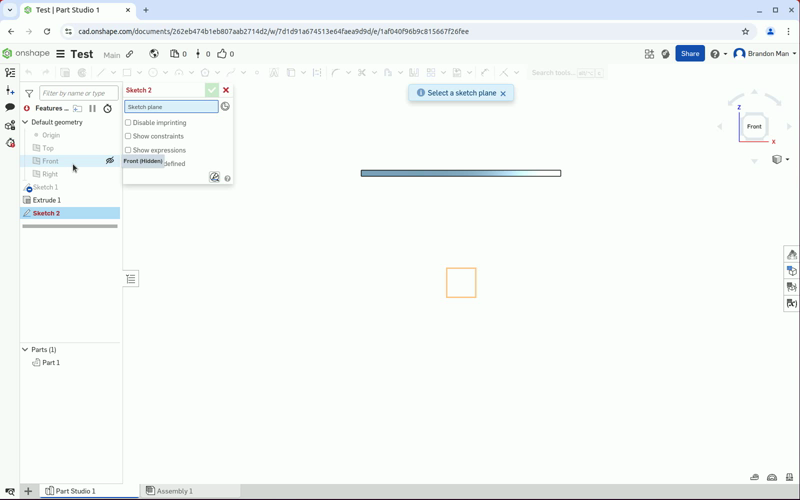
click(73, 163)
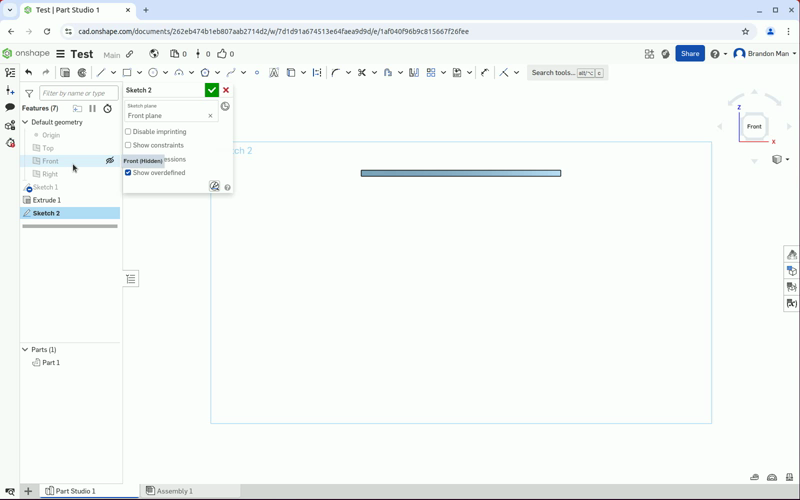
mouse_move(73, 352)
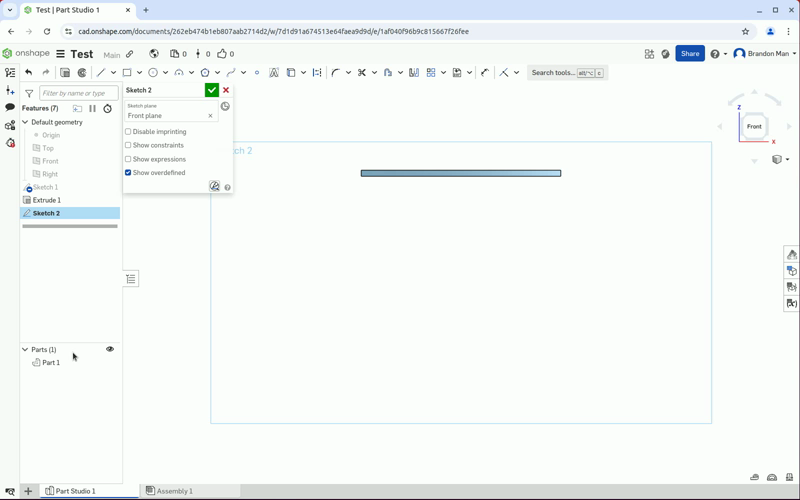
key(y)
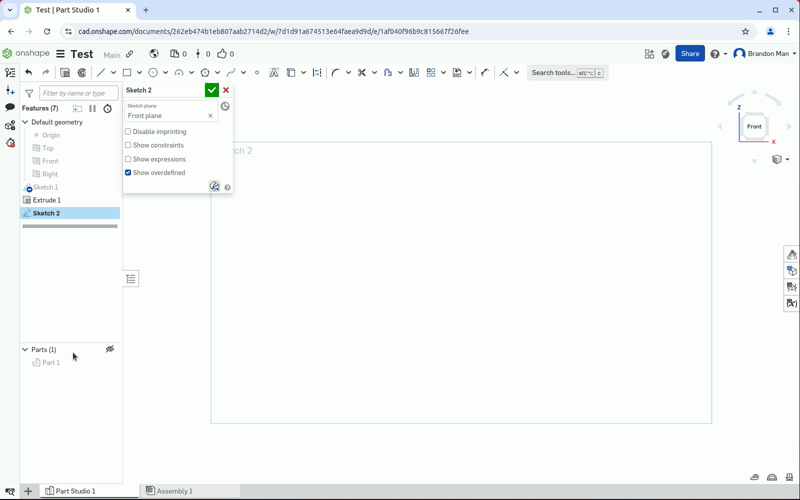
key(l)
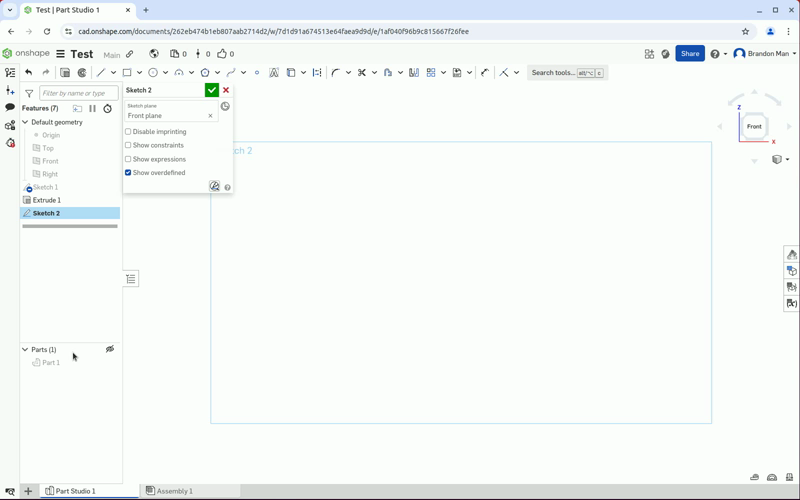
key_down(shift)
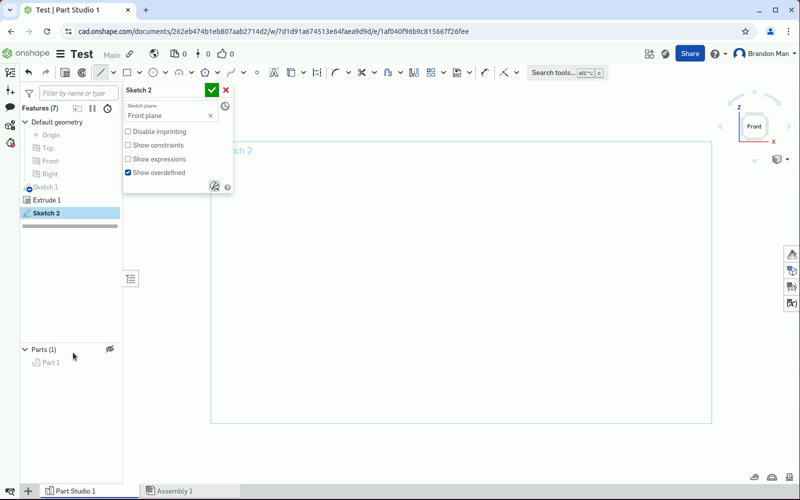
mouse_move(361, 282)
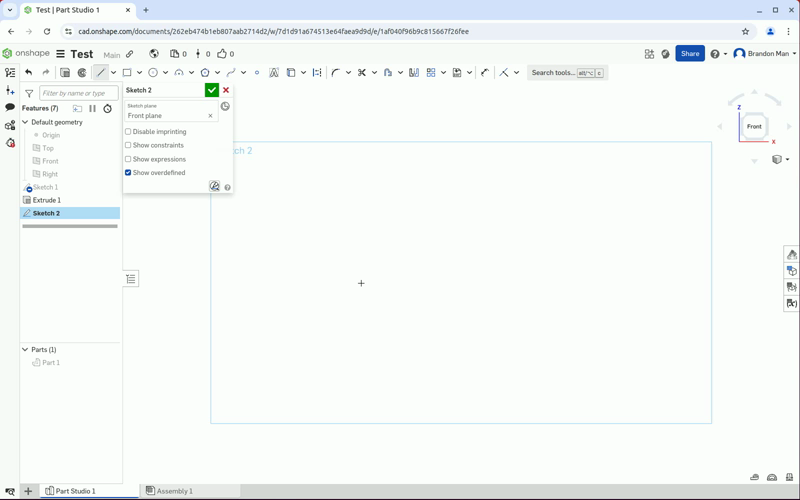
click(361, 282)
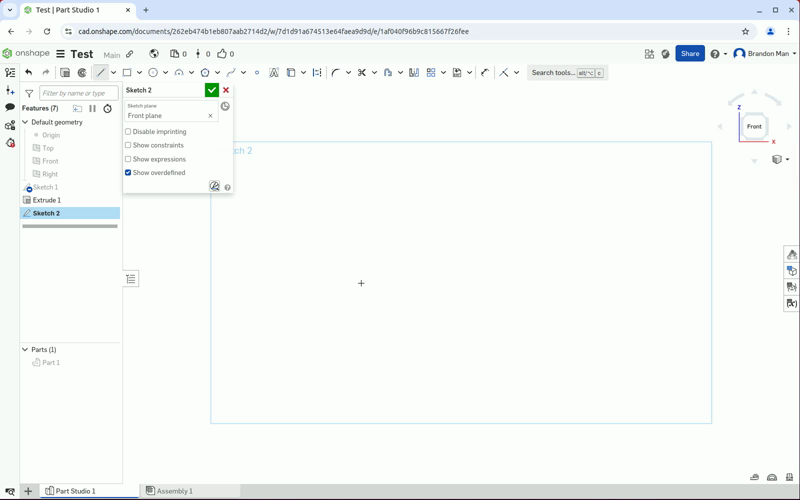
key_up(shift)
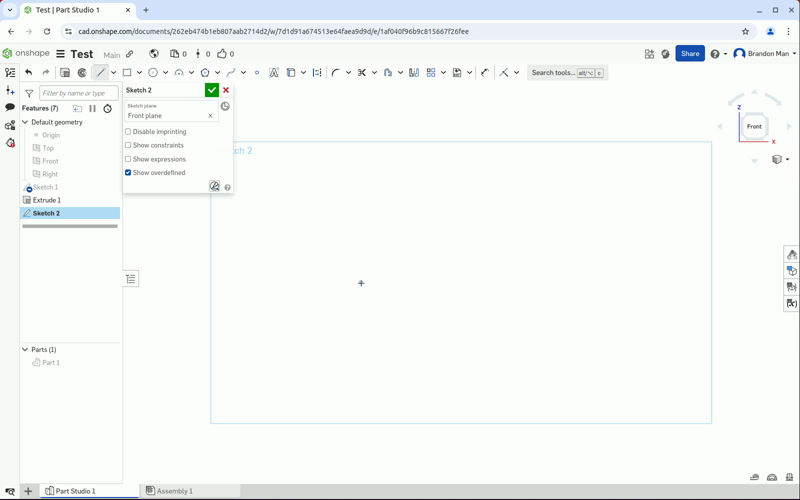
key_down(shift)
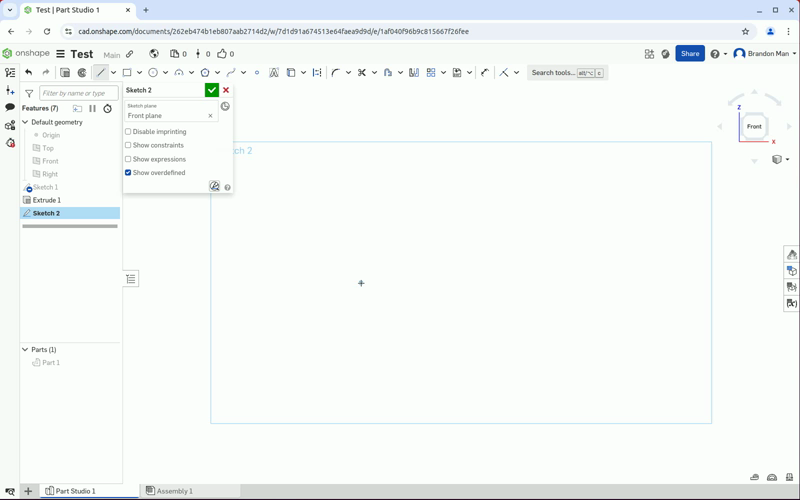
mouse_move(560, 282)
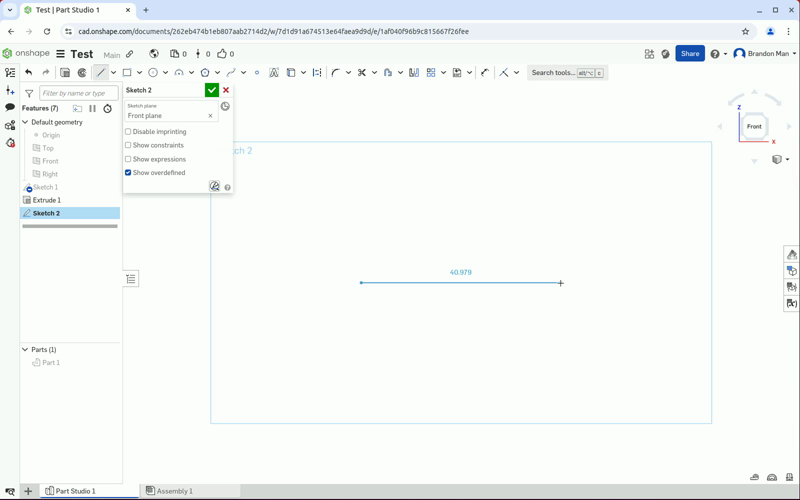
click(560, 282)
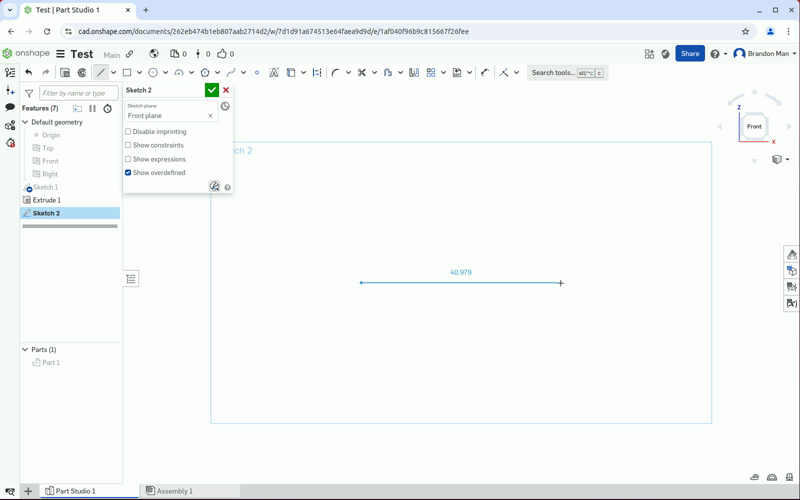
key_up(shift)
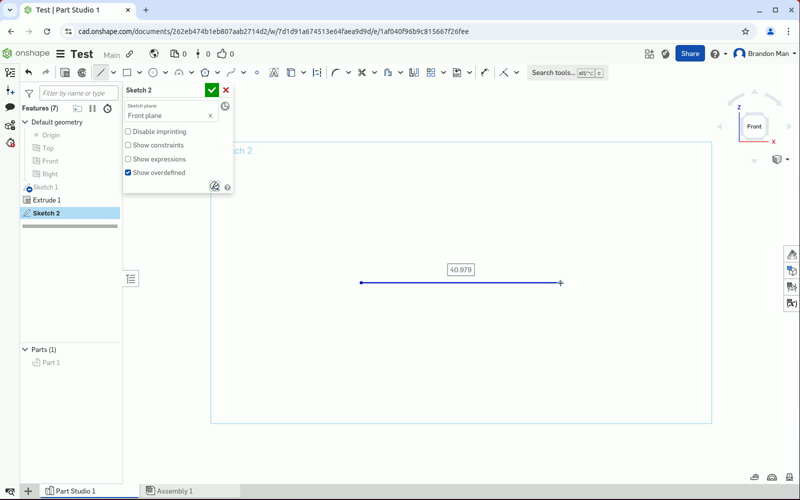
key_down(shift)
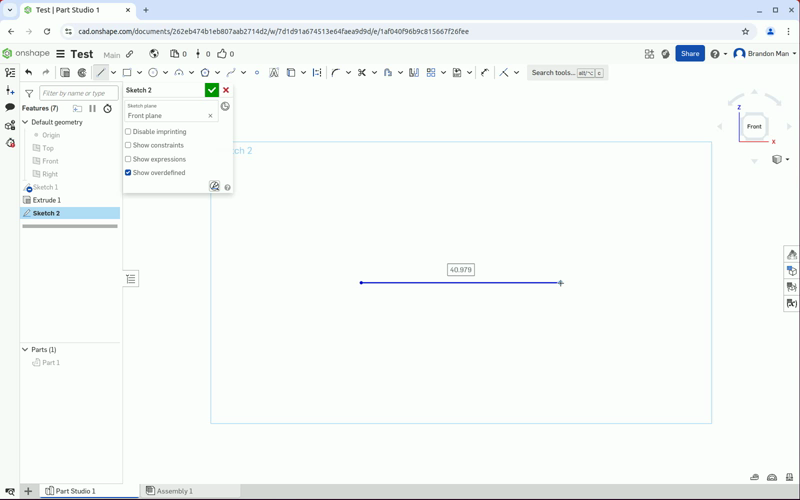
mouse_move(589, 282)
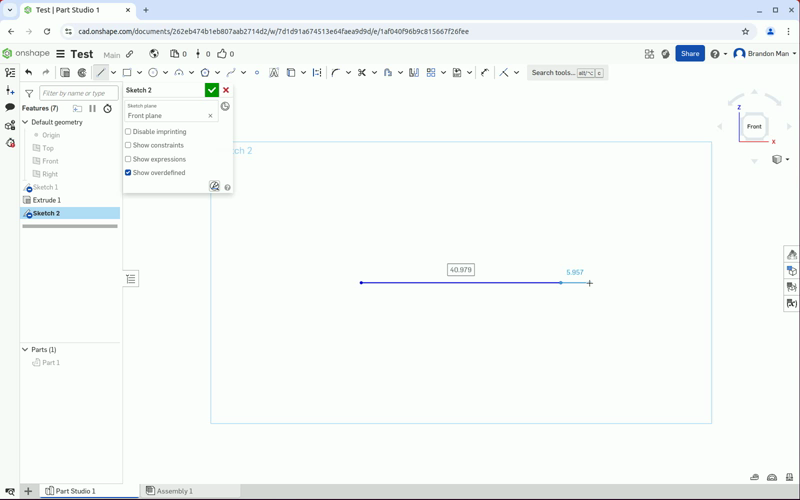
mouse_move(560, 276)
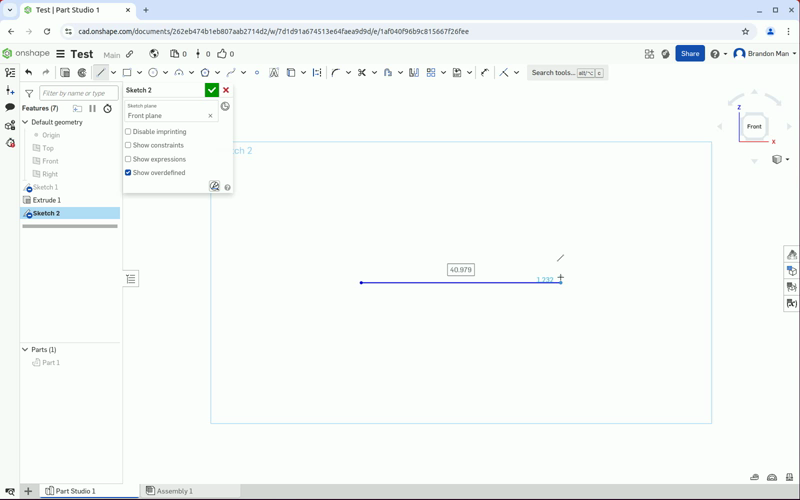
scroll(6)
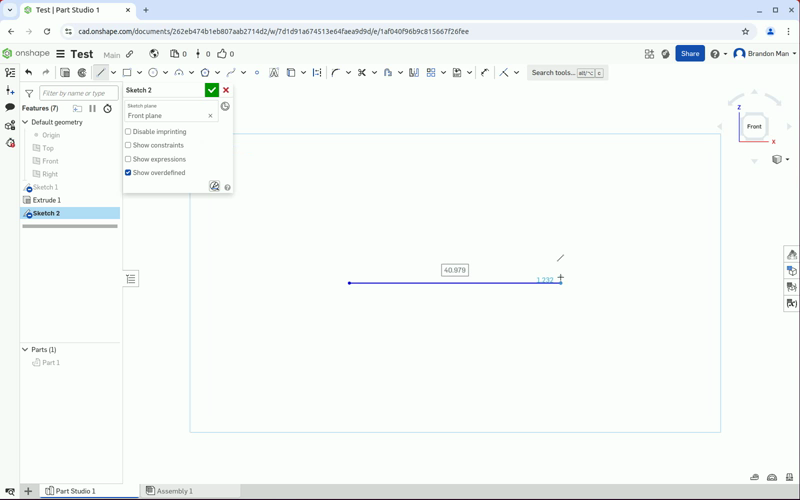
scroll(6)
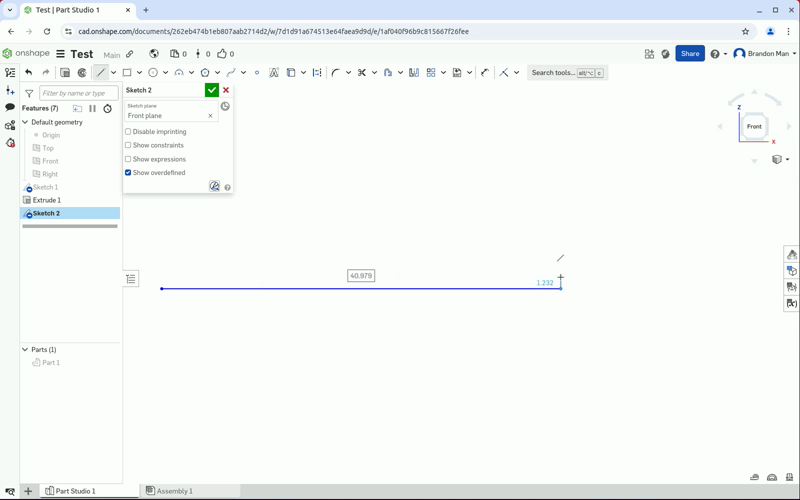
scroll(6)
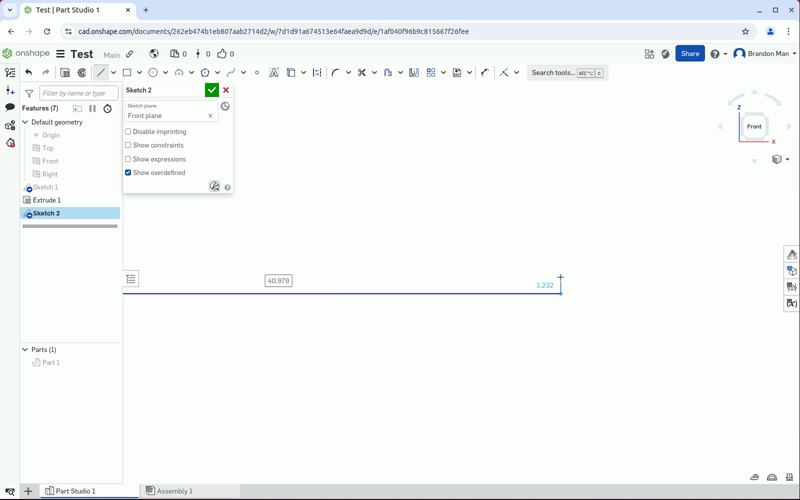
scroll(6)
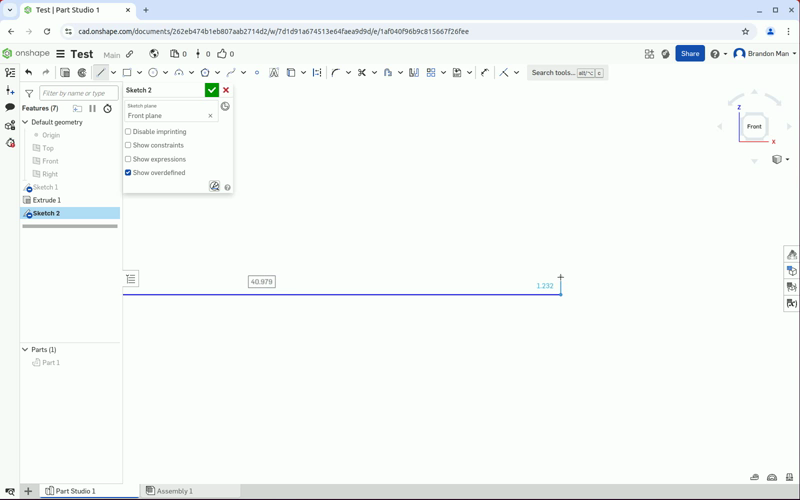
scroll(6)
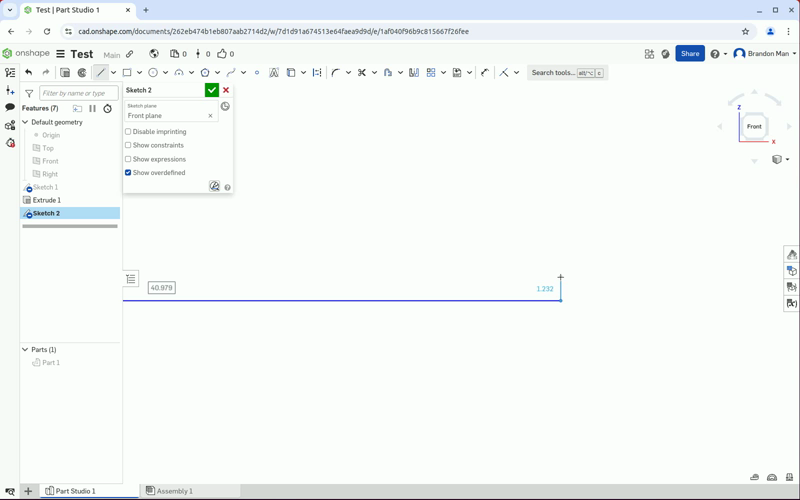
scroll(6)
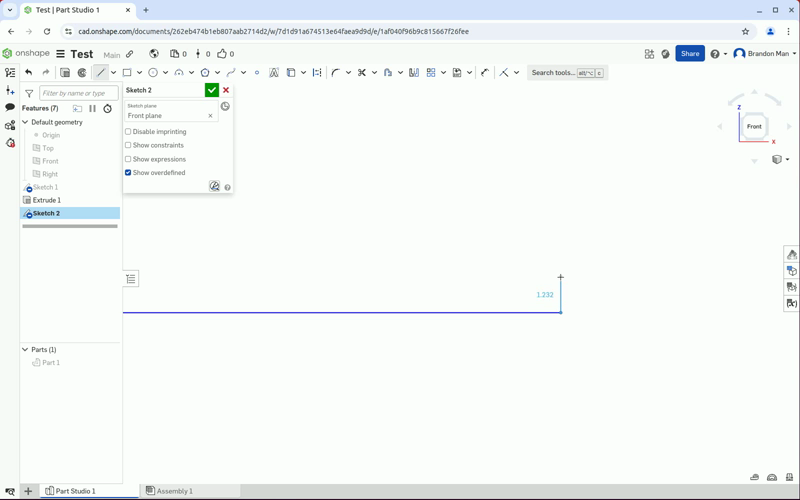
scroll(6)
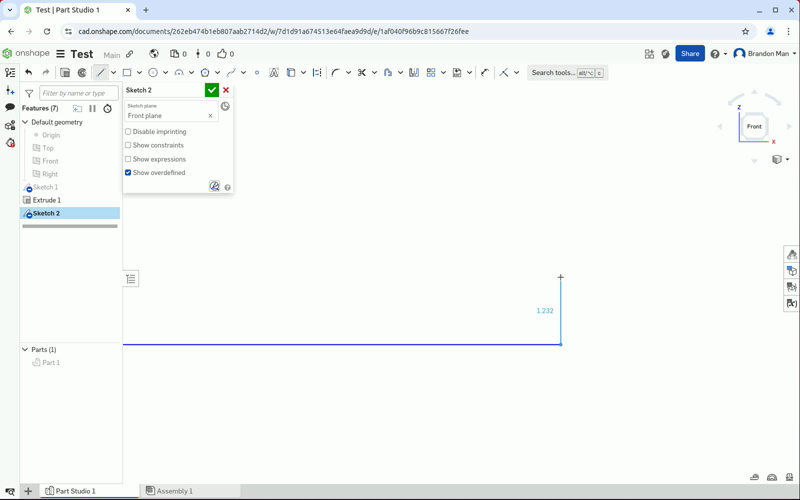
click(560, 276)
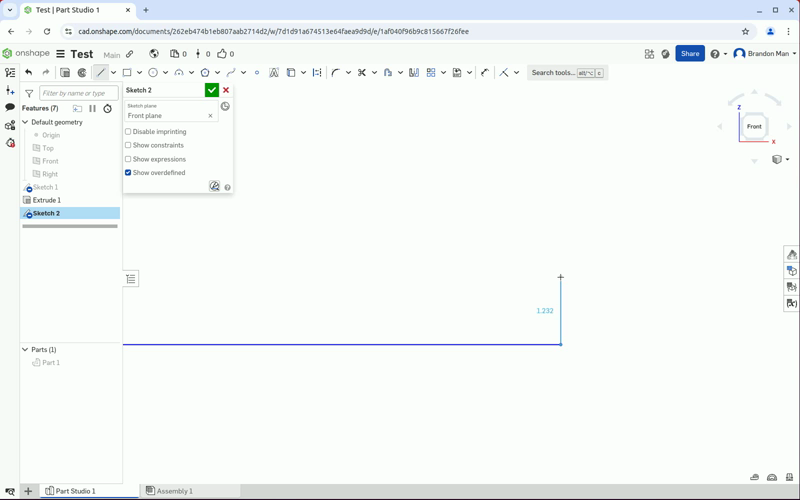
scroll(-6)
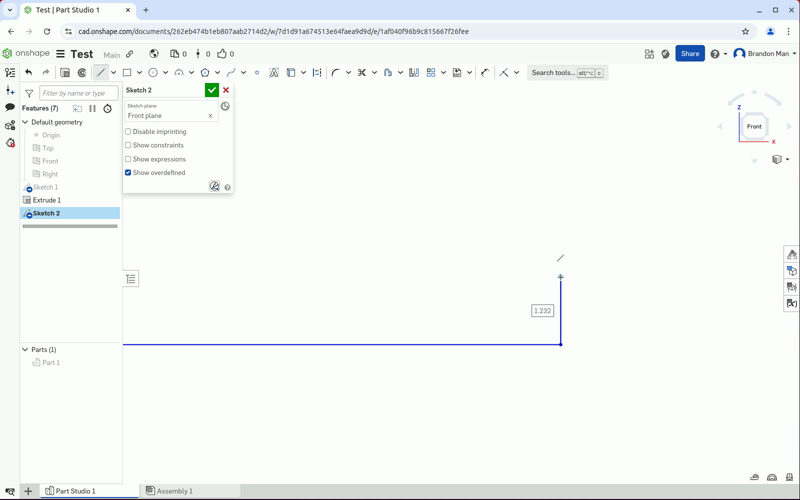
scroll(-6)
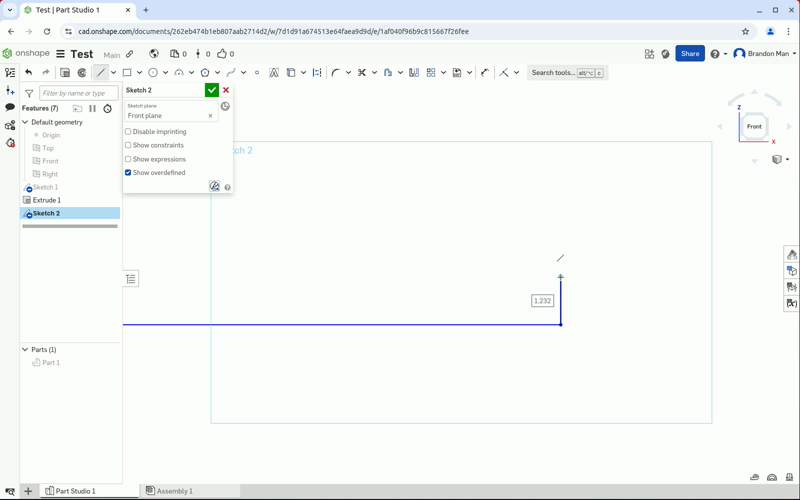
scroll(-6)
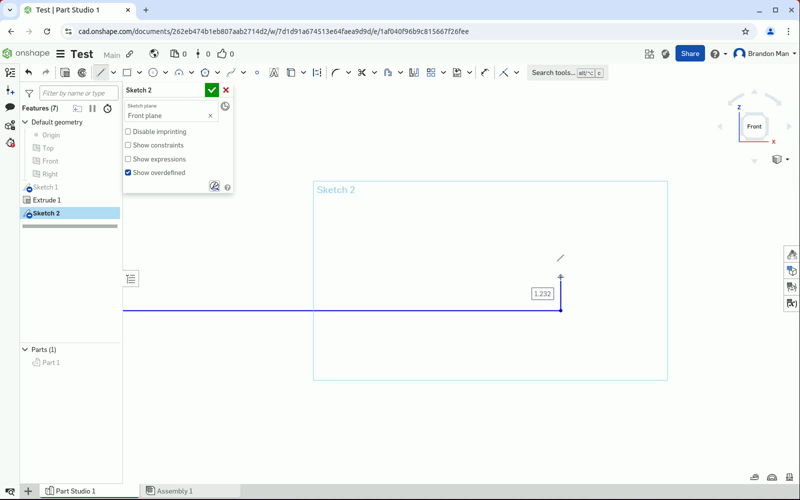
scroll(-6)
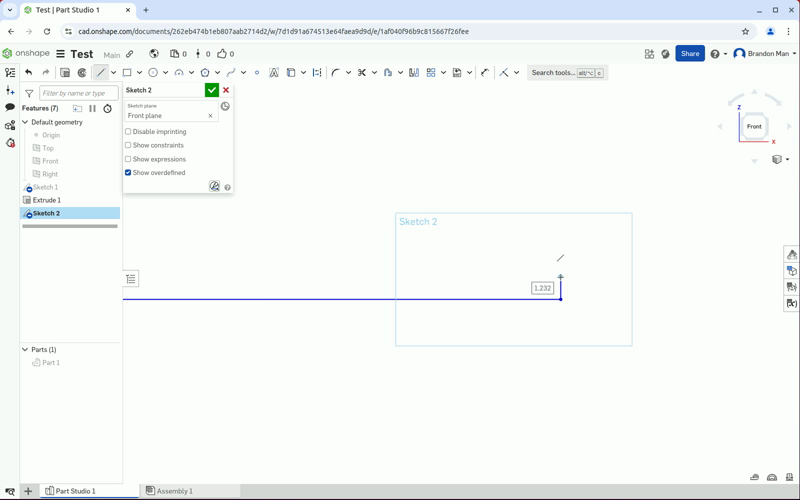
scroll(-6)
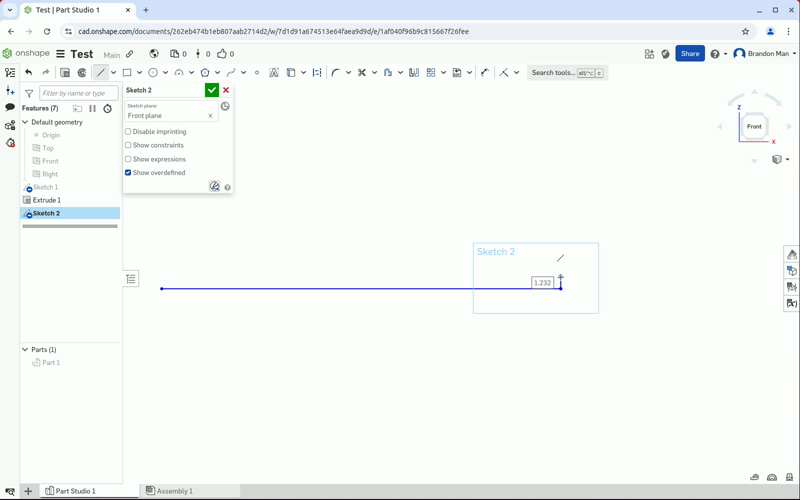
scroll(-6)
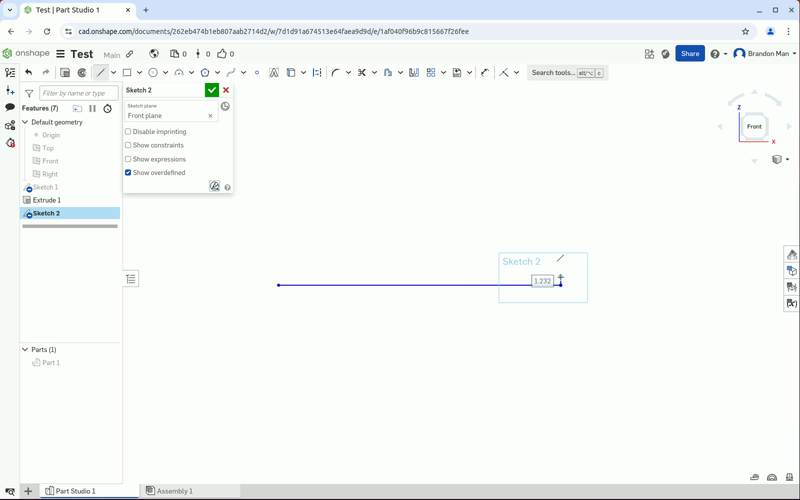
scroll(-6)
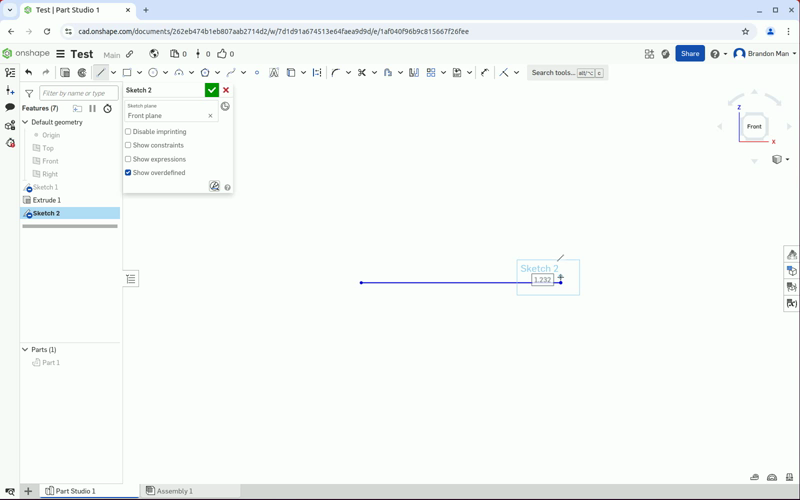
key_up(shift)
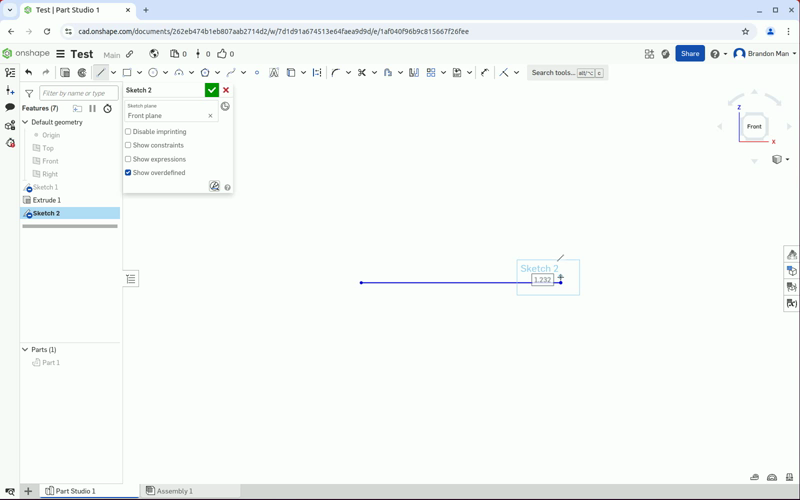
key_down(shift)
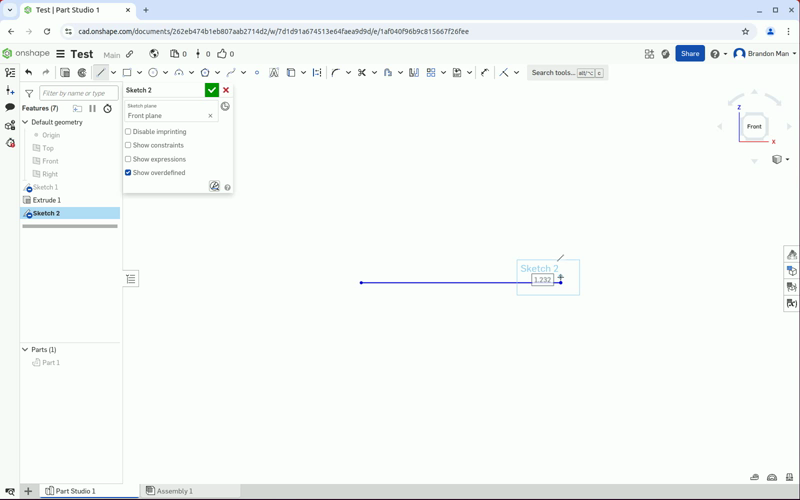
mouse_move(589, 276)
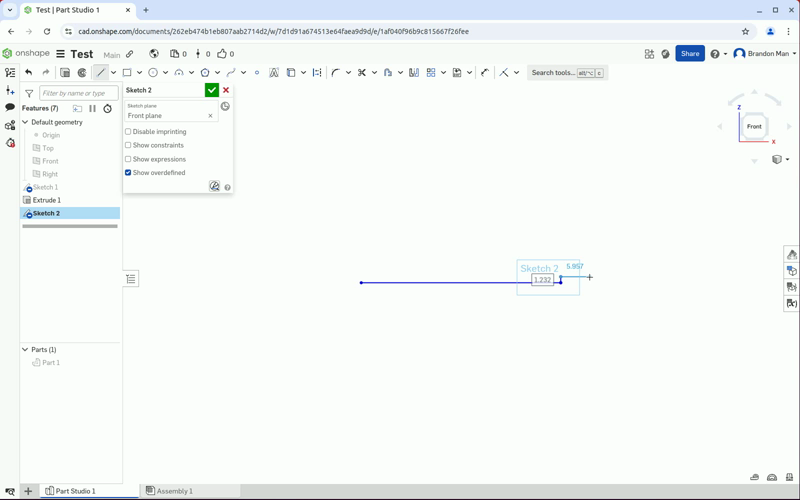
mouse_move(554, 276)
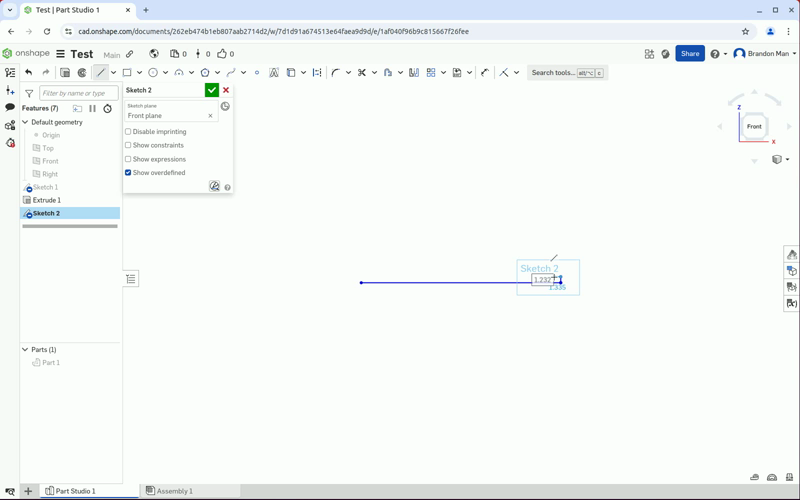
scroll(6)
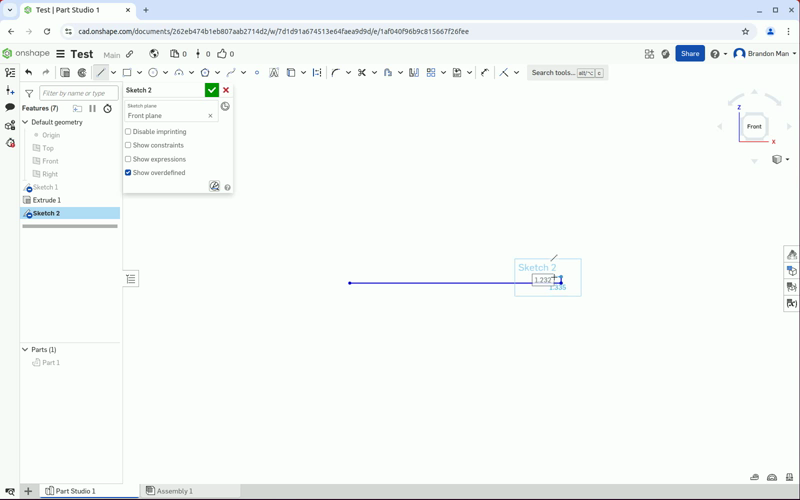
scroll(6)
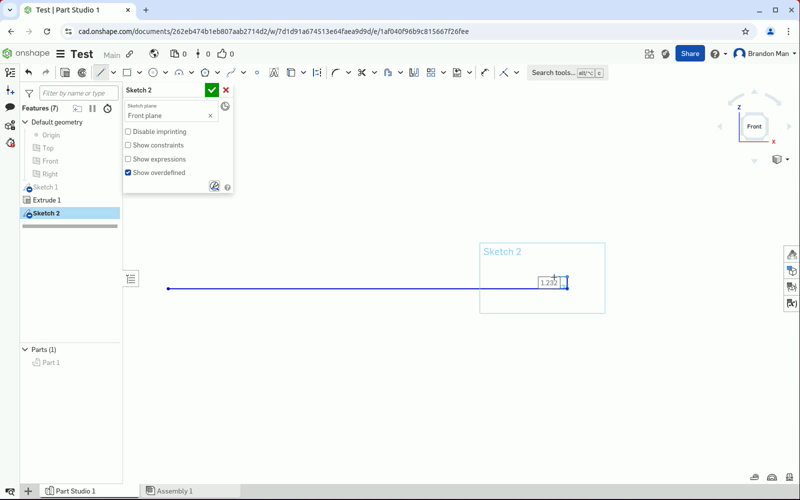
scroll(6)
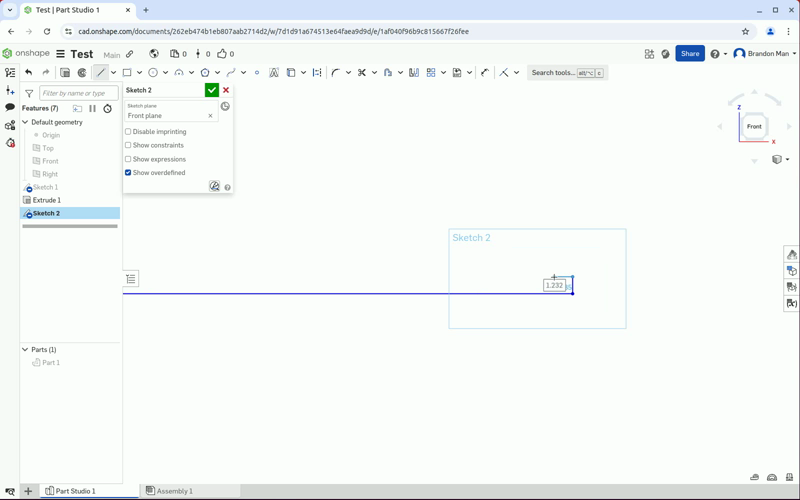
scroll(6)
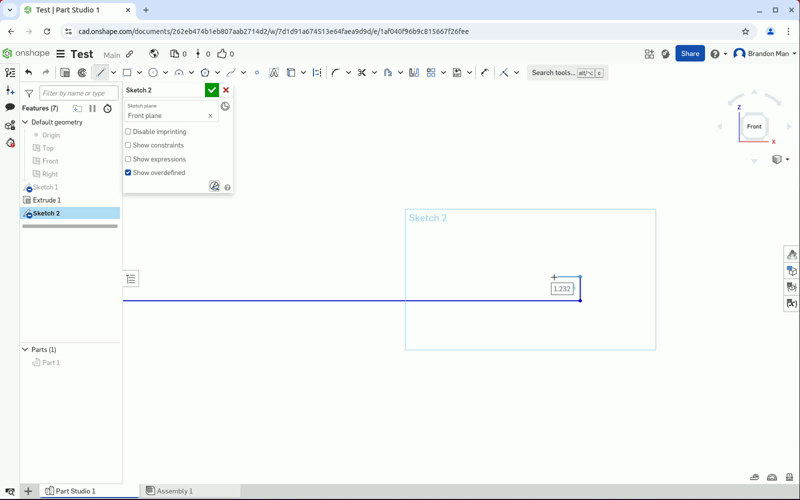
scroll(6)
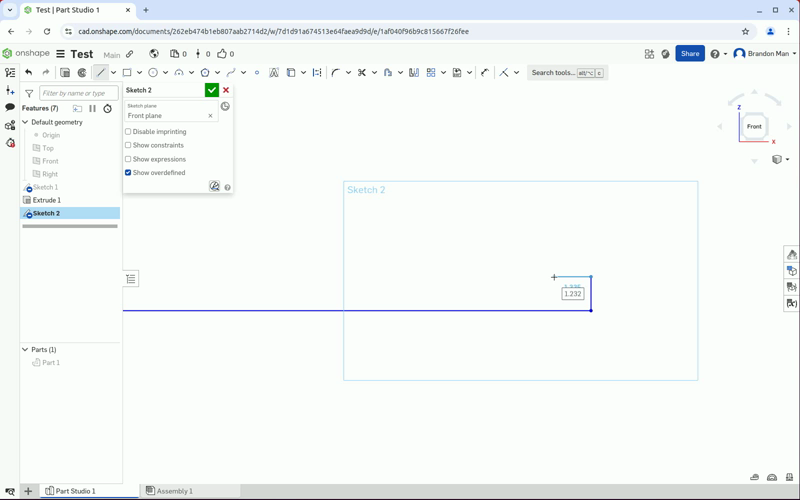
scroll(6)
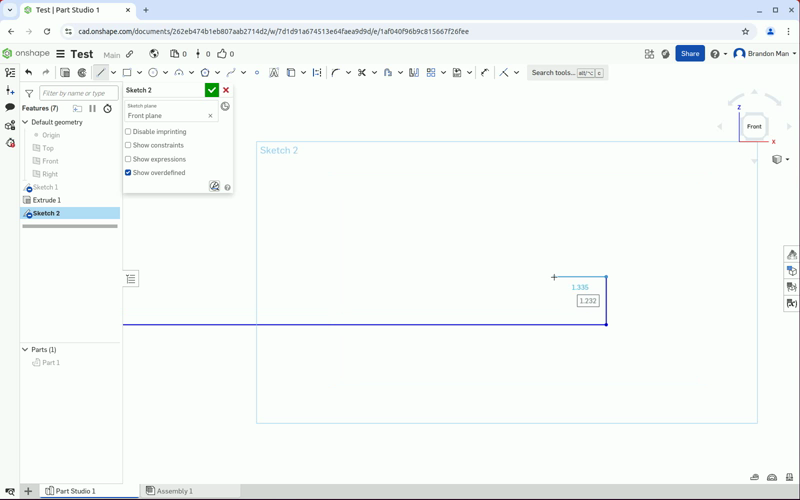
scroll(6)
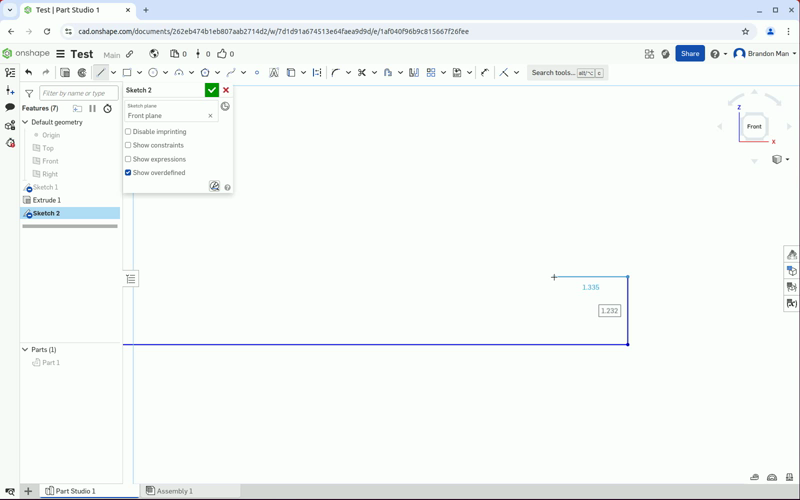
click(554, 276)
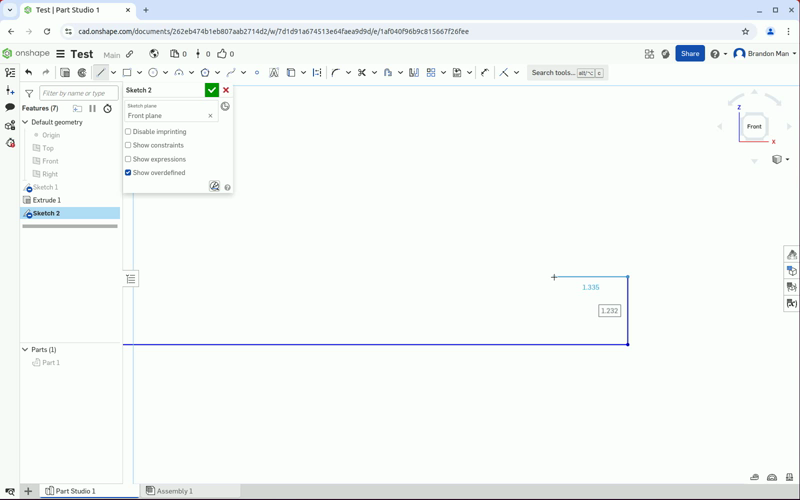
scroll(-6)
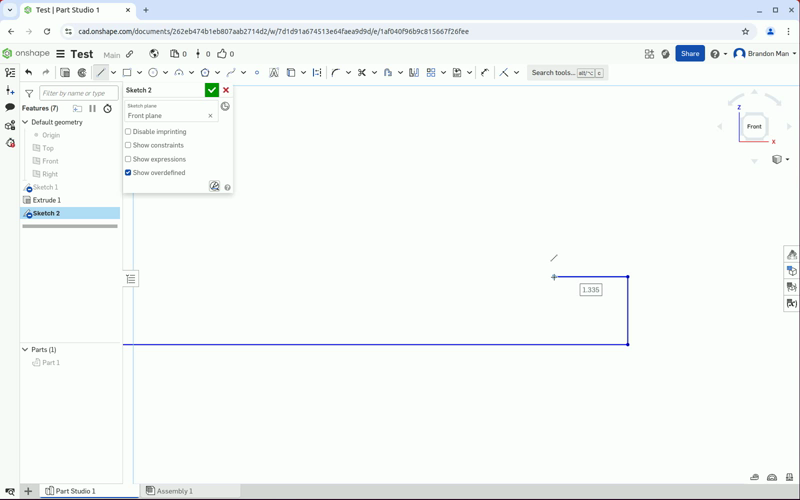
scroll(-6)
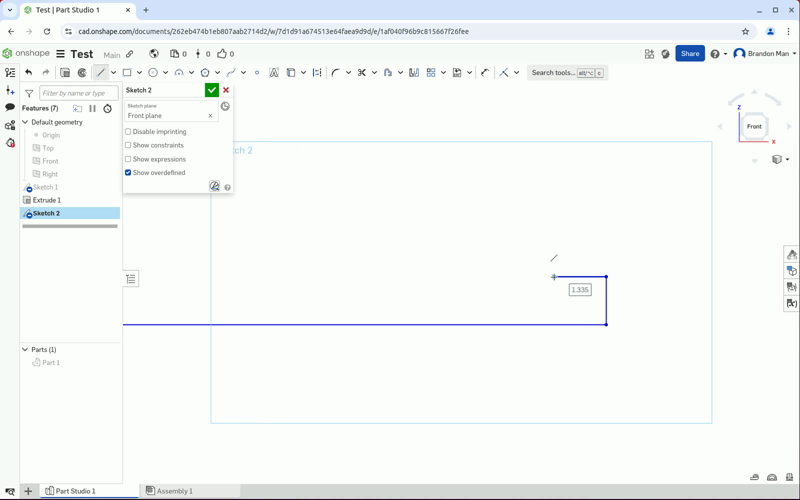
scroll(-6)
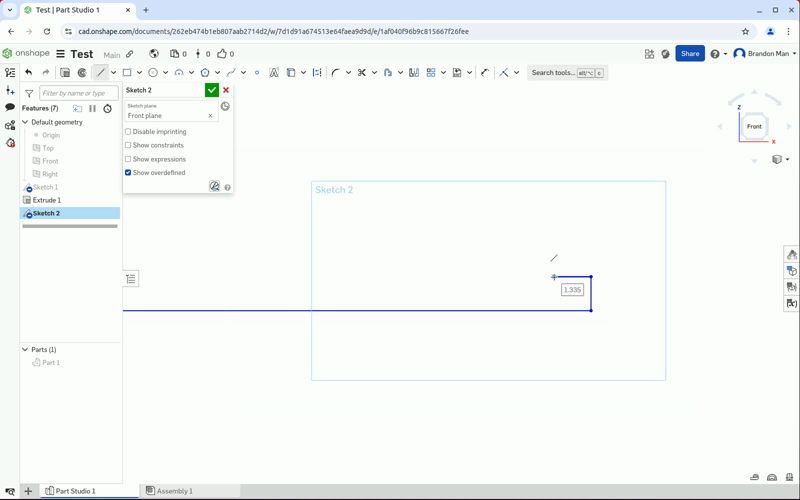
scroll(-6)
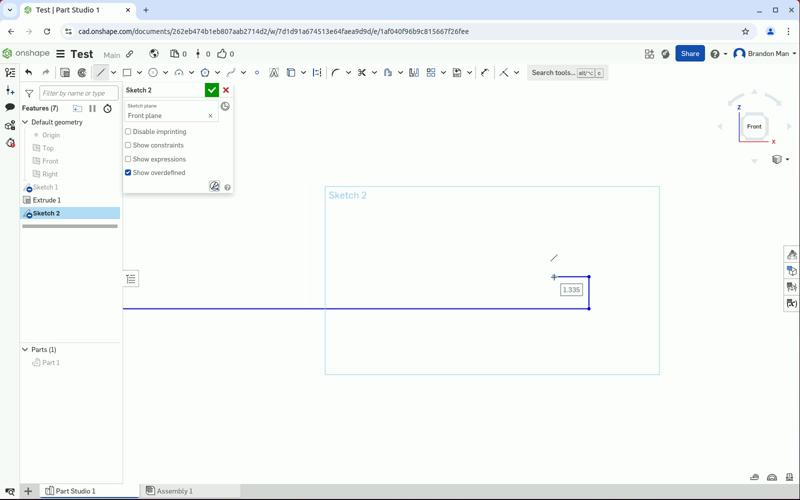
scroll(-6)
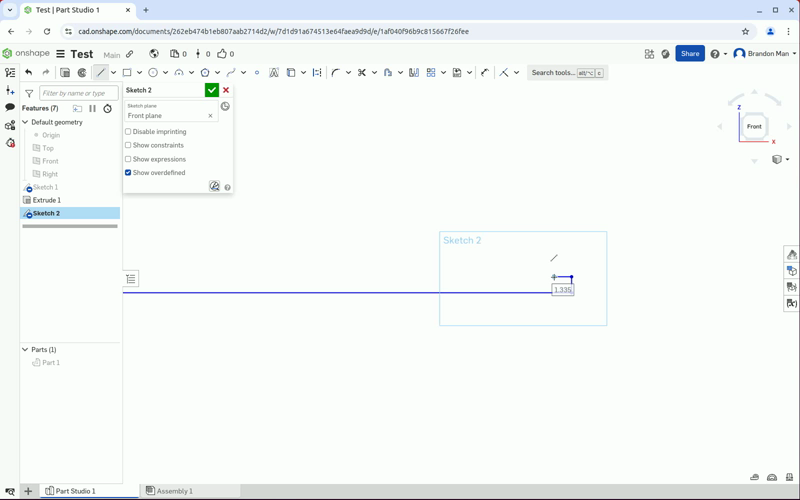
scroll(-6)
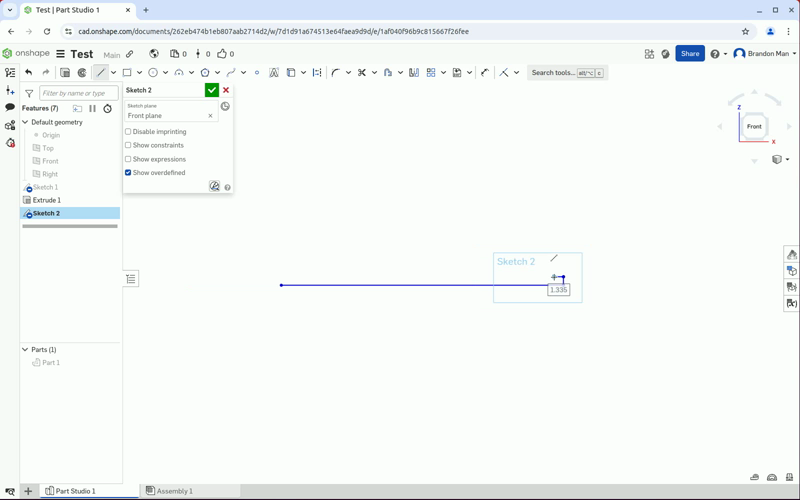
scroll(-6)
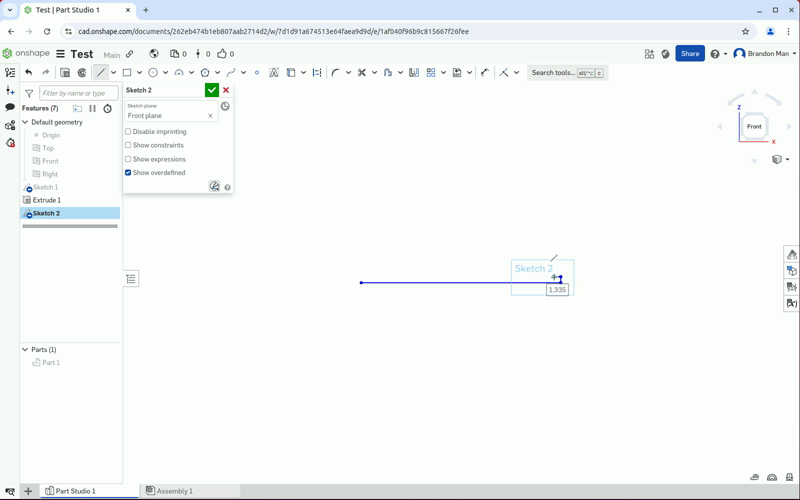
key_up(shift)
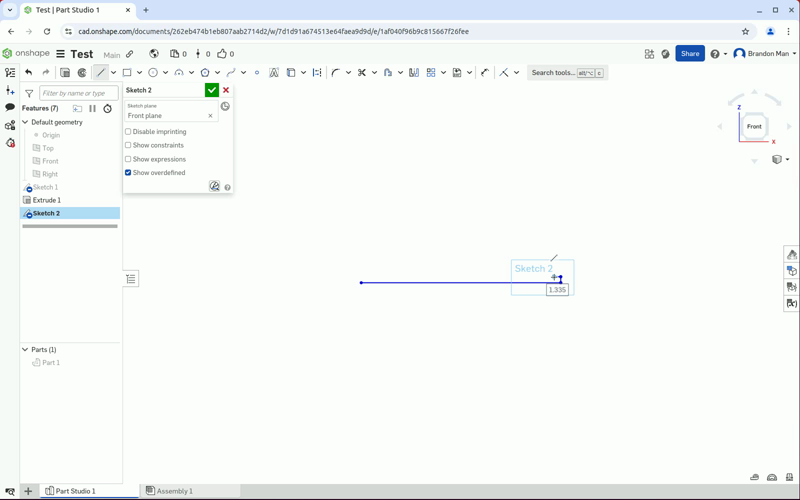
key_down(shift)
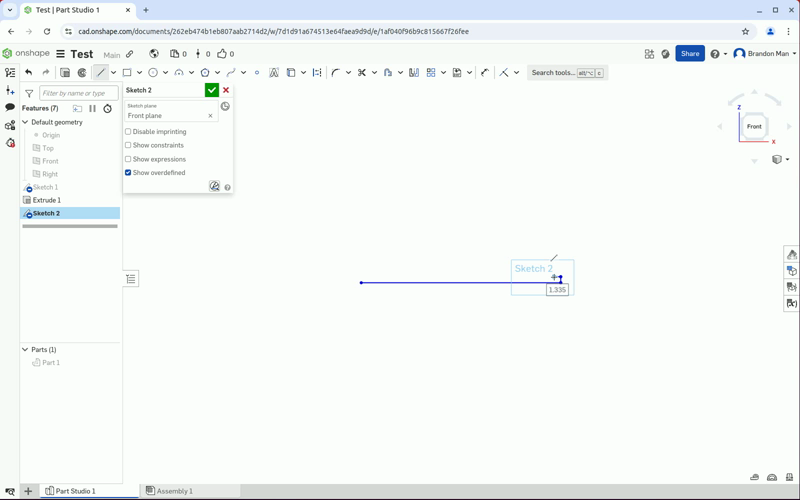
mouse_move(367, 276)
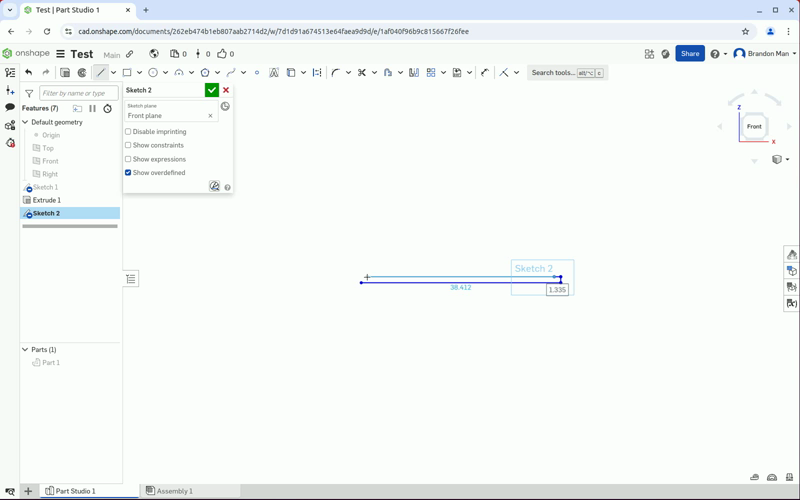
click(367, 276)
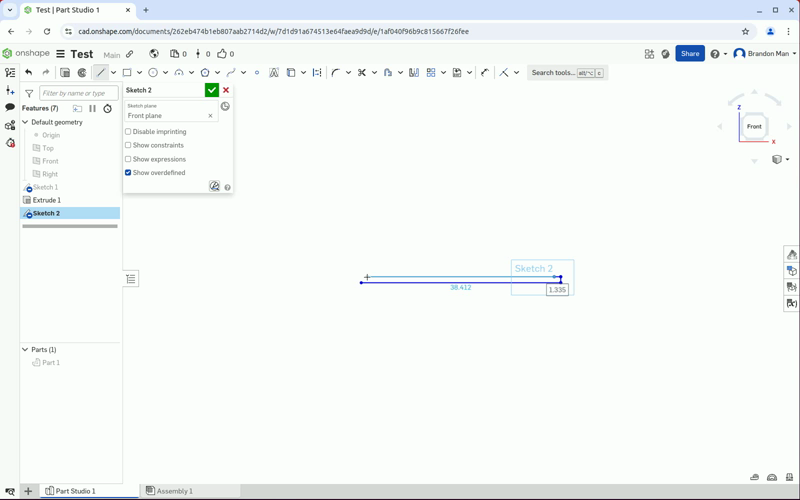
key_up(shift)
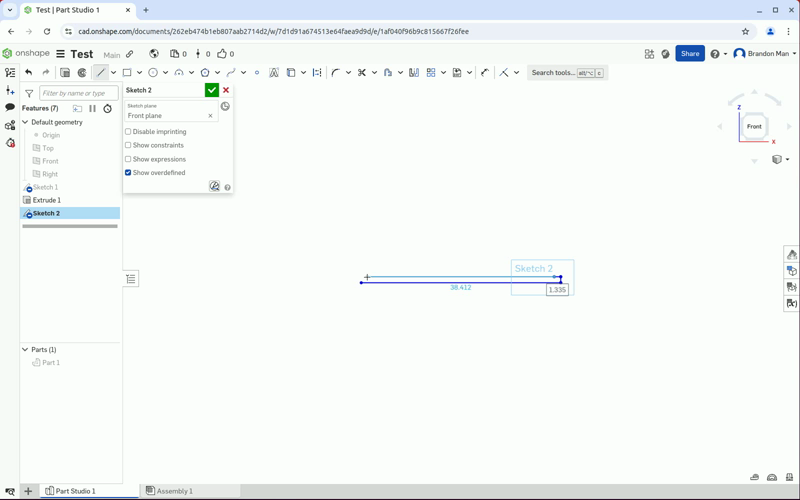
key_down(shift)
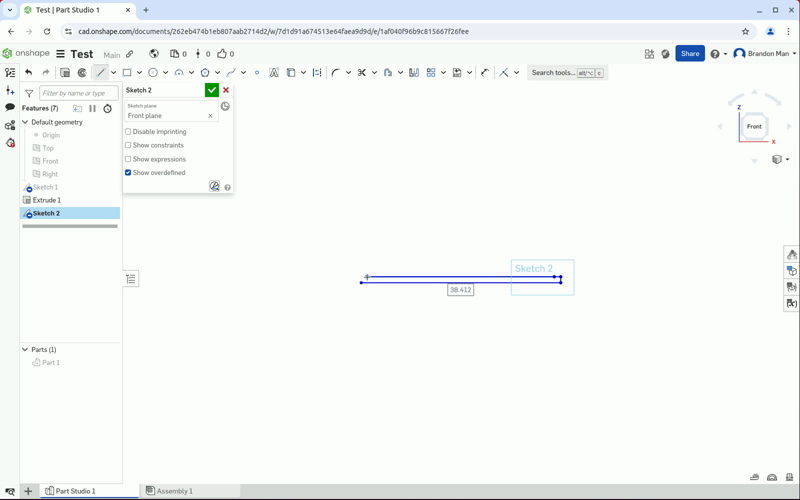
mouse_move(397, 276)
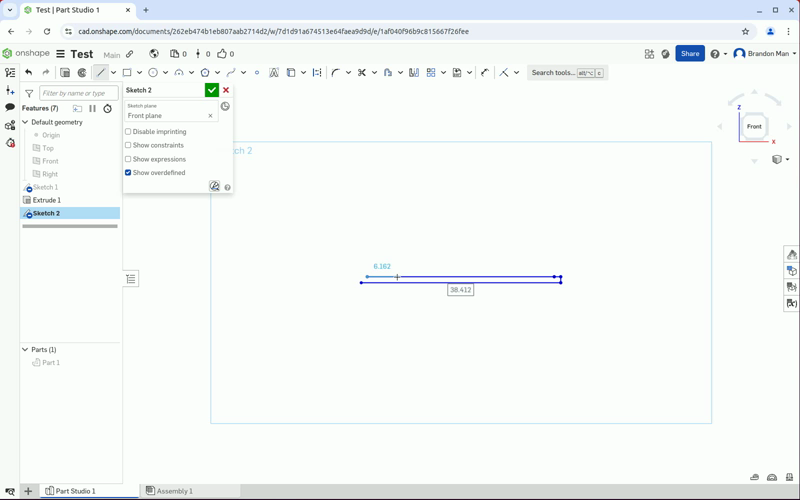
mouse_move(361, 276)
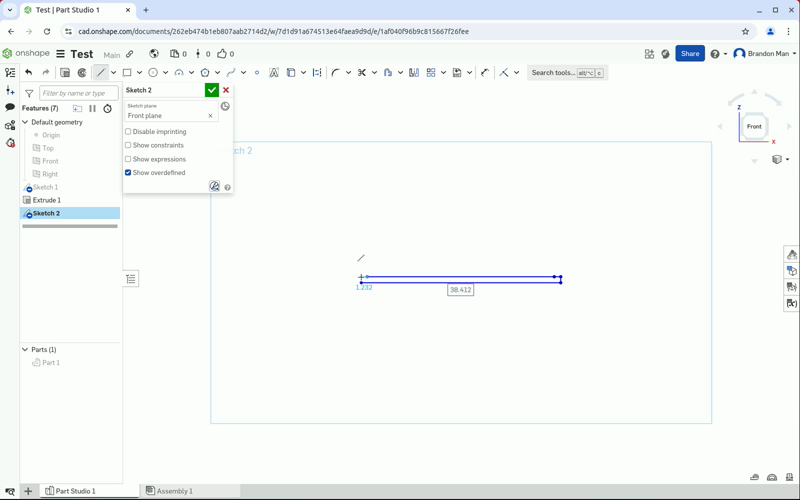
scroll(6)
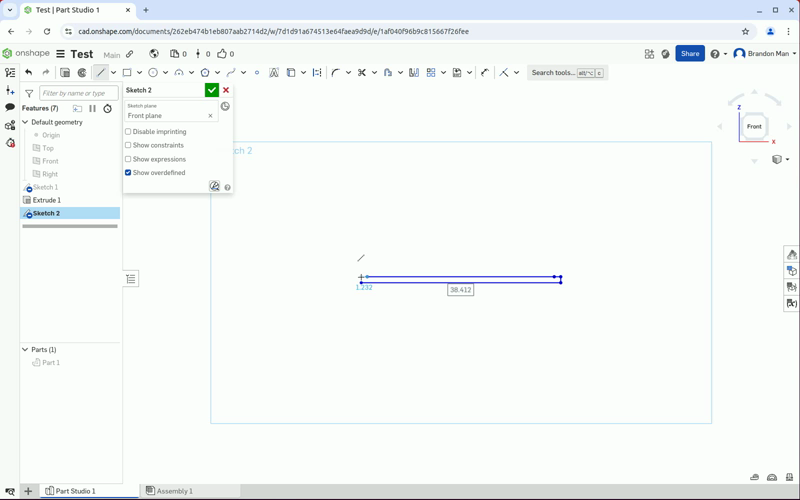
scroll(6)
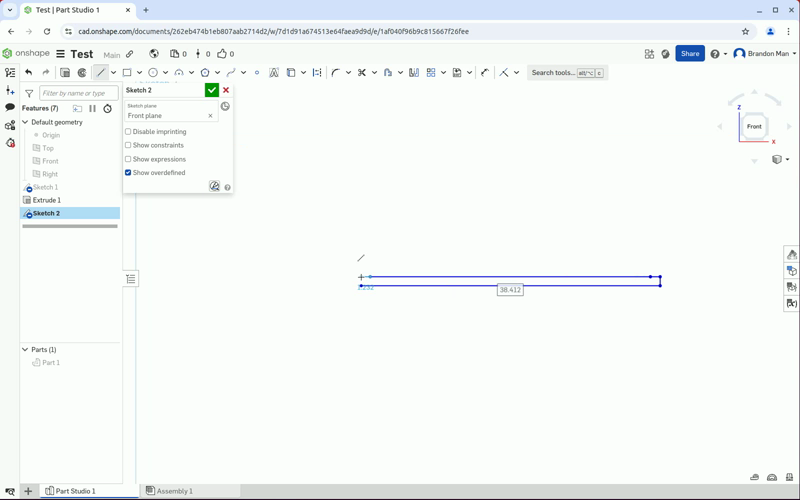
scroll(6)
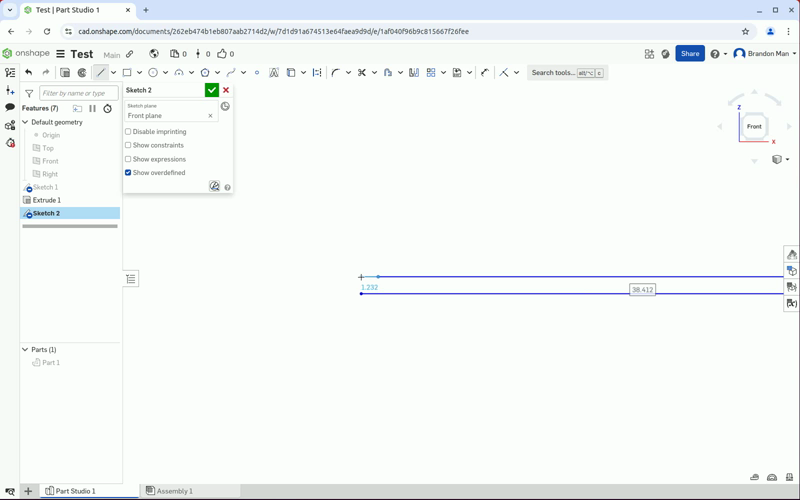
scroll(6)
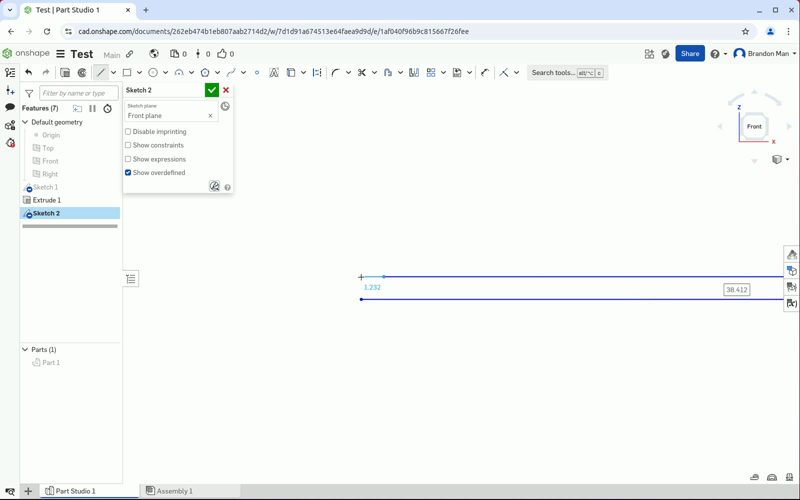
scroll(6)
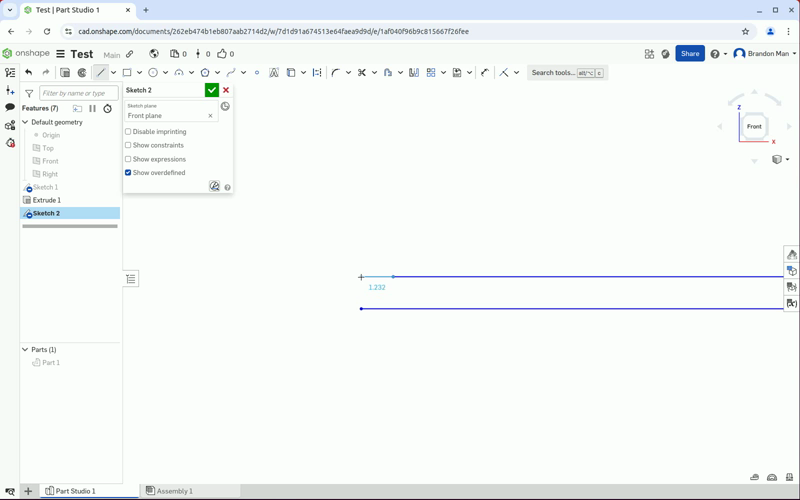
scroll(6)
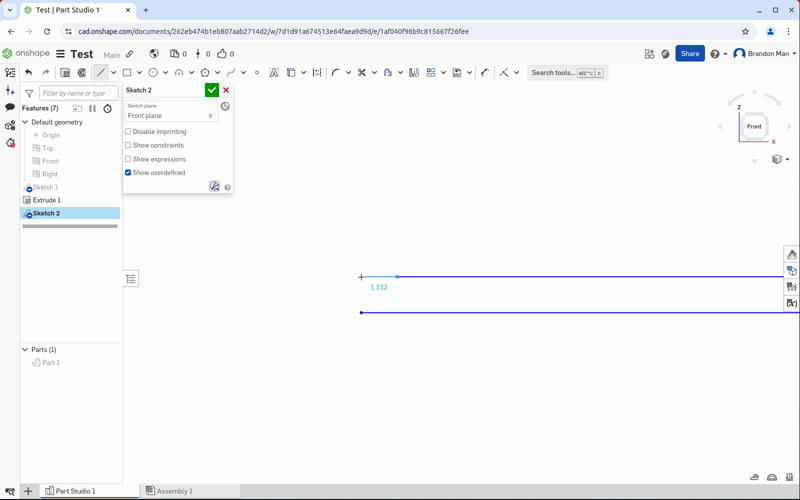
scroll(6)
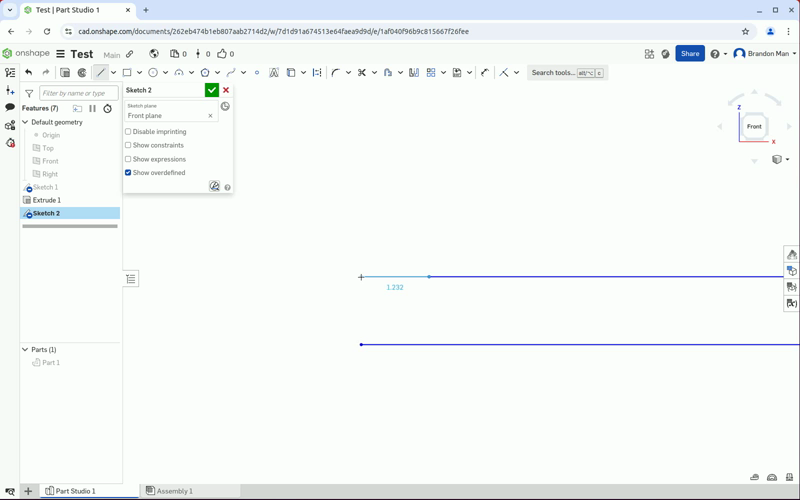
click(361, 276)
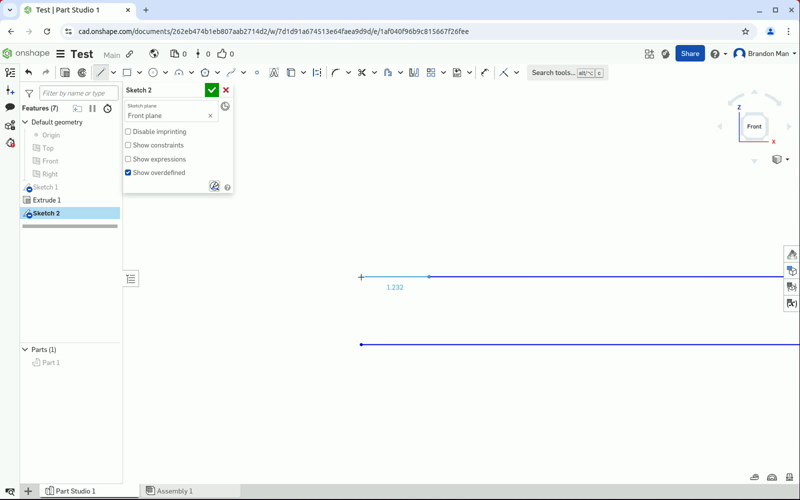
scroll(-6)
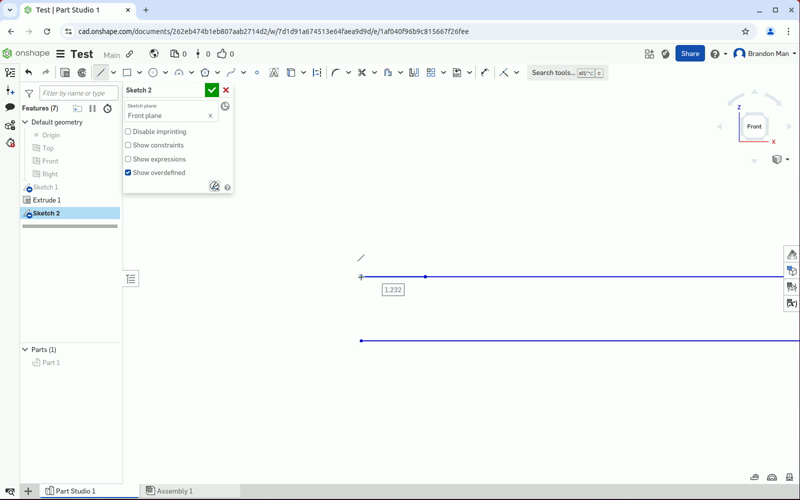
scroll(-6)
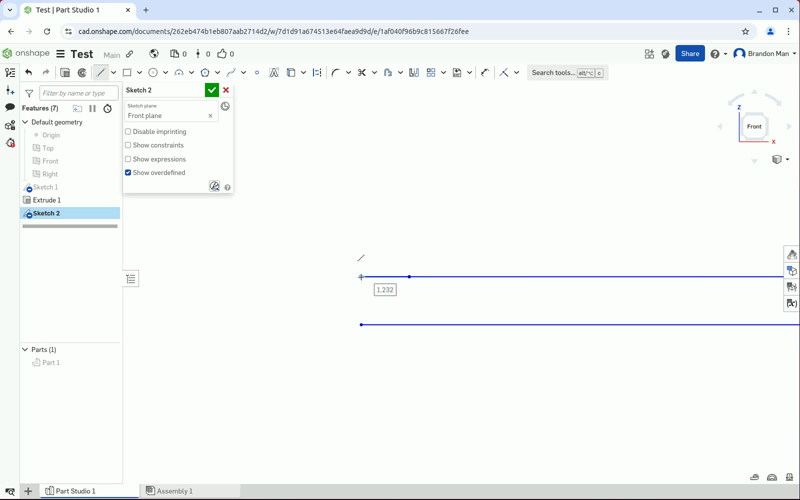
scroll(-6)
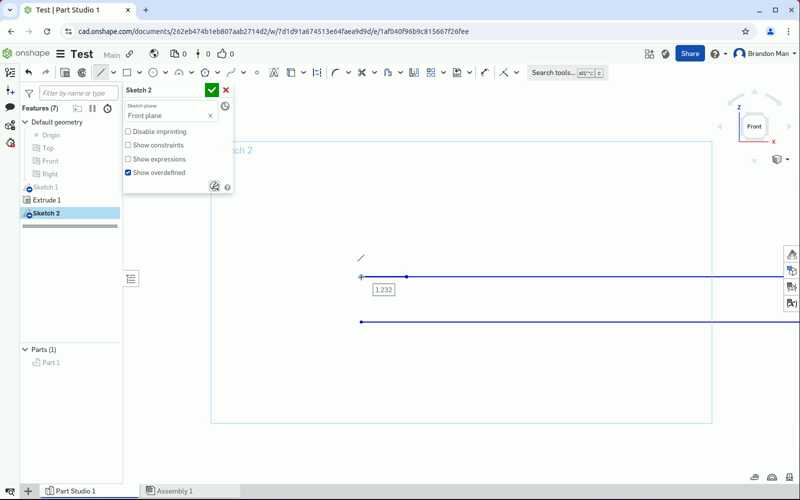
scroll(-6)
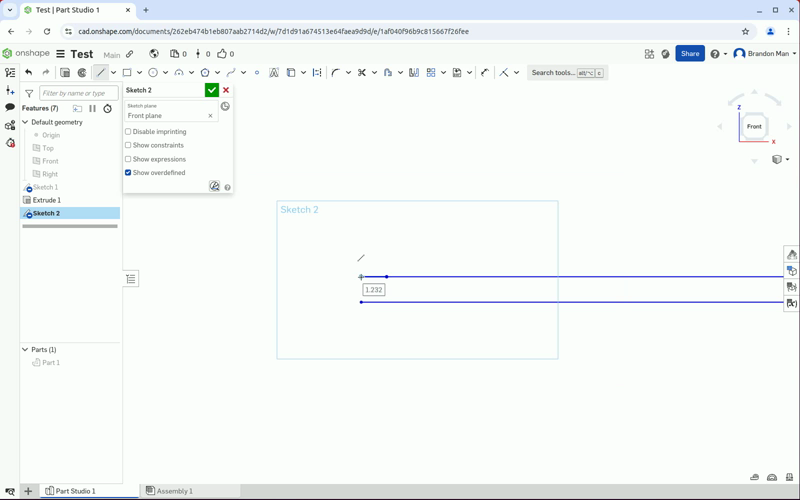
scroll(-6)
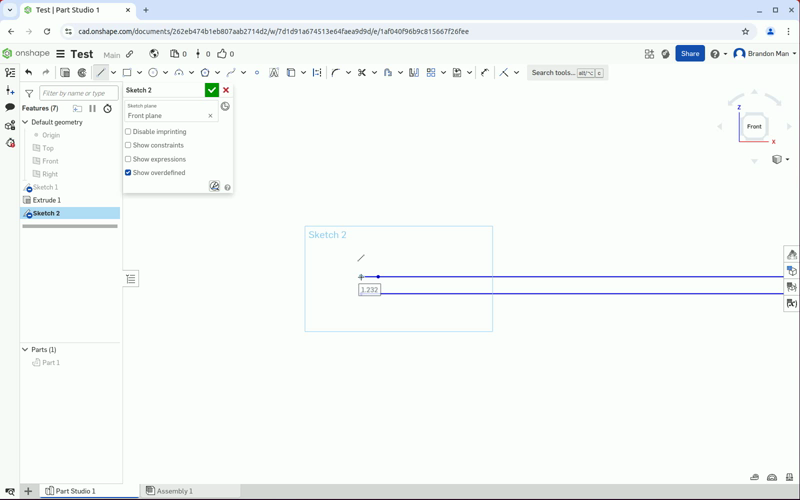
scroll(-6)
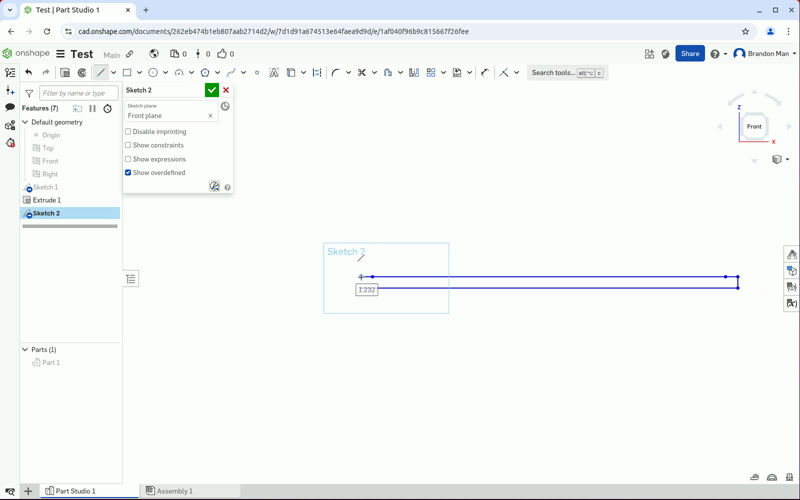
scroll(-6)
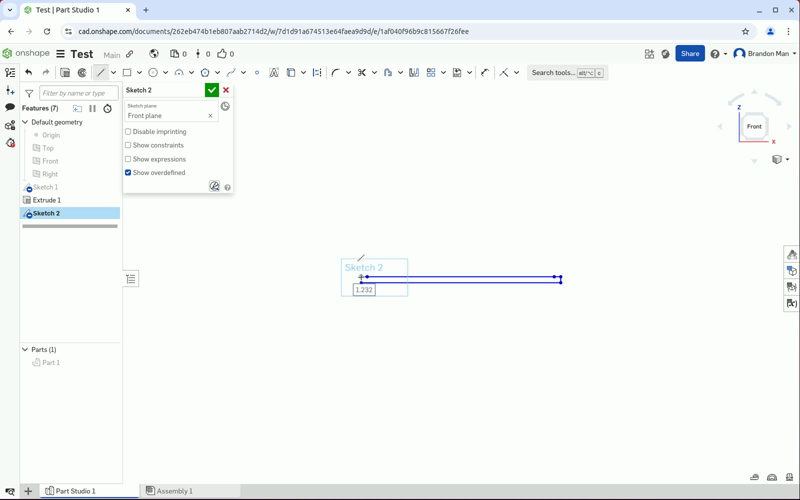
key_up(shift)
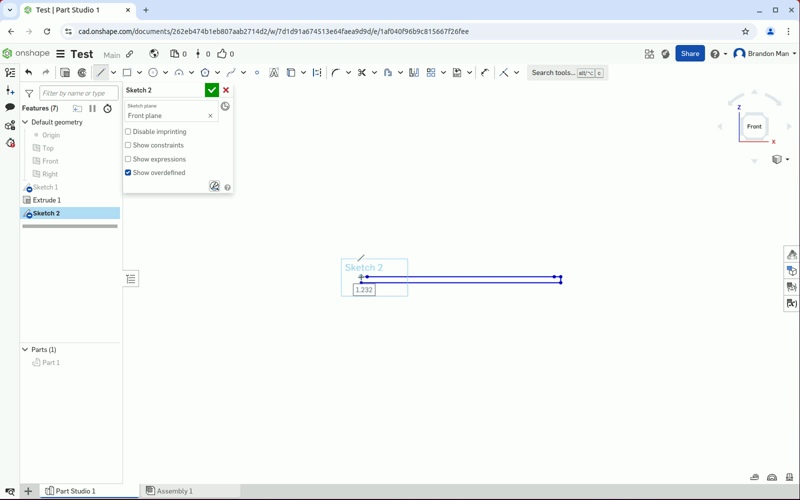
mouse_move(391, 276)
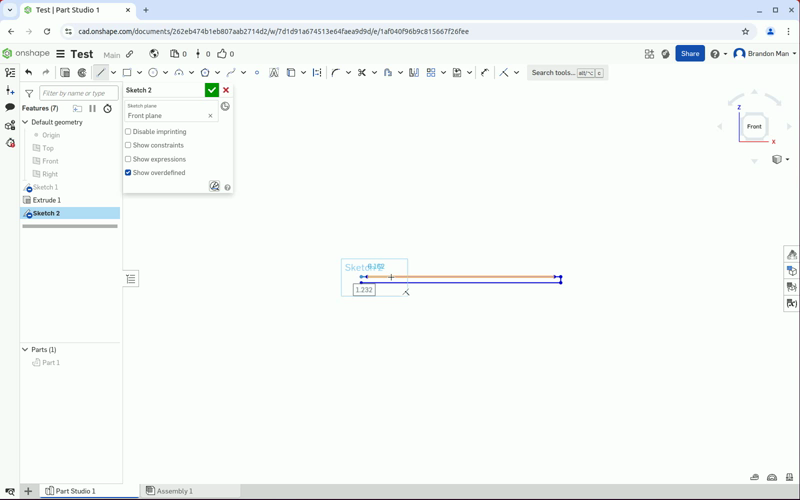
key_down(shift)
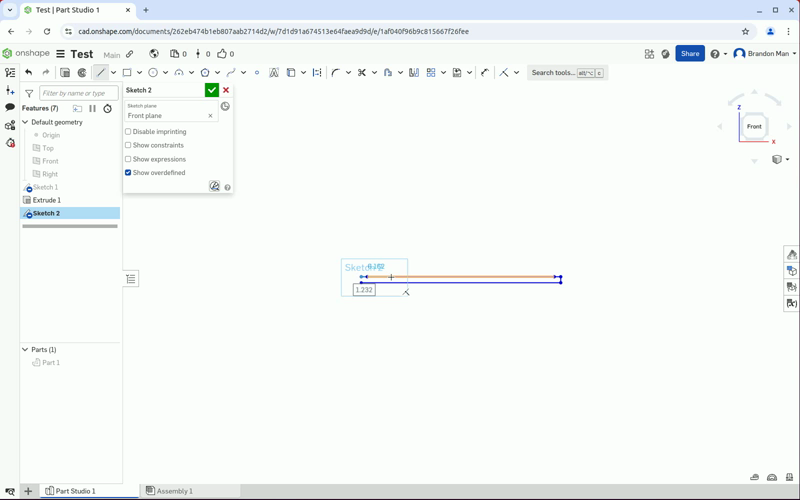
mouse_move(361, 282)
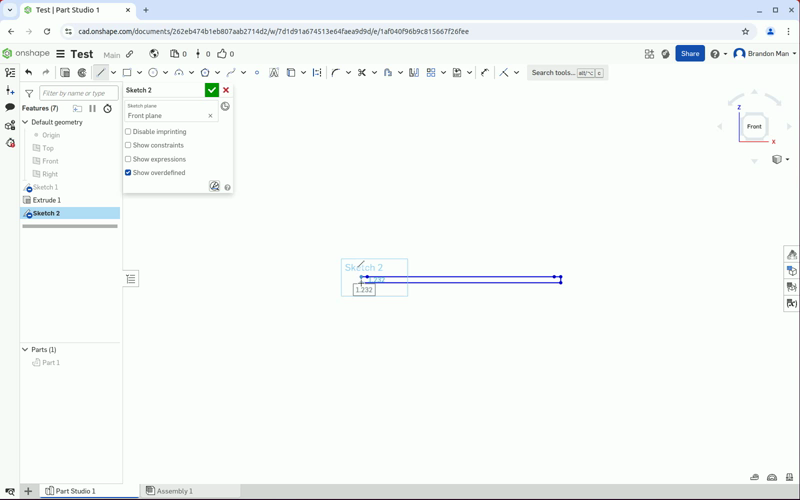
scroll(6)
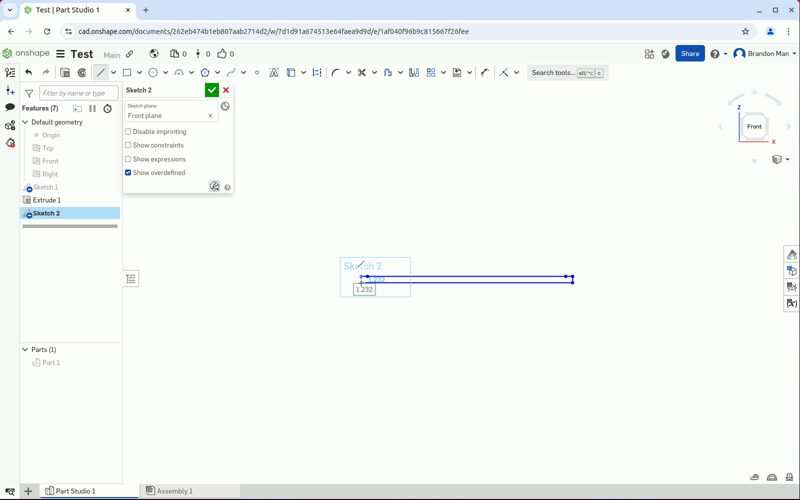
scroll(6)
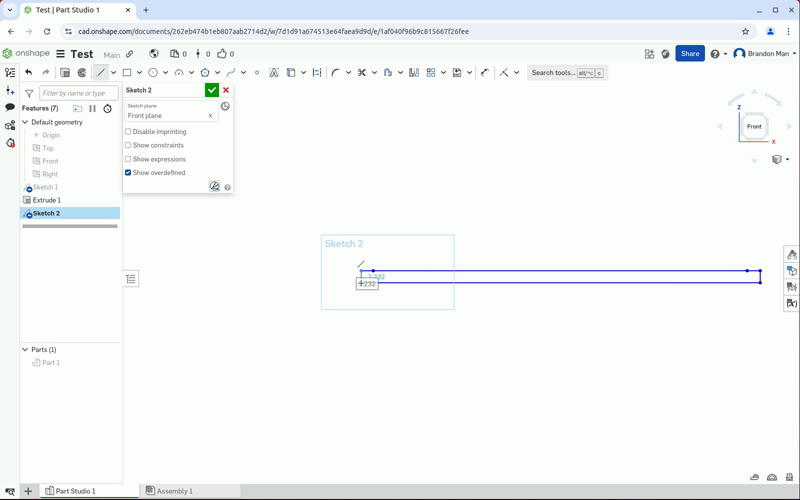
scroll(6)
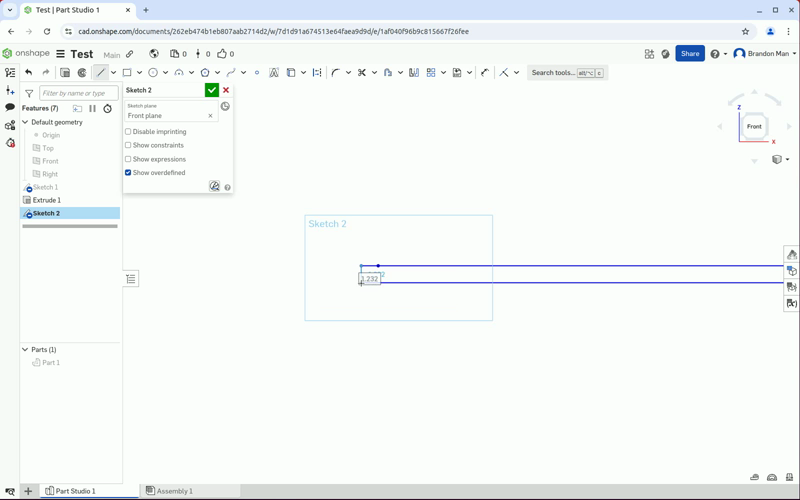
scroll(6)
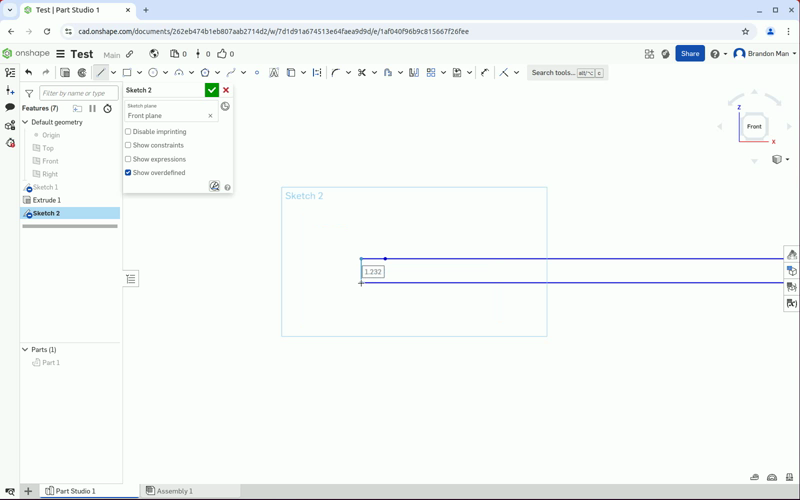
scroll(6)
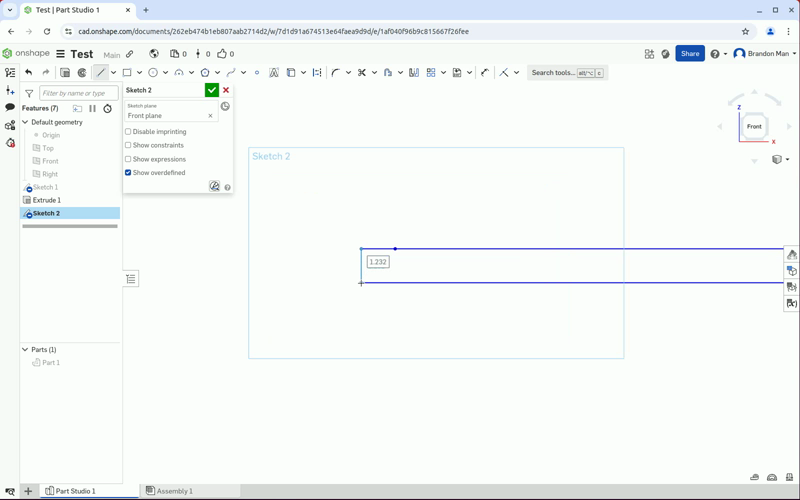
scroll(6)
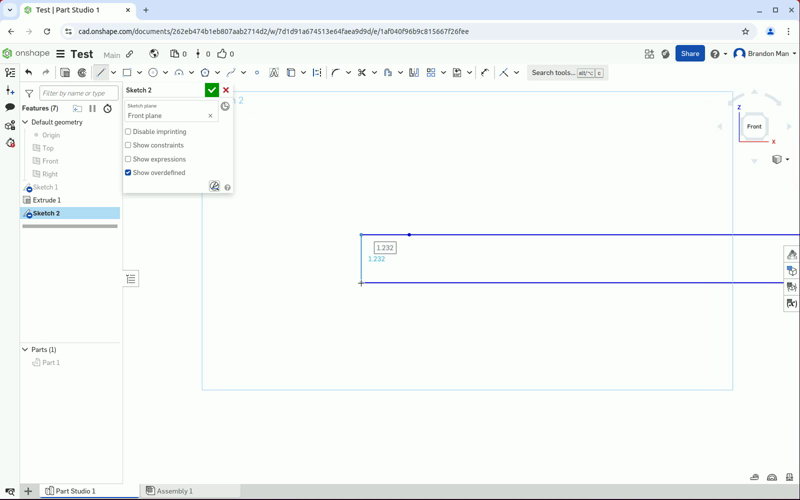
scroll(6)
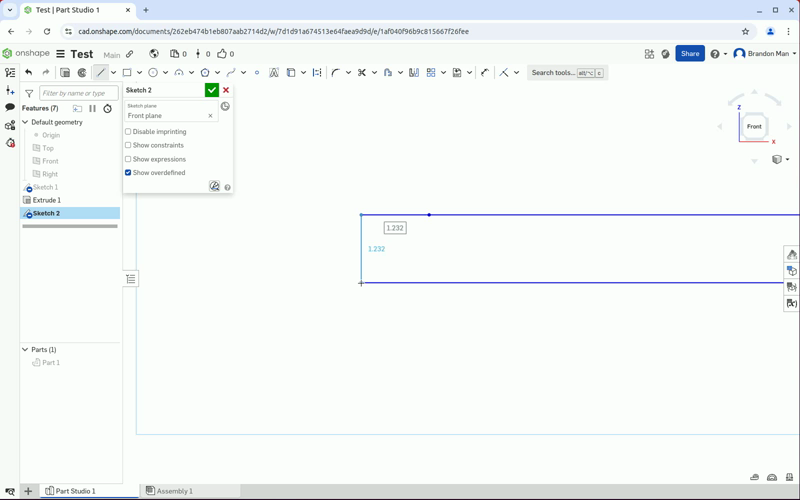
key_up(shift)
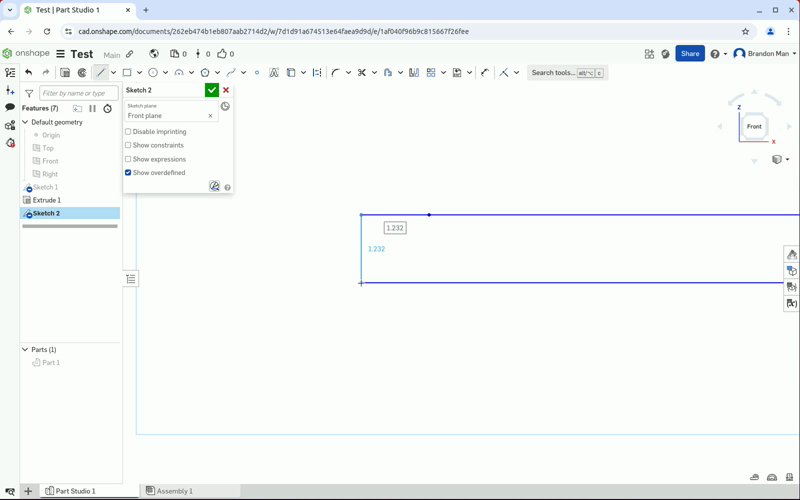
click(361, 282)
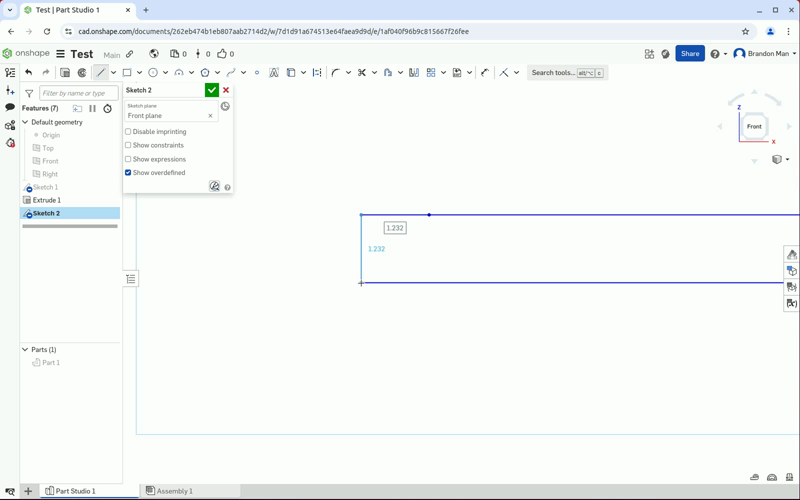
scroll(-6)
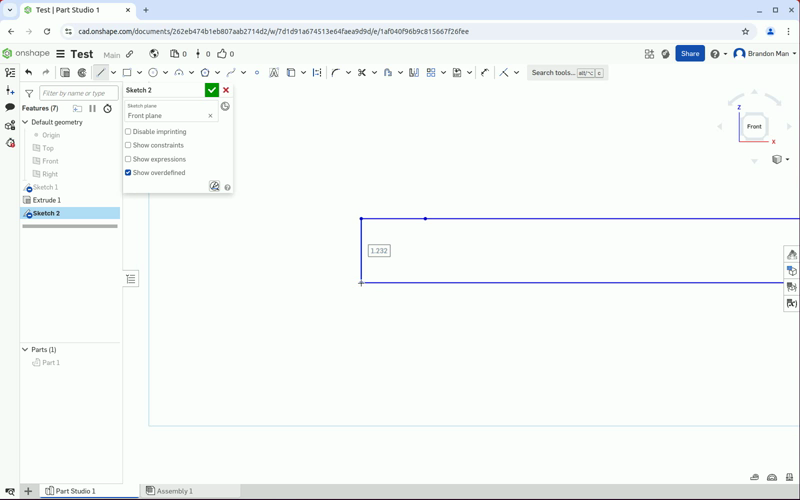
scroll(-6)
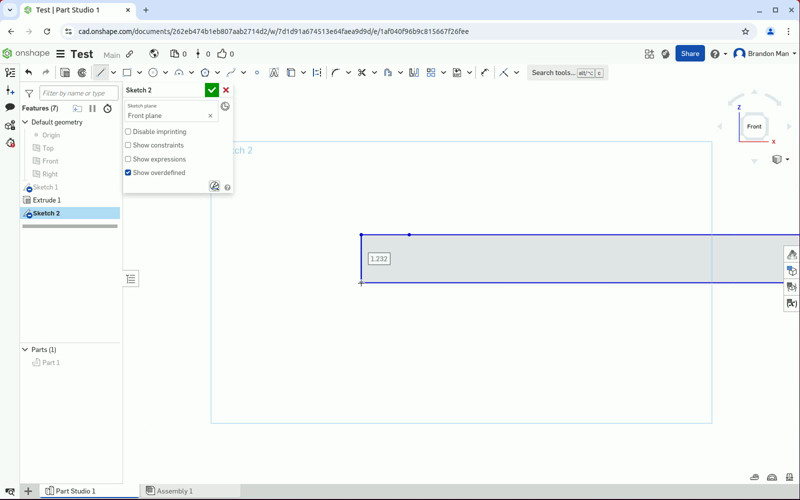
scroll(-6)
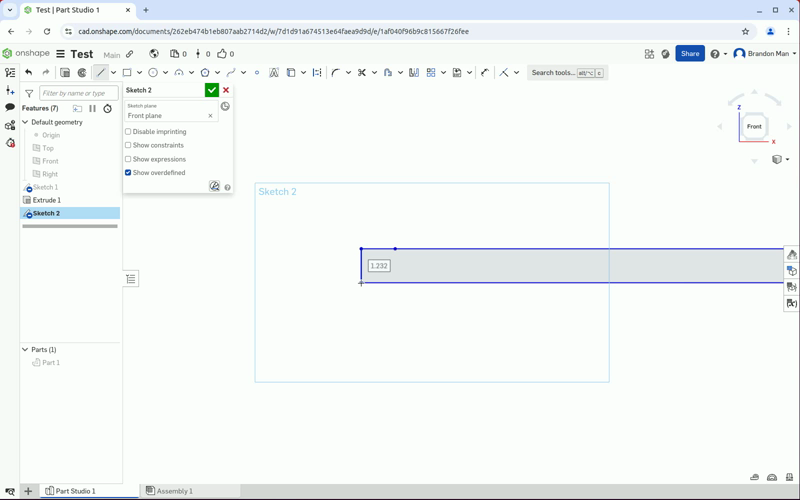
scroll(-6)
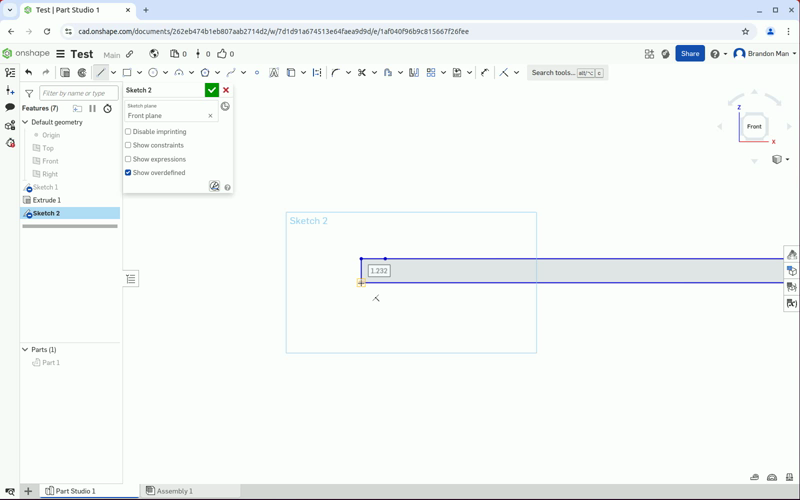
scroll(-6)
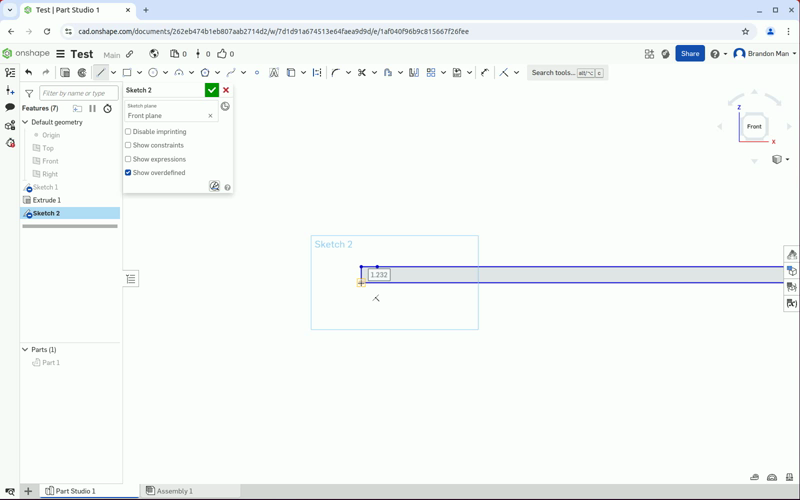
scroll(-6)
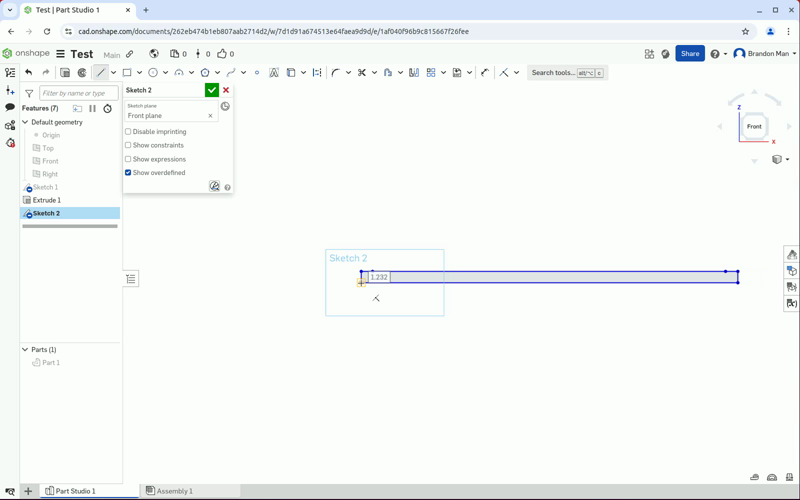
scroll(-6)
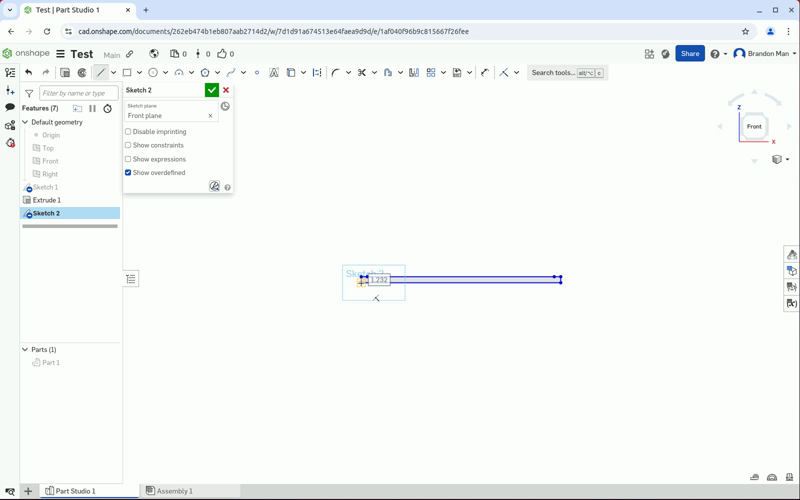
key(esc)
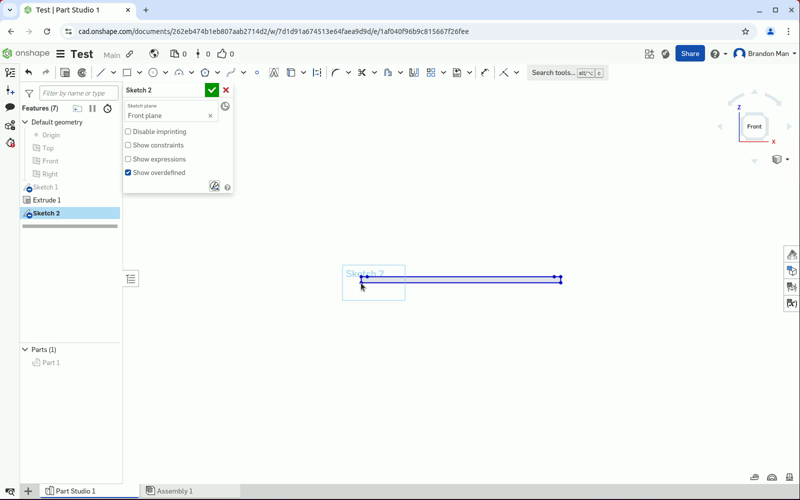
mouse_move(438, 279)
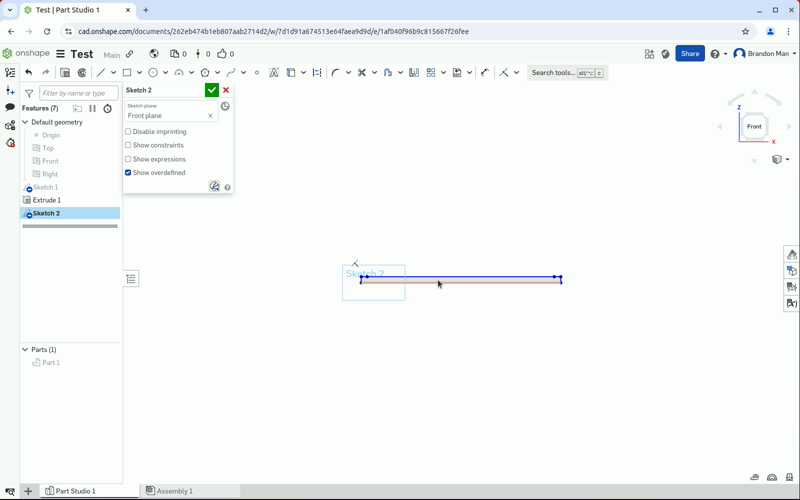
scroll(6)
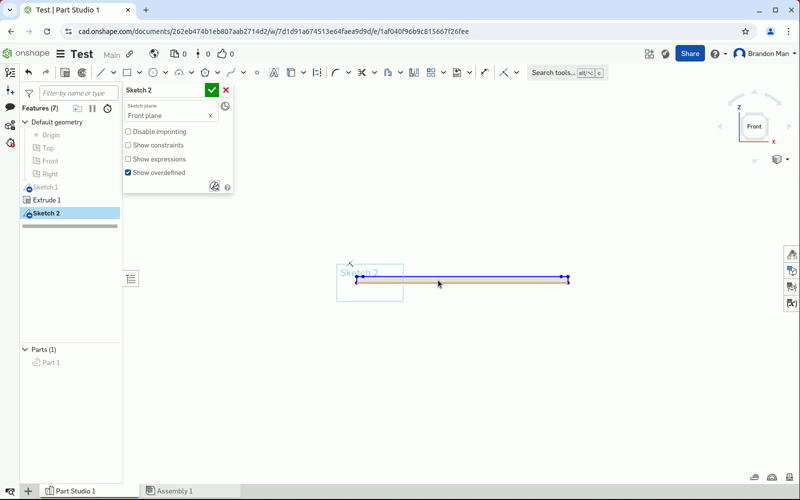
scroll(6)
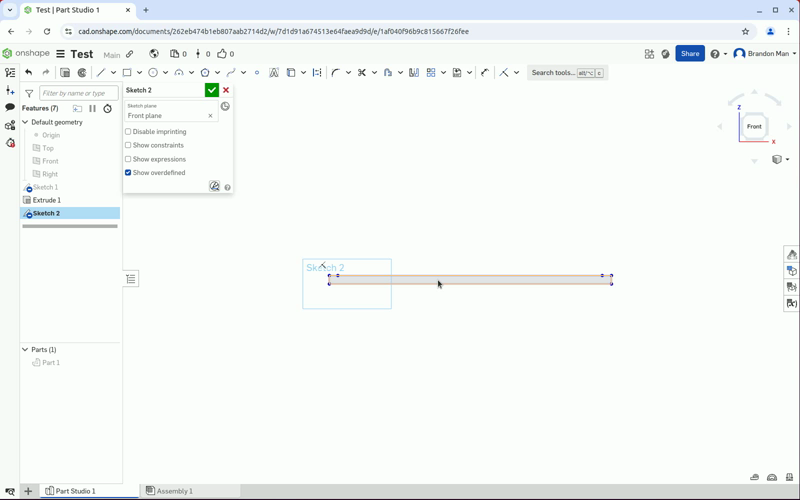
scroll(6)
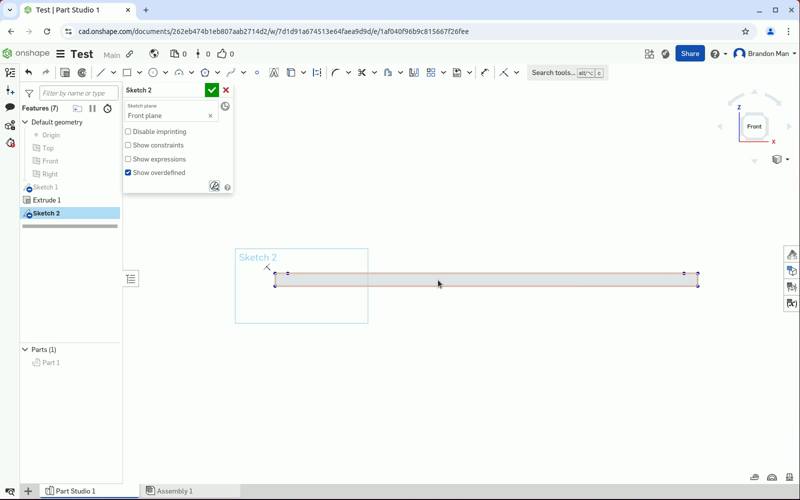
scroll(6)
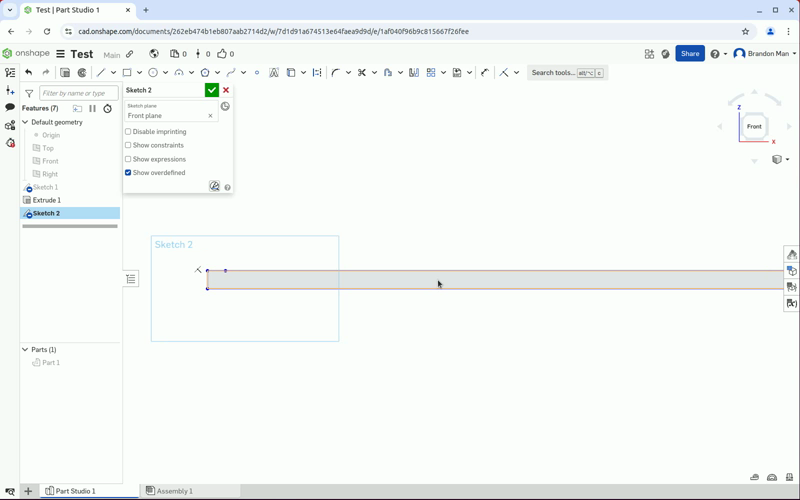
scroll(6)
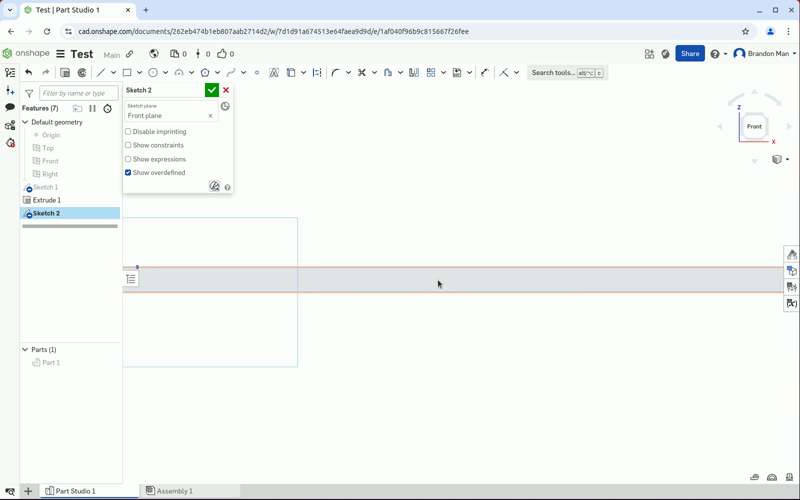
scroll(6)
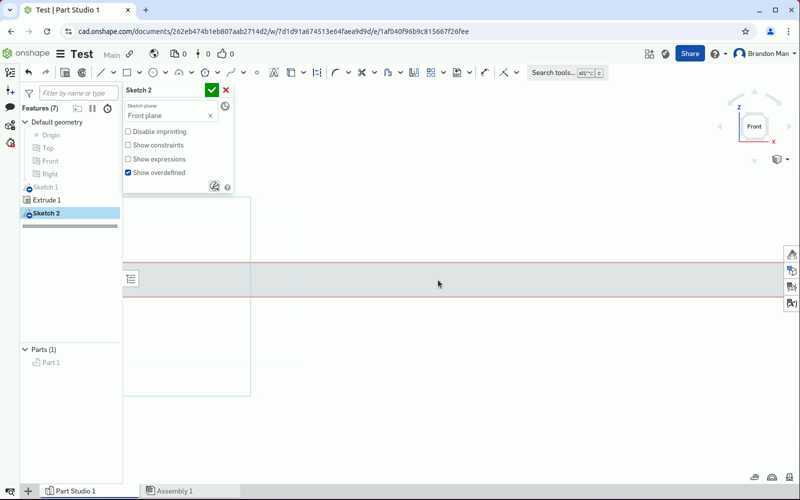
scroll(6)
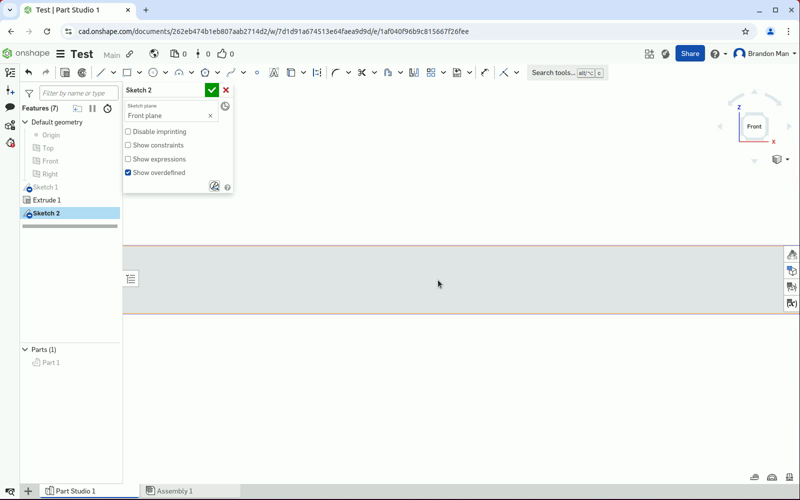
click(438, 279)
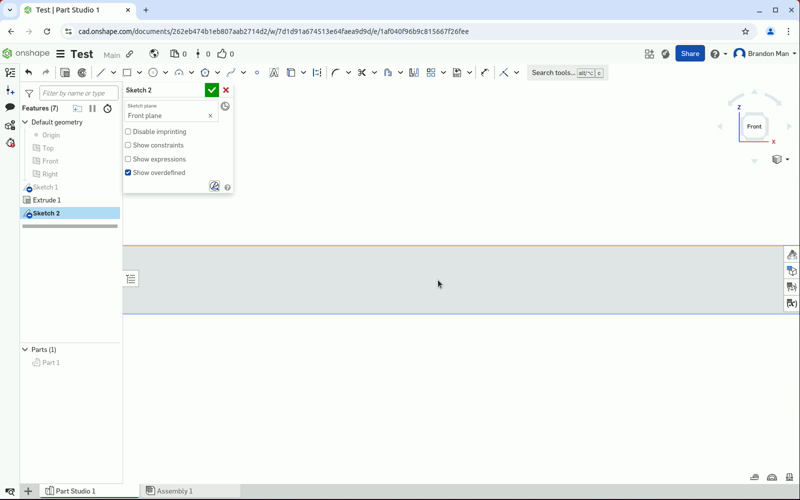
scroll(-6)
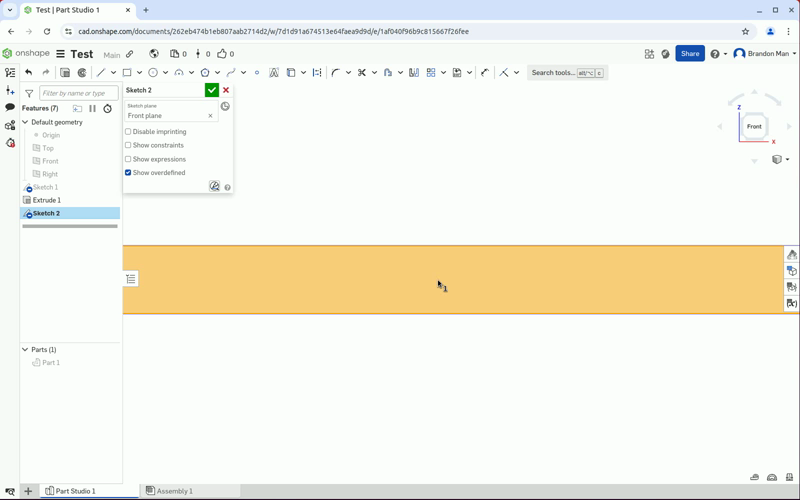
scroll(-6)
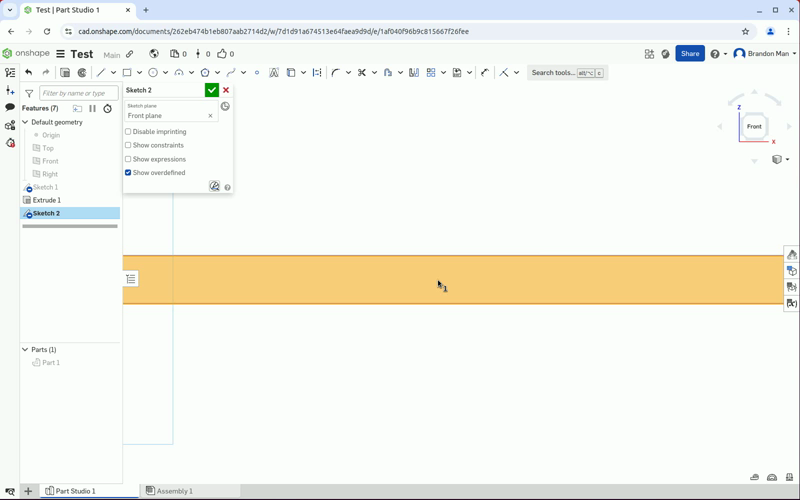
scroll(-6)
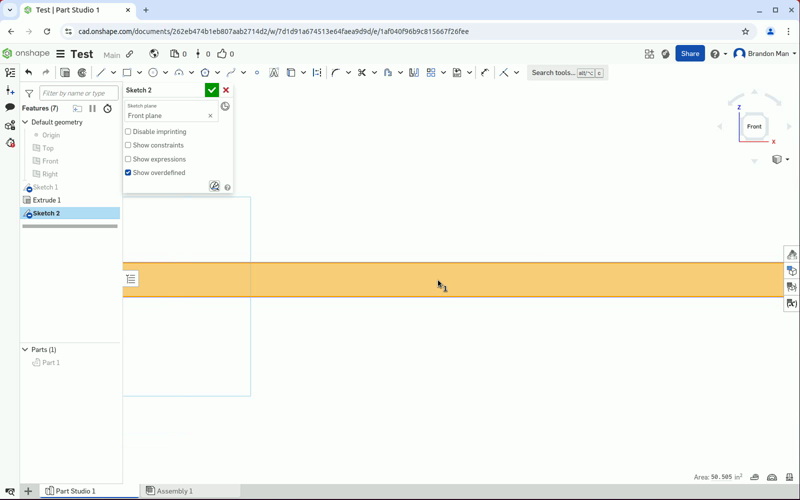
scroll(-6)
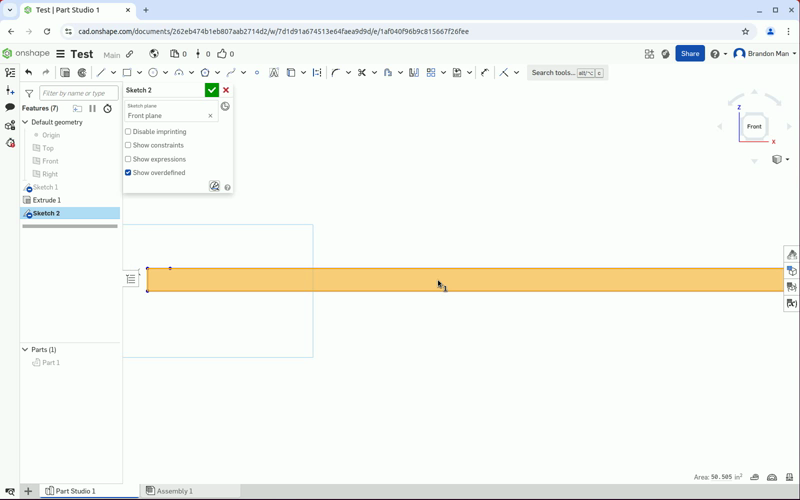
scroll(-6)
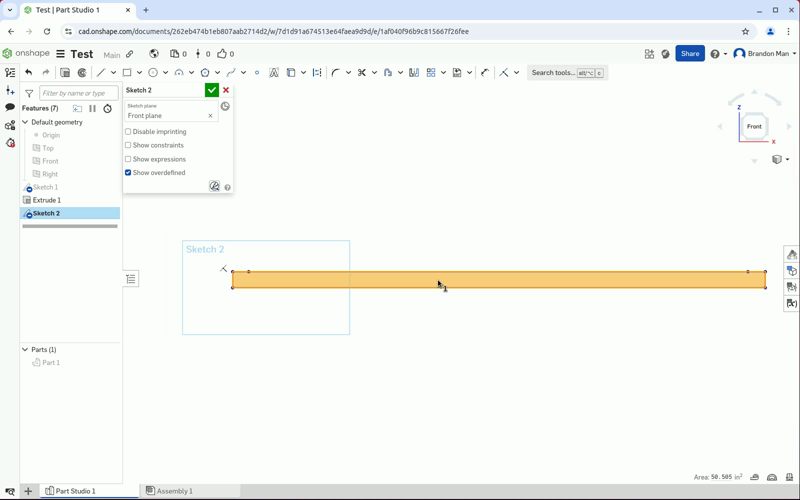
scroll(-6)
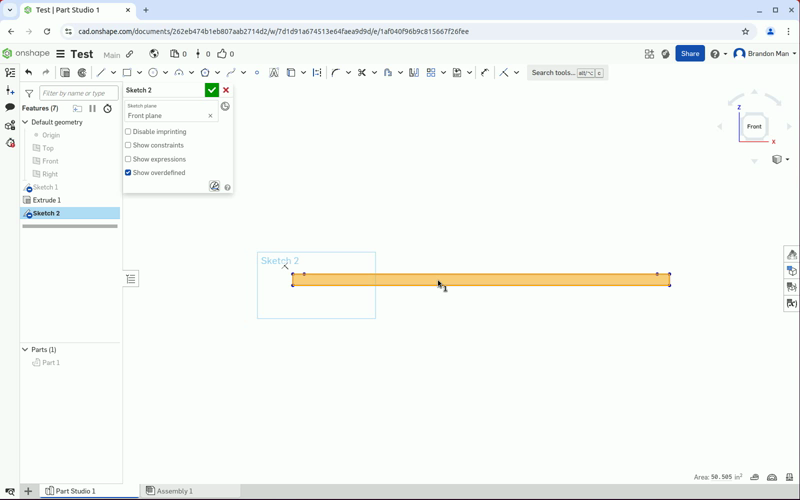
scroll(-6)
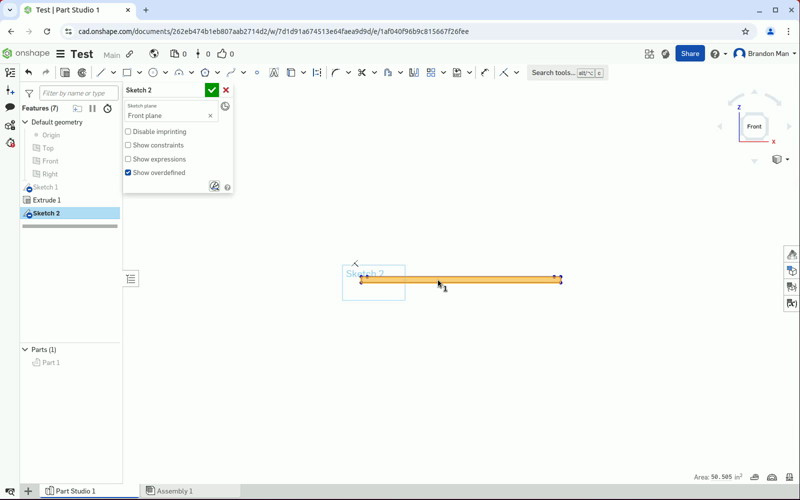
mouse_move(73, 352)
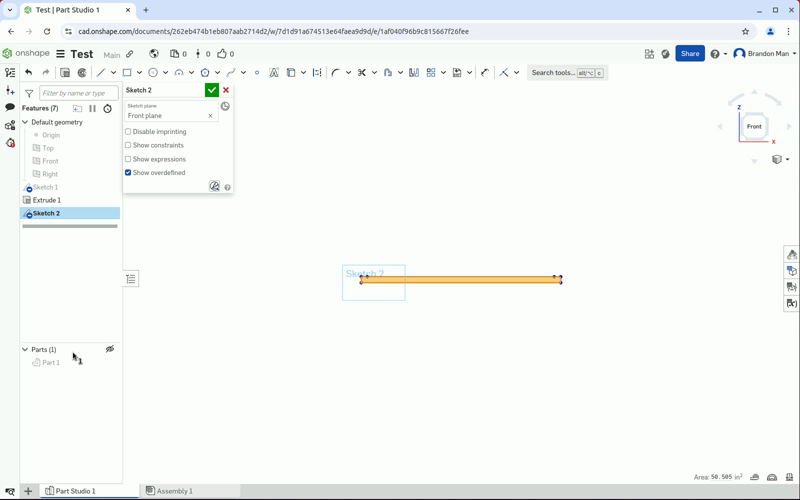
key(shift+y)
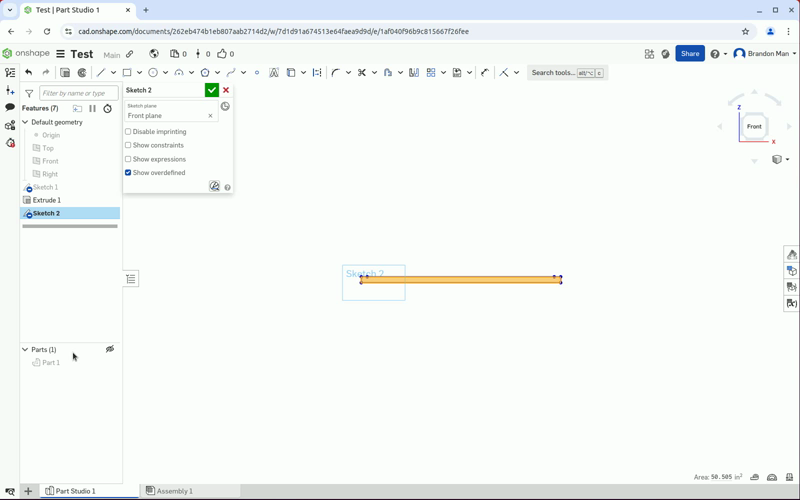
key(shift+e)
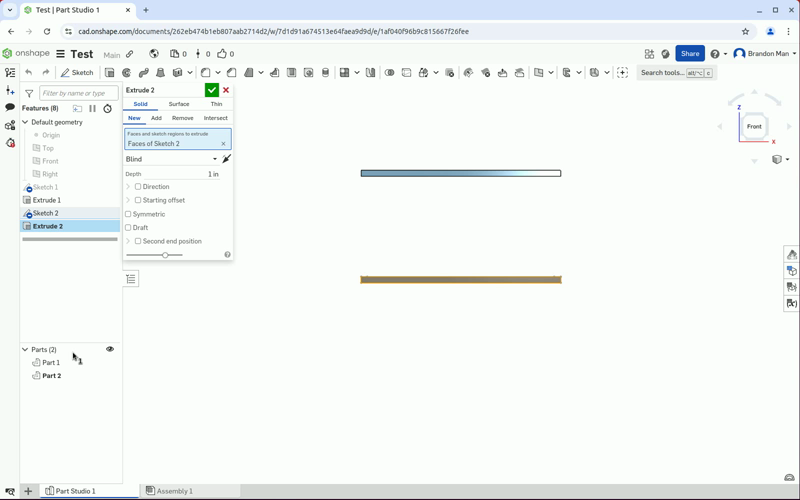
mouse_move(143, 106)
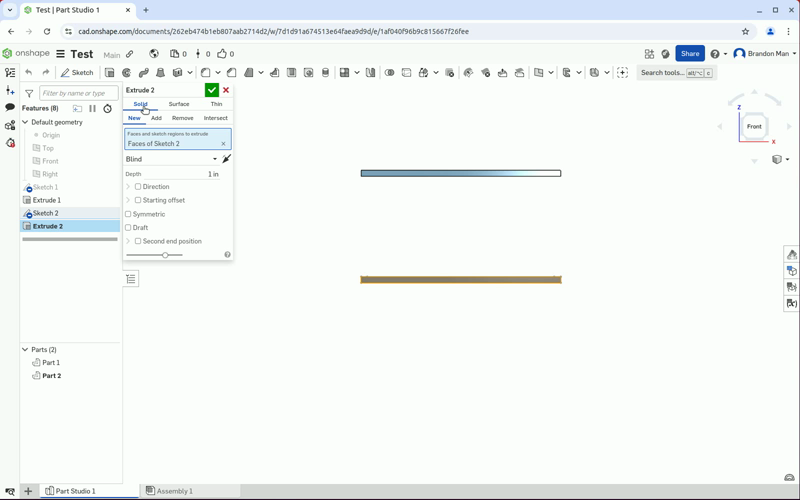
click(143, 106)
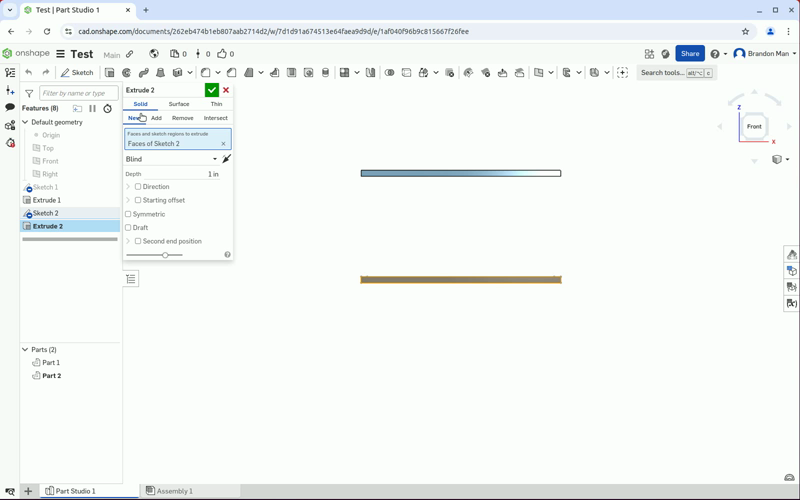
mouse_move(137, 120)
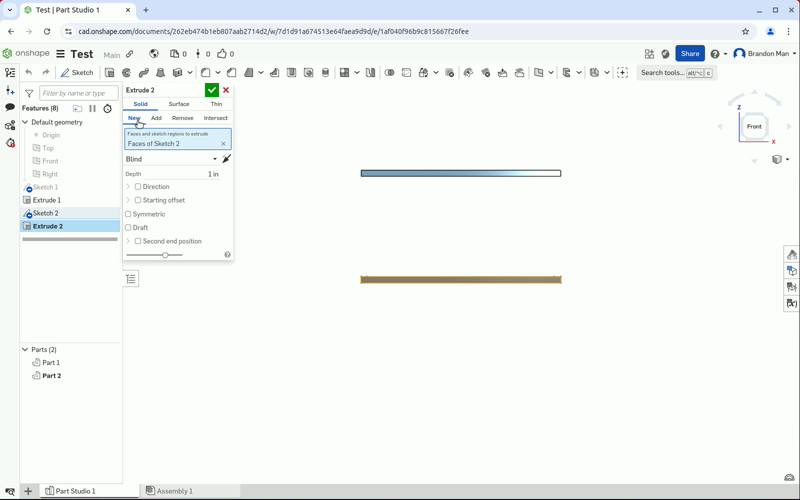
click(137, 120)
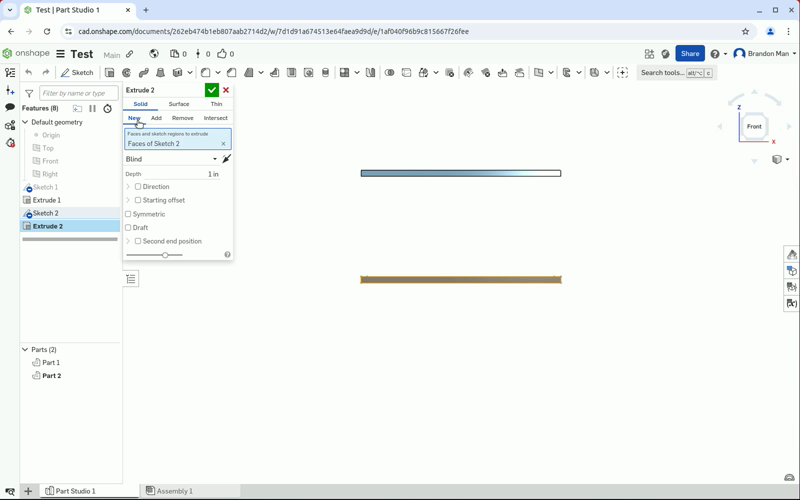
key(tab, 4)
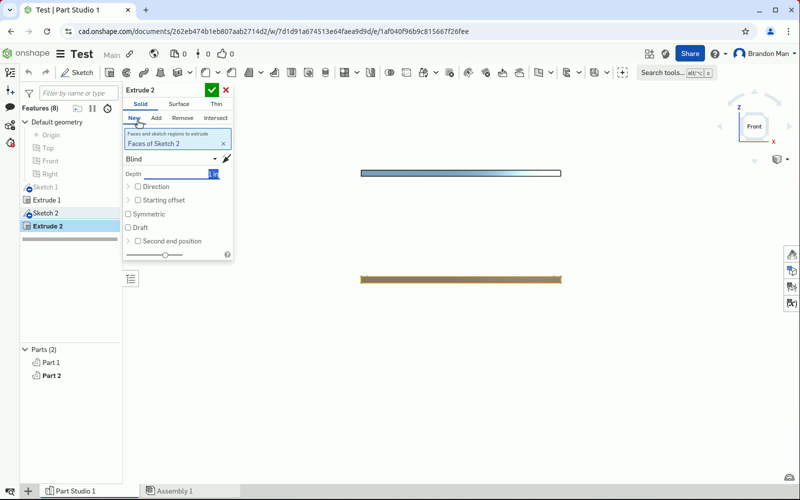
text(20.702)
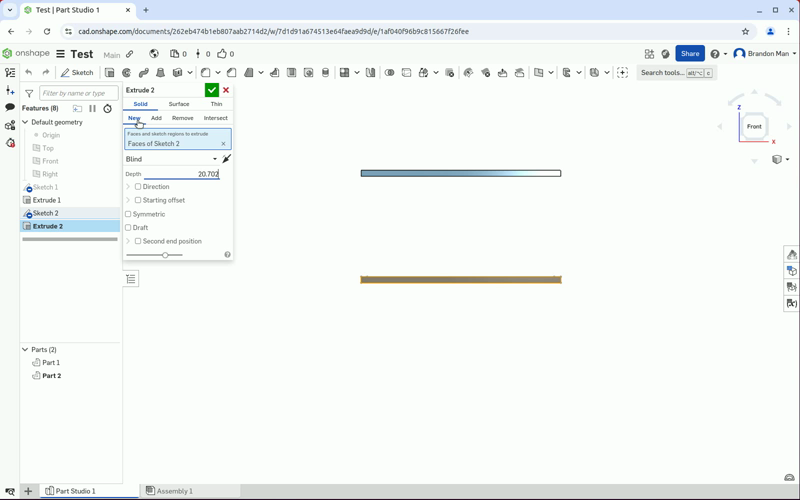
key(tab, 3)
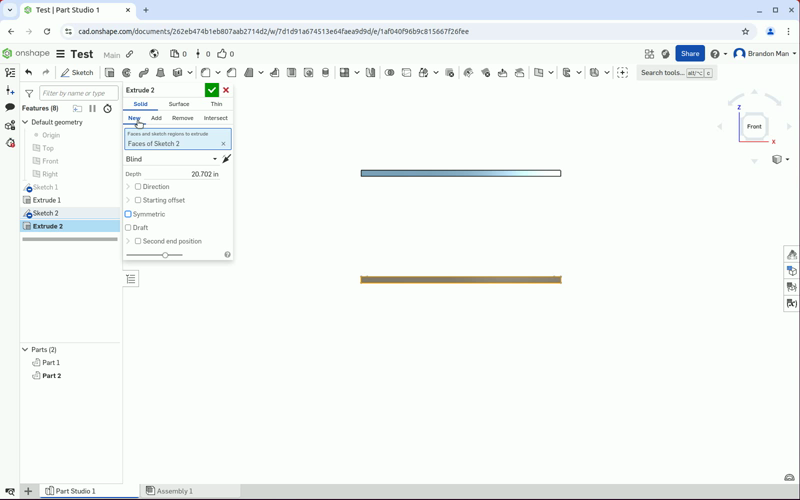
key(space)
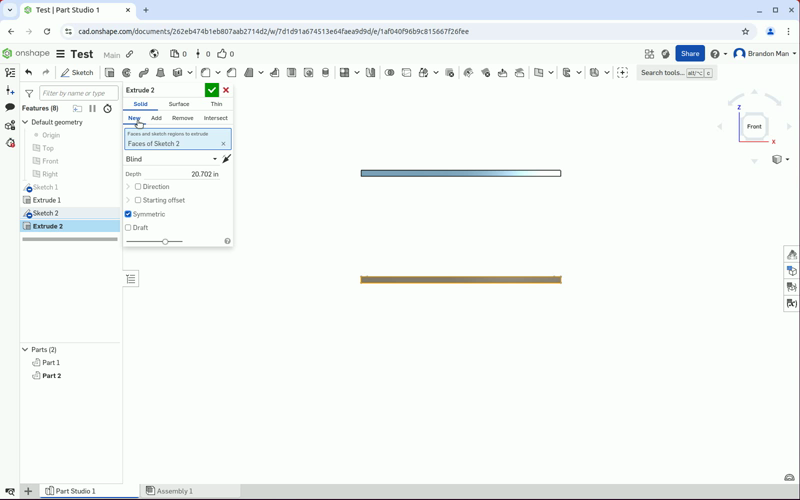
key(enter)
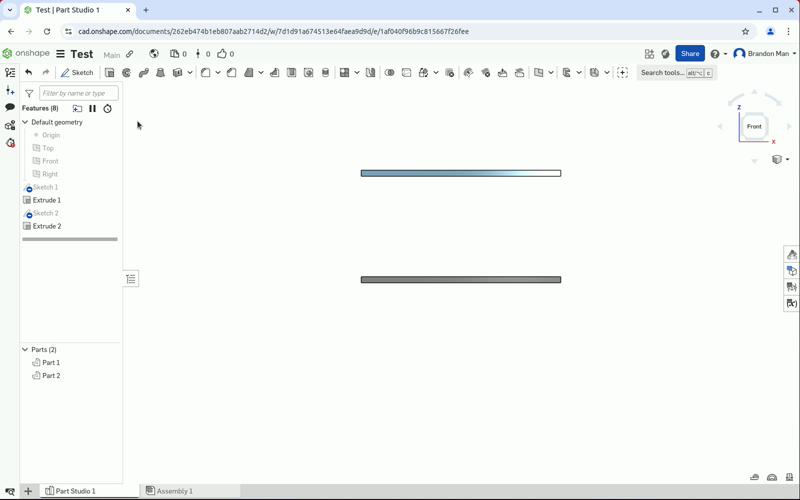
key(shift+h)
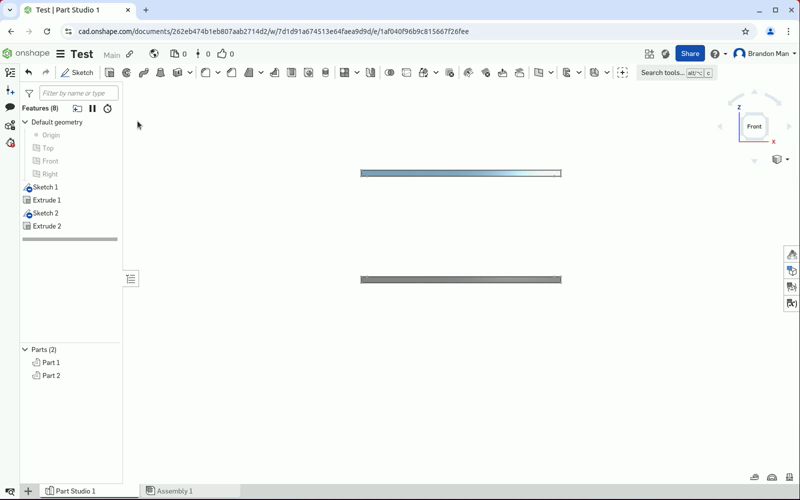
key(shift+h)
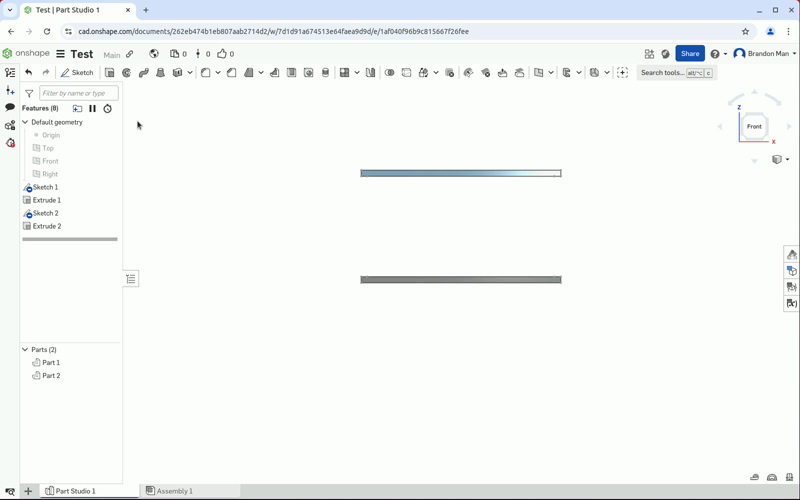
key(shift+7)
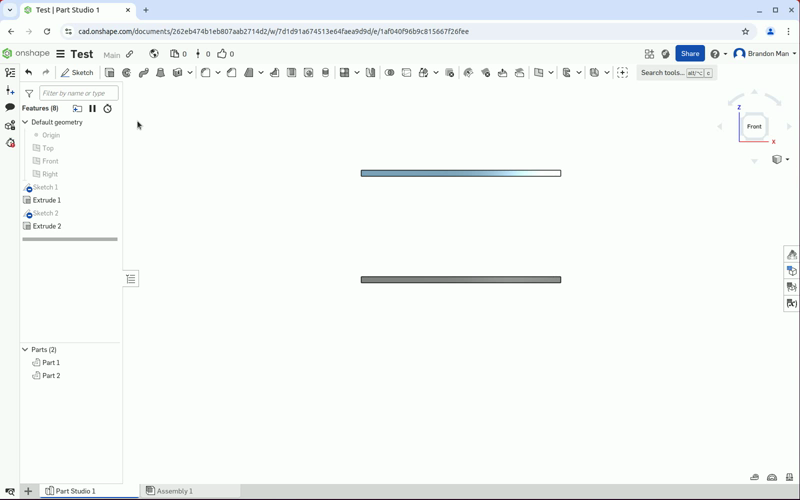
key(left, 2)
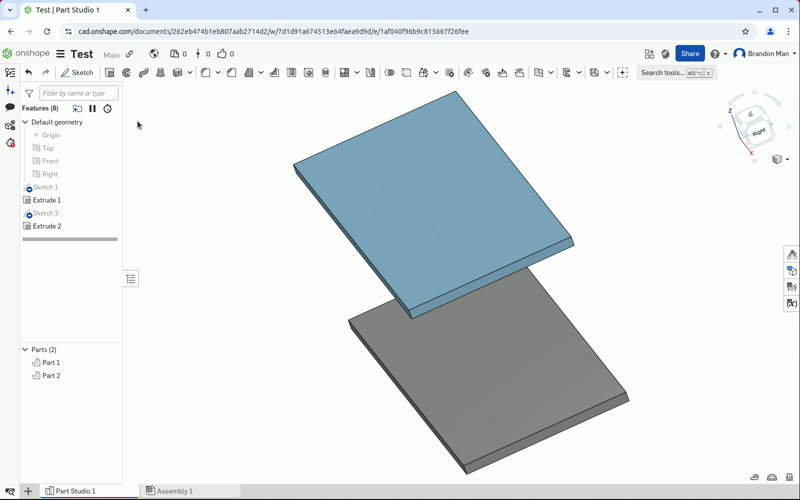
key(down, 2)
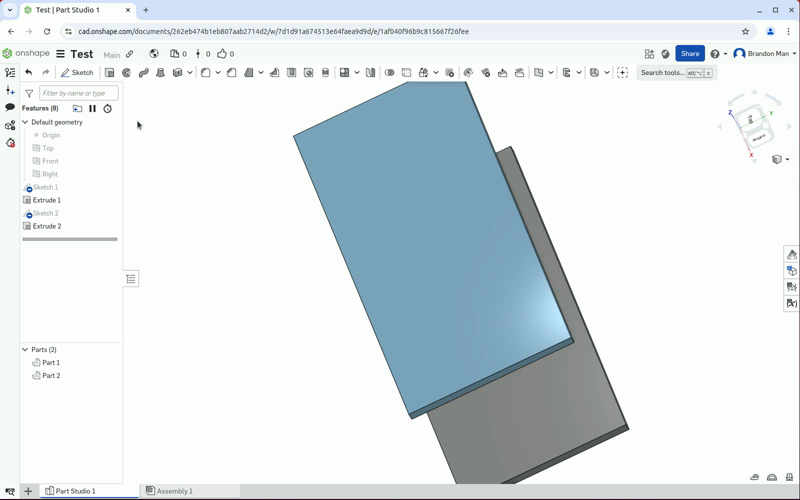
key(up, 2)
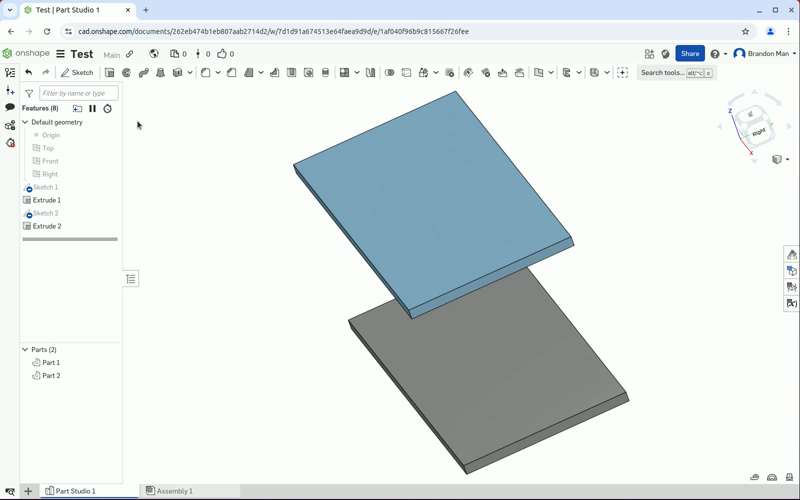
key(right, 2)
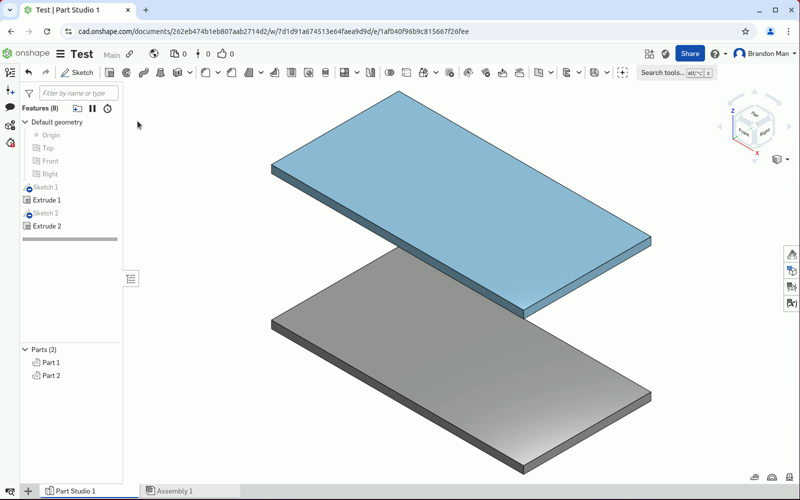
mouse_move(73, 189)
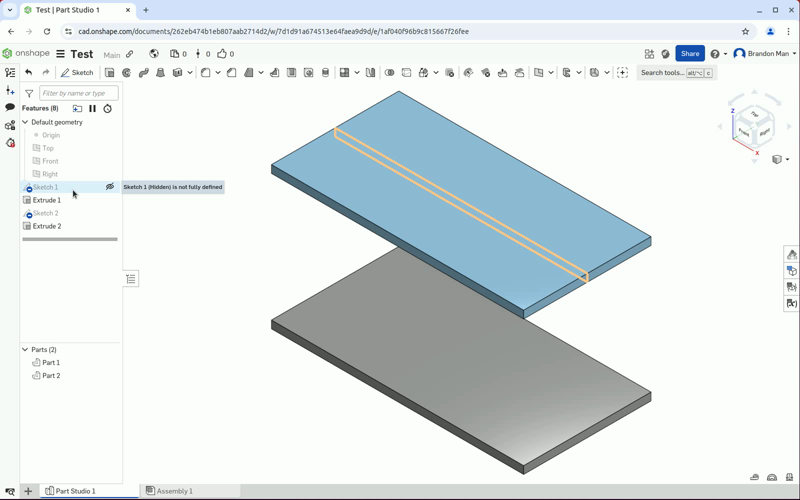
click(73, 189)